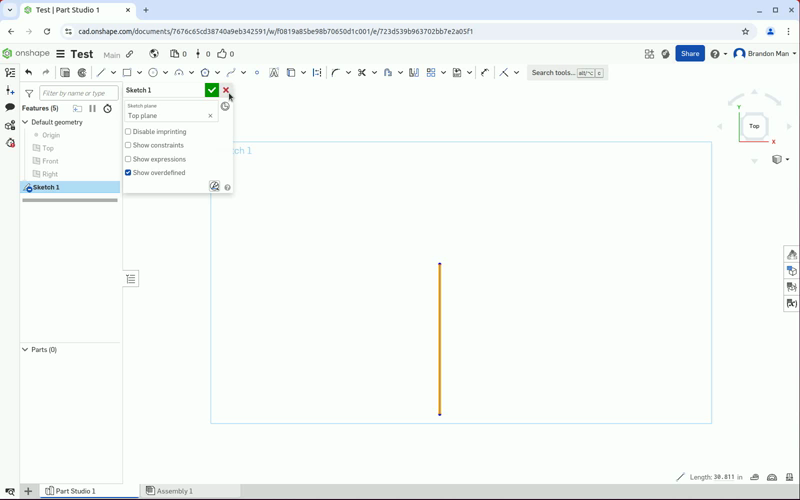
key(shift+h)
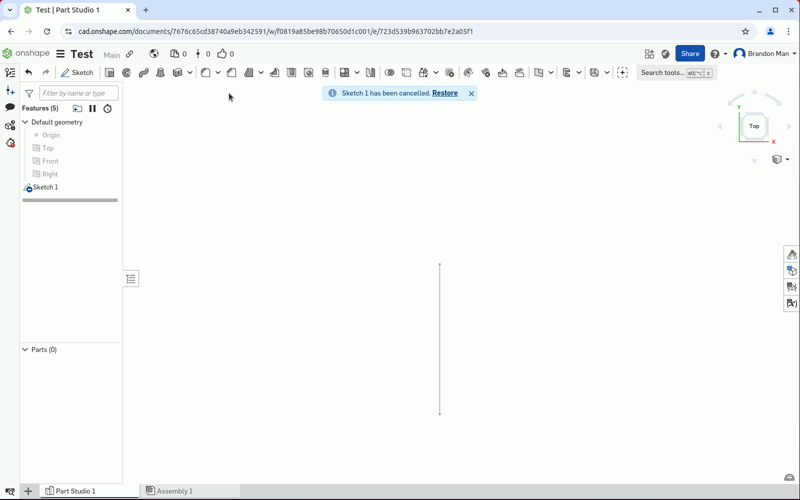
mouse_move(73, 352)
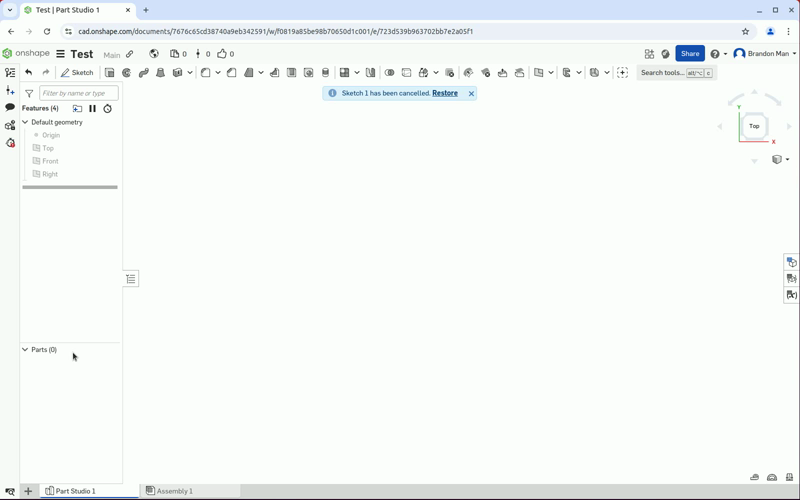
key(y)
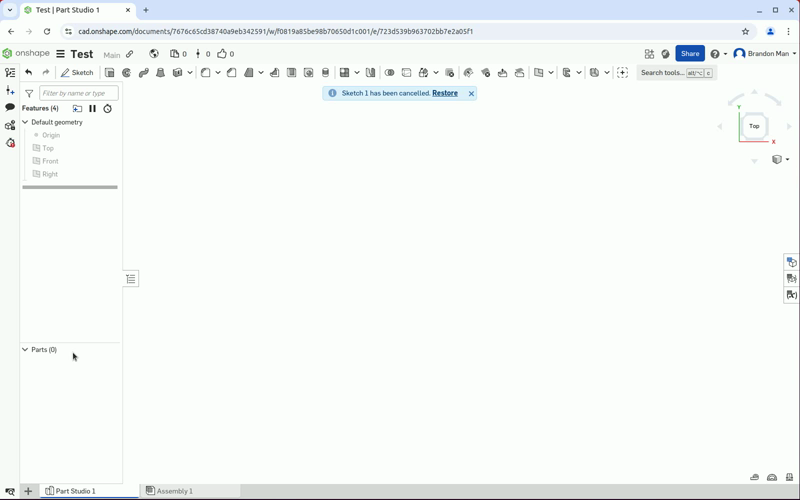
key(shift+p)
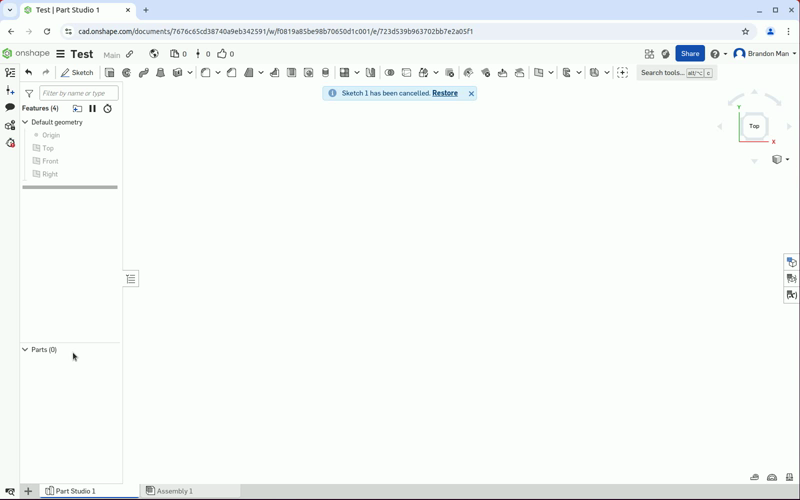
key(space)
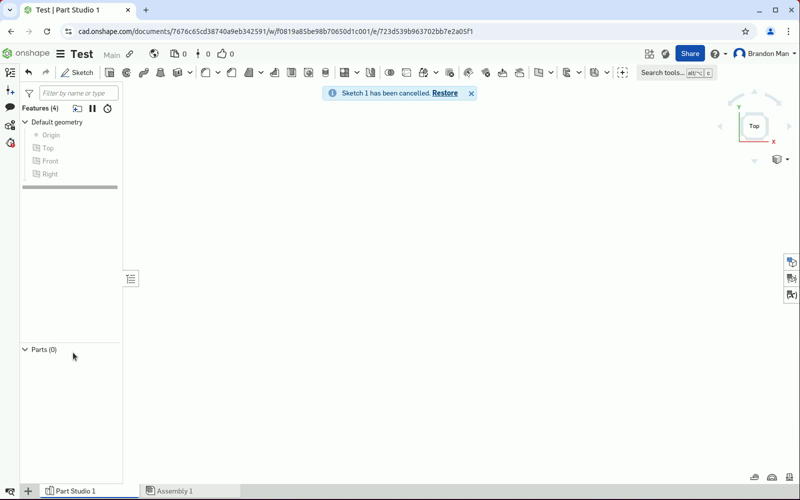
key_down(shift)
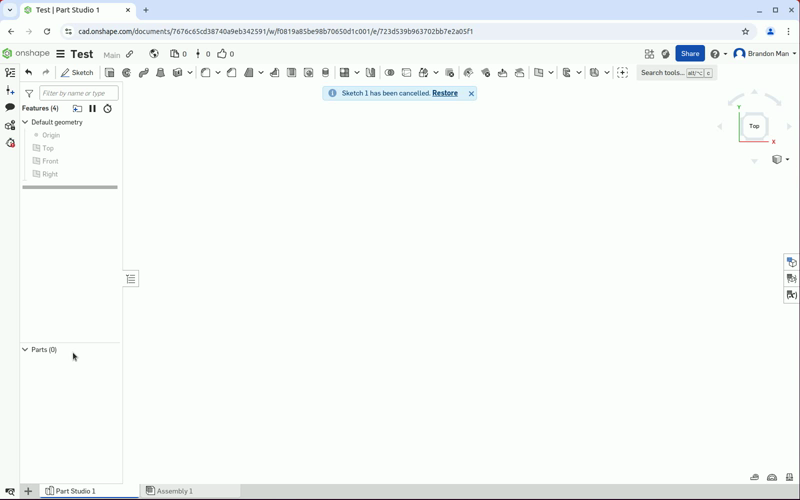
key(up)
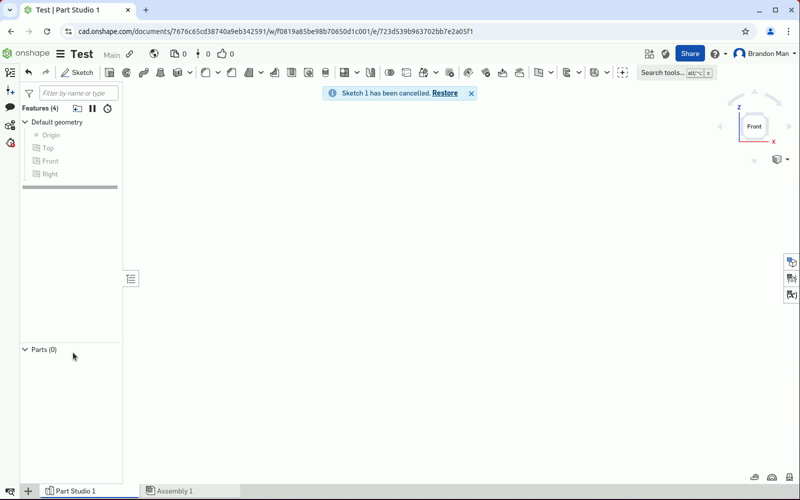
key_up(shift)
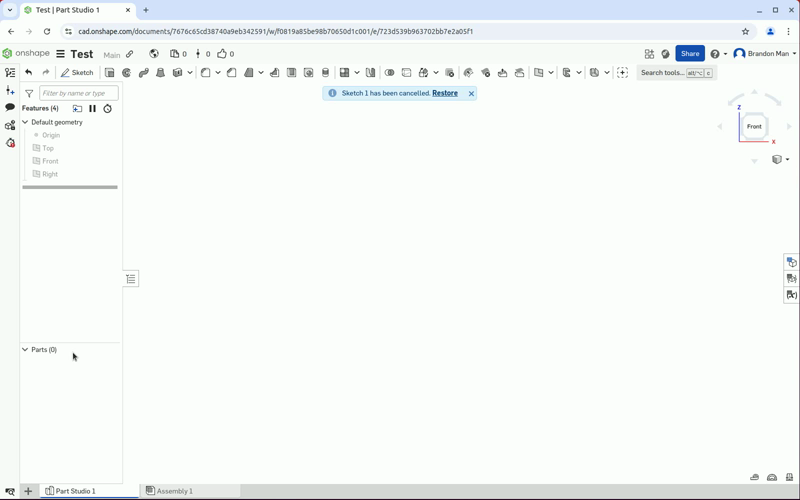
mouse_move(73, 352)
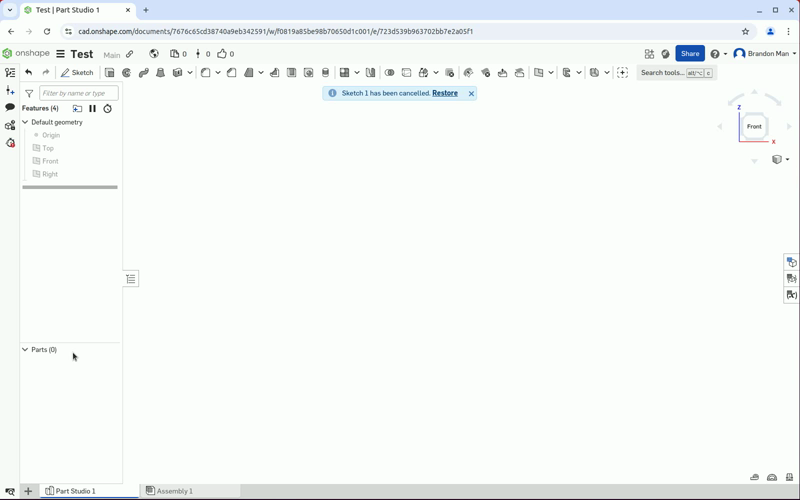
key(shift+y)
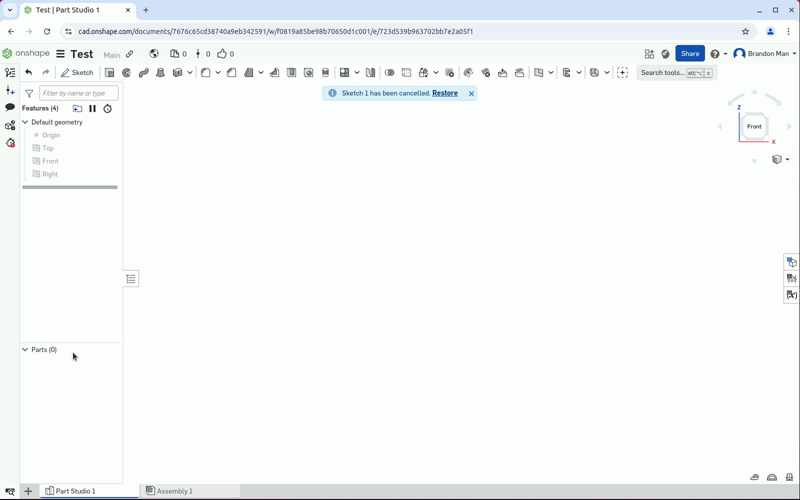
key(shift+s)
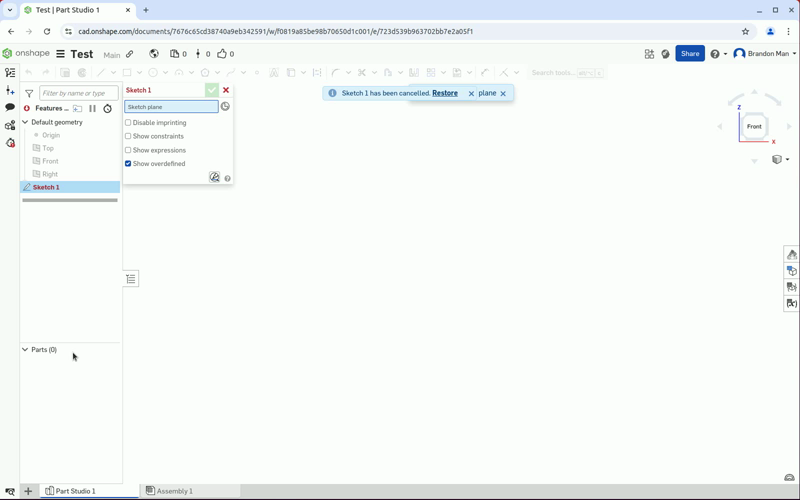
mouse_move(73, 163)
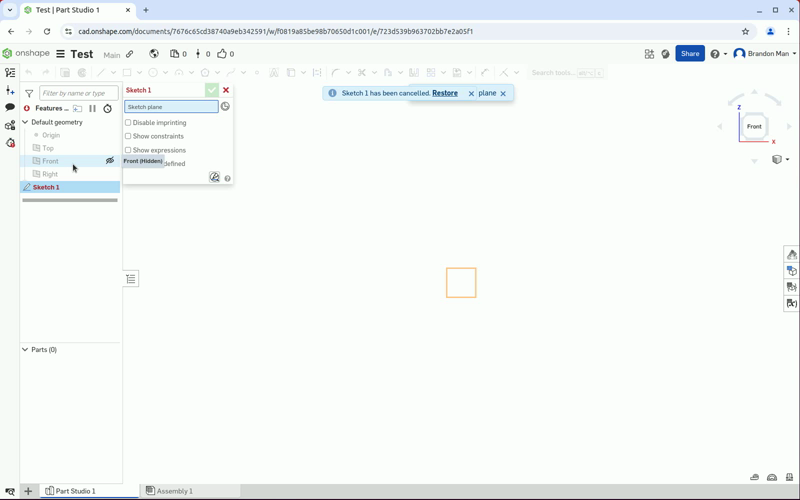
click(73, 163)
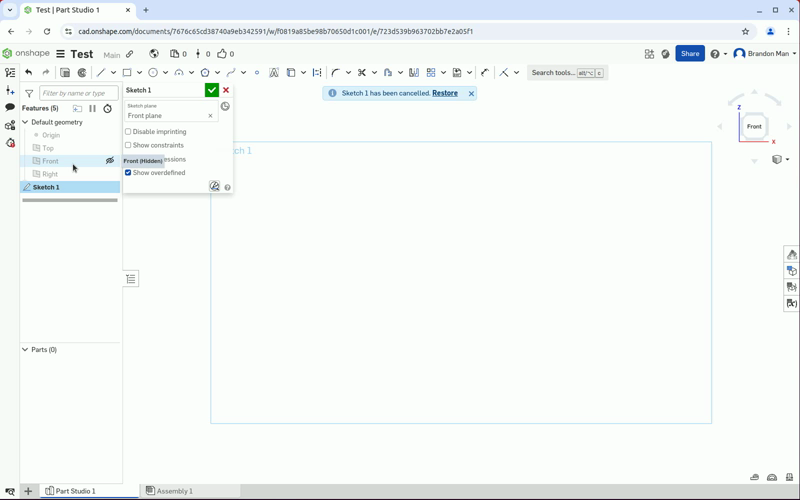
mouse_move(73, 352)
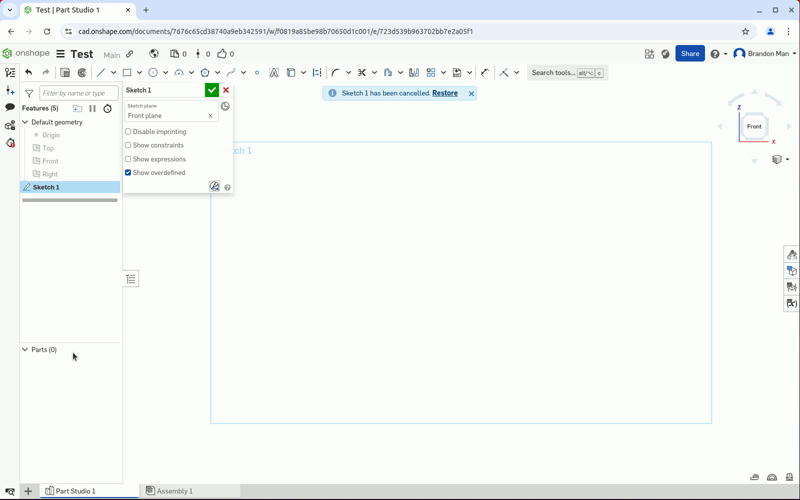
key(y)
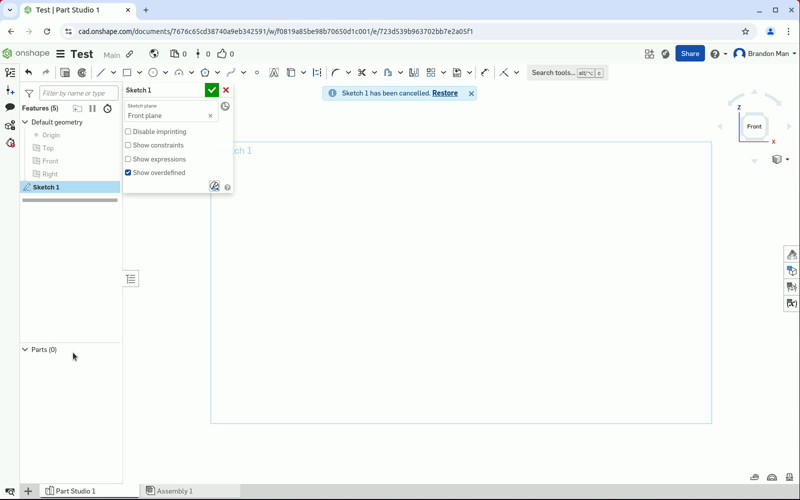
key(l)
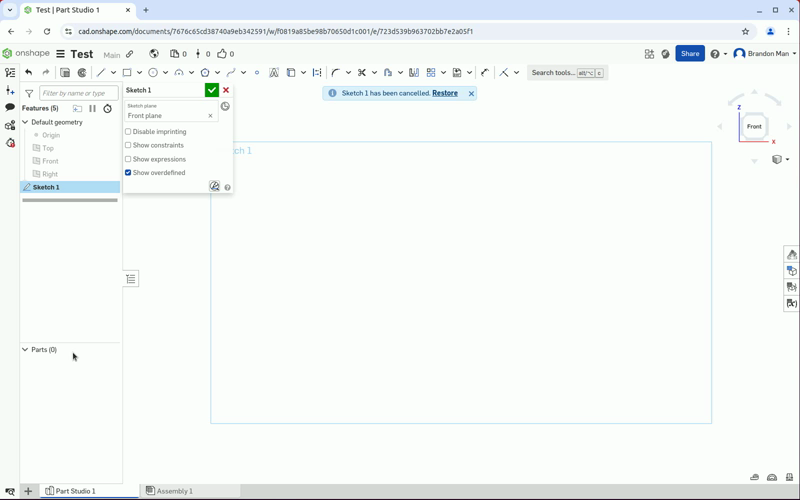
key_down(shift)
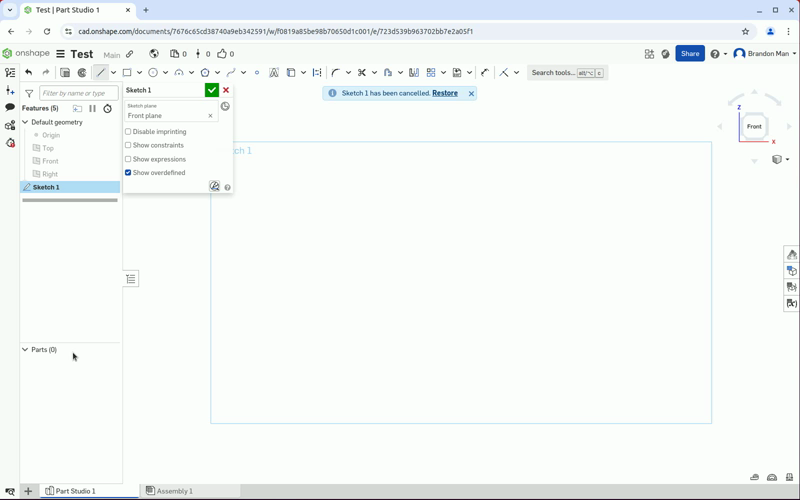
mouse_move(348, 200)
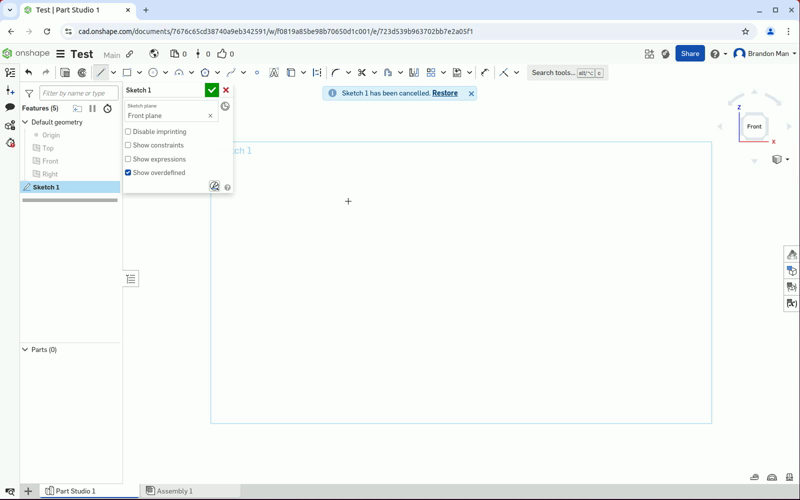
click(348, 200)
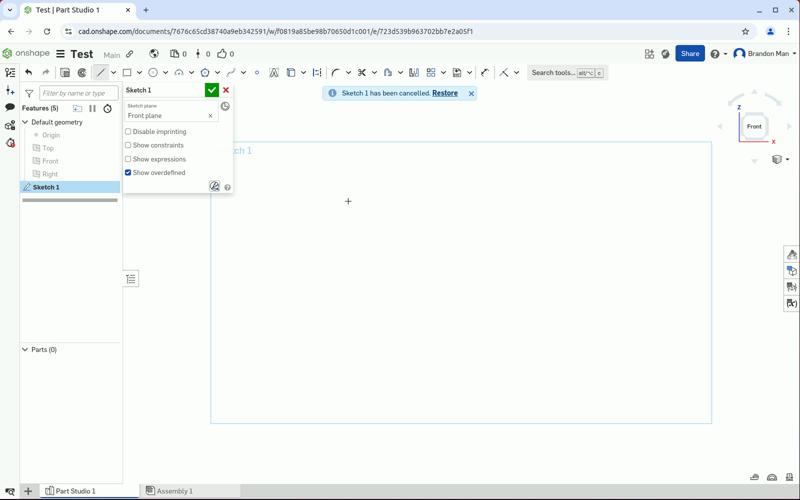
key_up(shift)
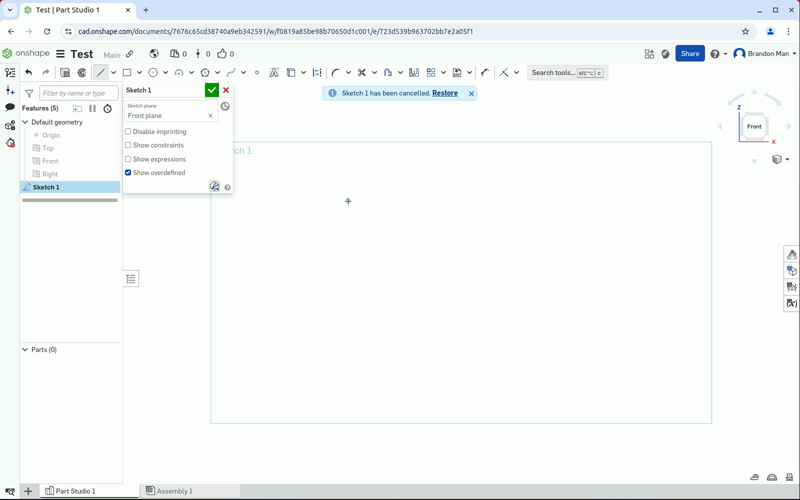
key_down(shift)
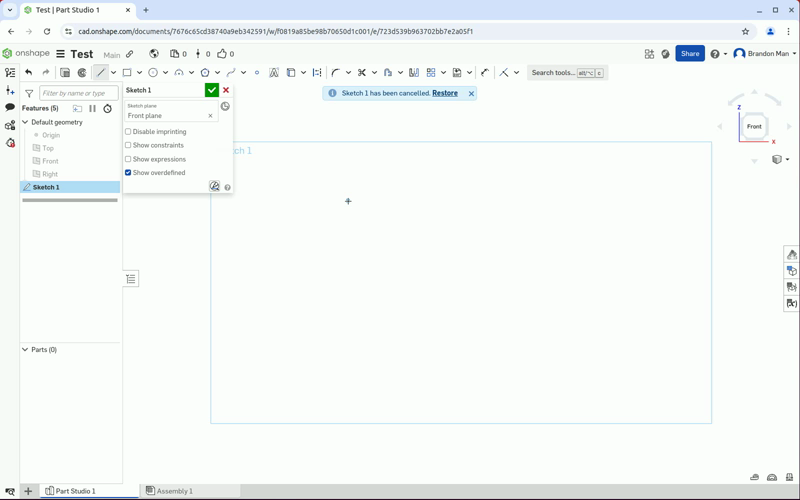
mouse_move(396, 283)
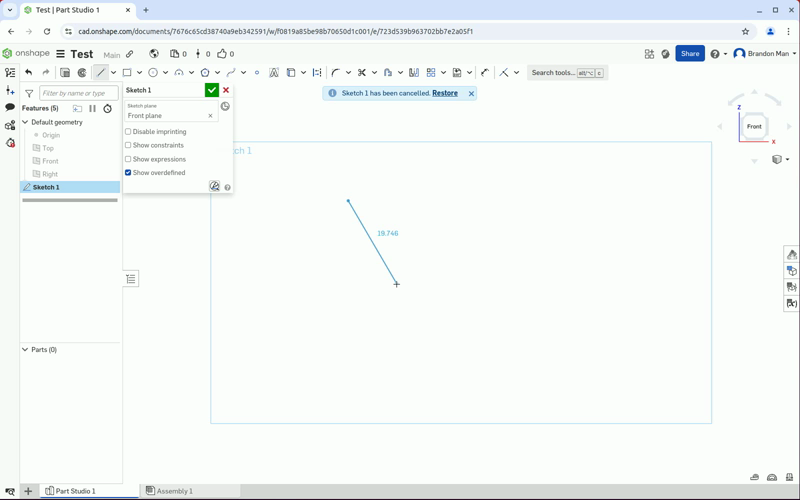
click(396, 283)
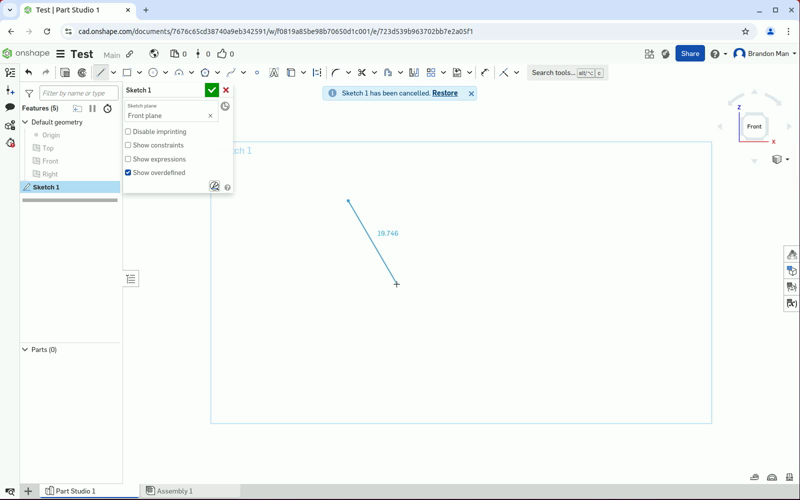
key_up(shift)
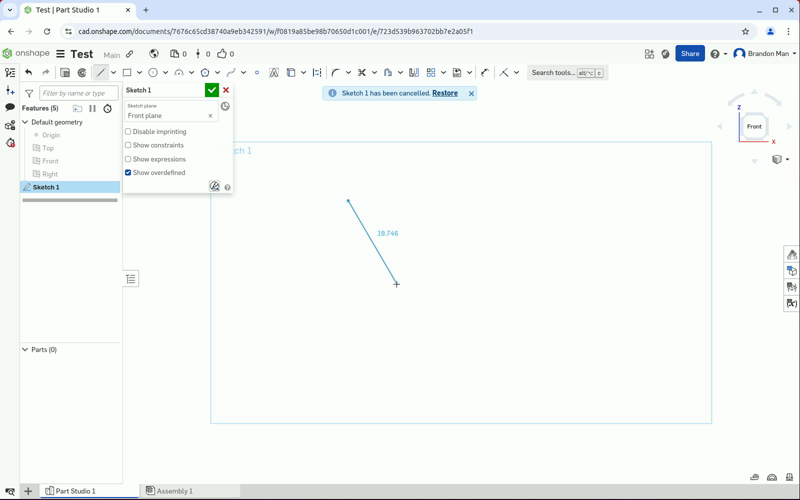
key_down(shift)
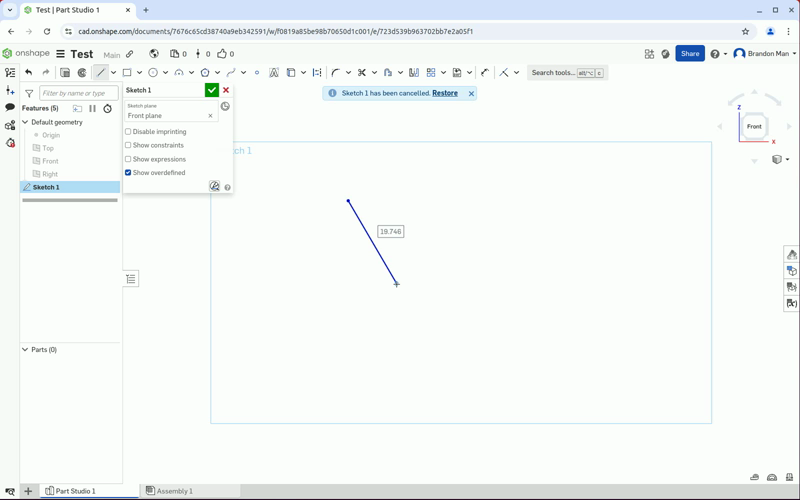
mouse_move(460, 283)
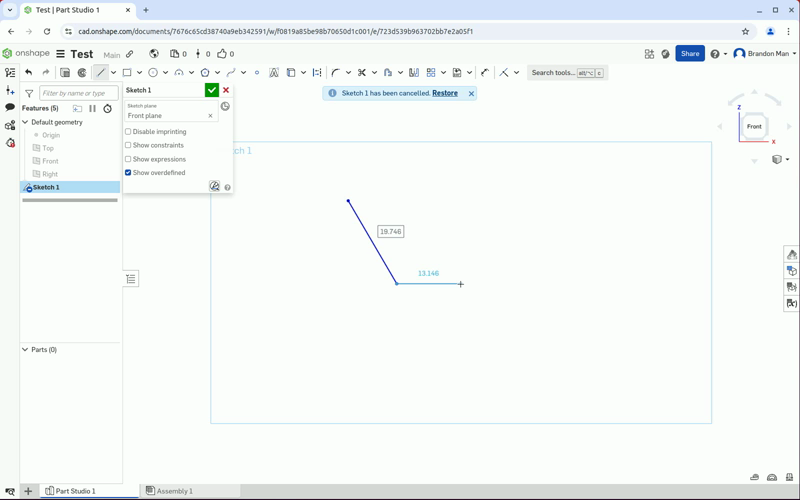
click(460, 283)
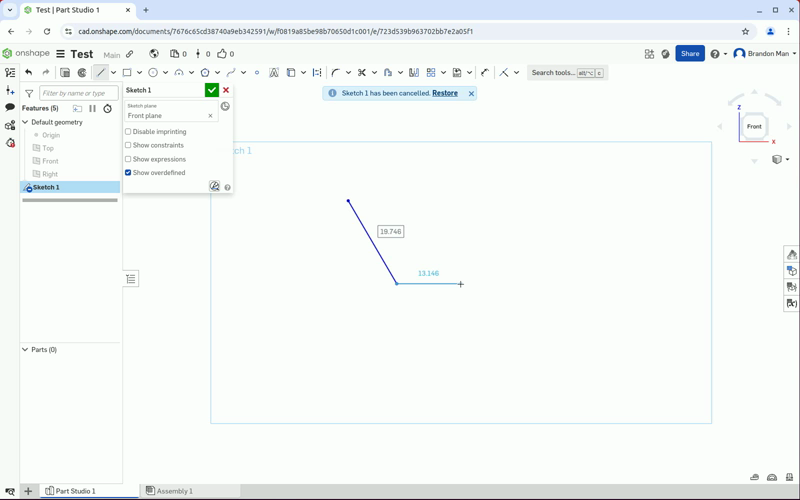
key_up(shift)
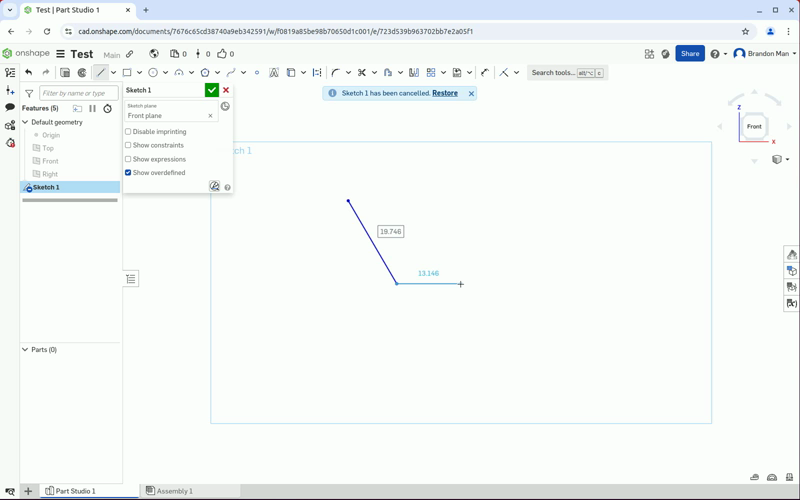
key_down(shift)
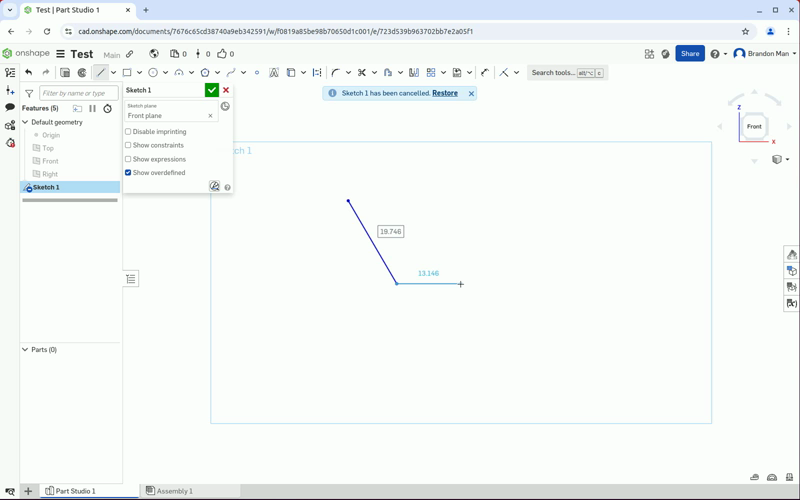
mouse_move(460, 200)
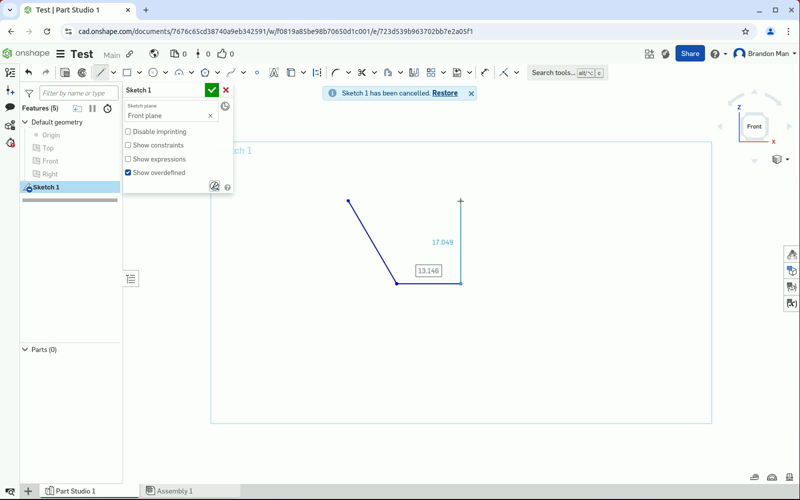
click(460, 200)
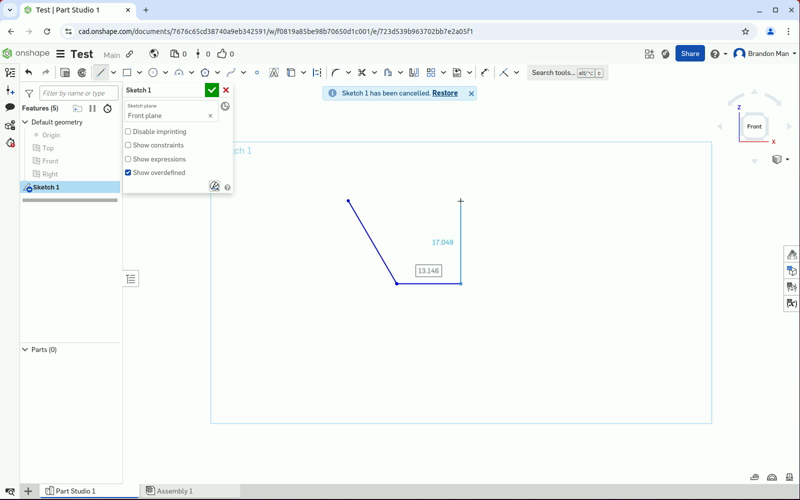
key_up(shift)
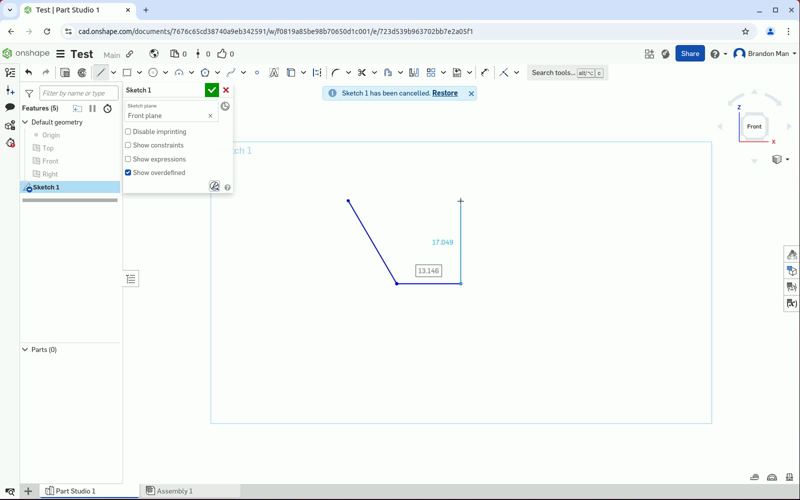
key_down(shift)
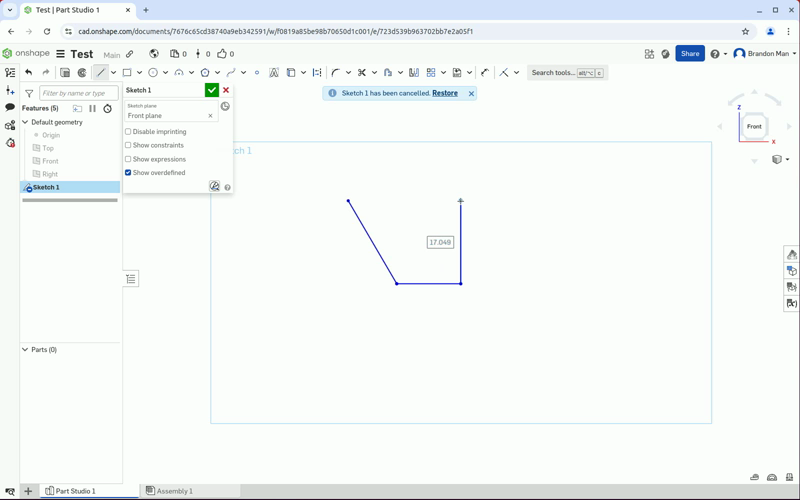
mouse_move(348, 200)
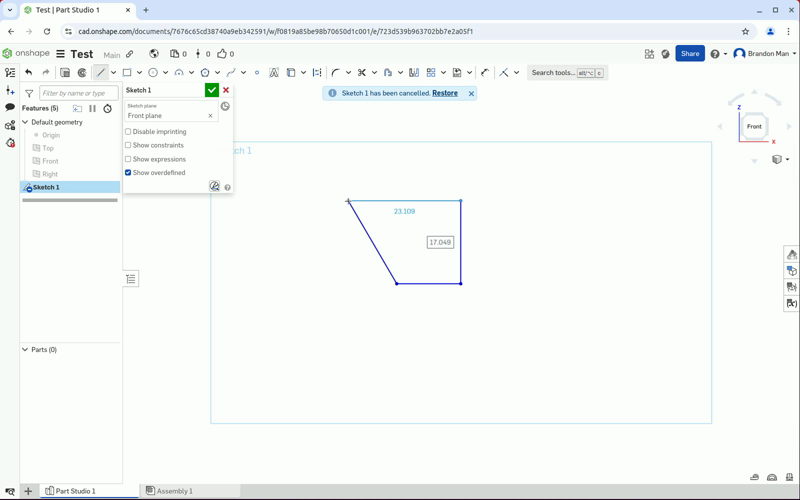
key_up(shift)
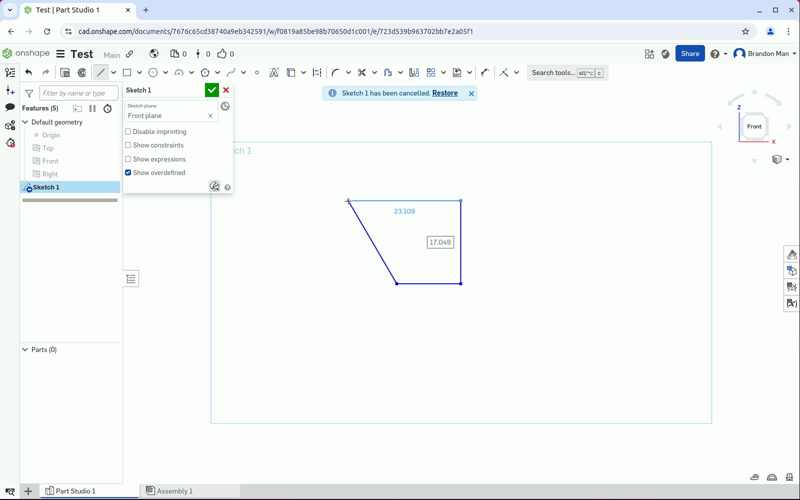
click(348, 200)
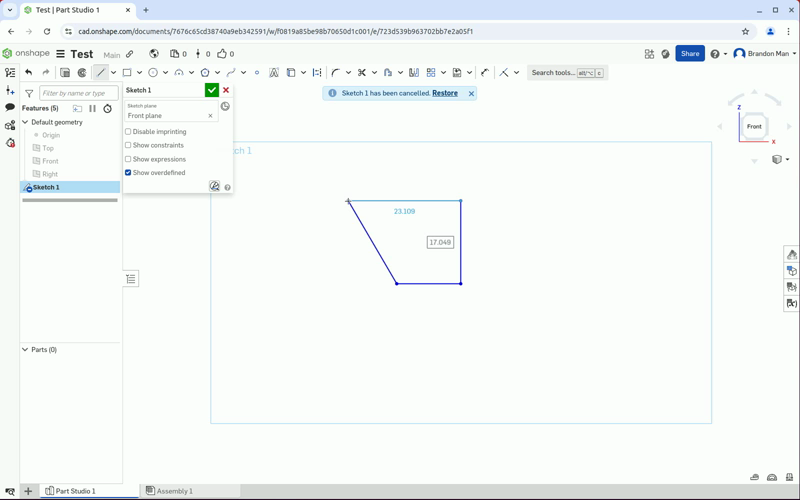
key(esc)
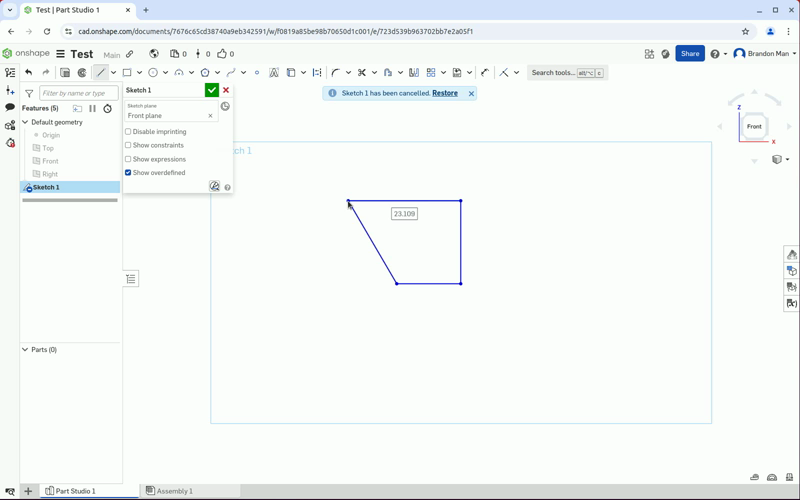
mouse_move(403, 228)
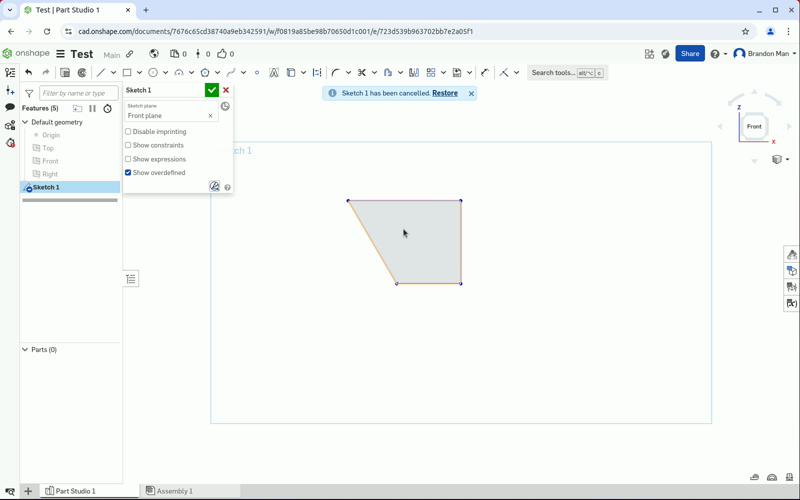
click(403, 228)
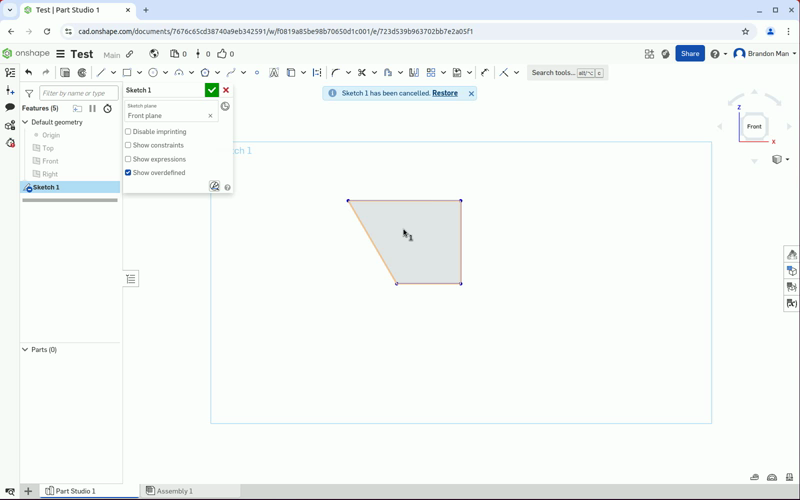
mouse_move(73, 352)
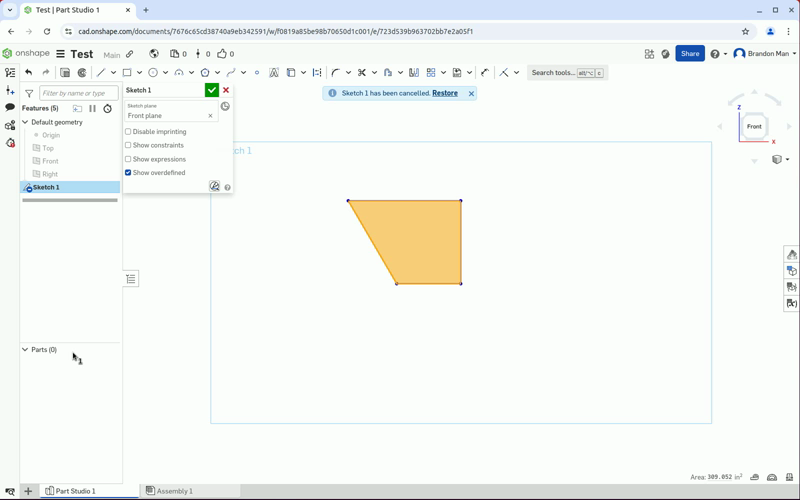
key(shift+y)
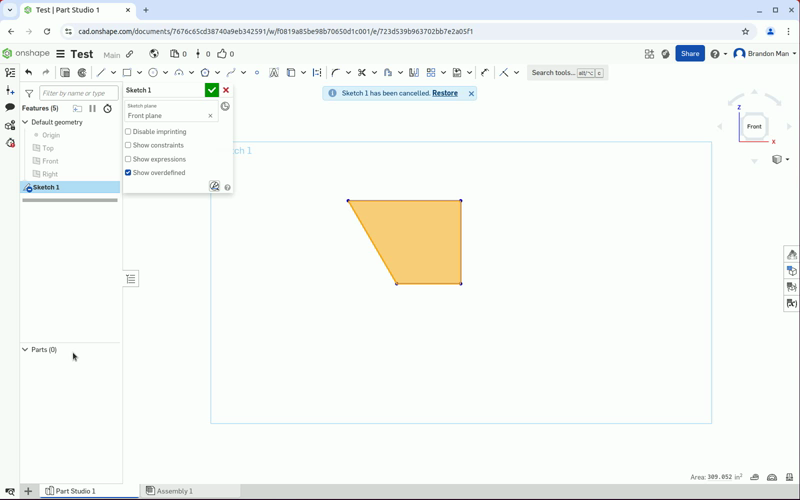
key(shift+e)
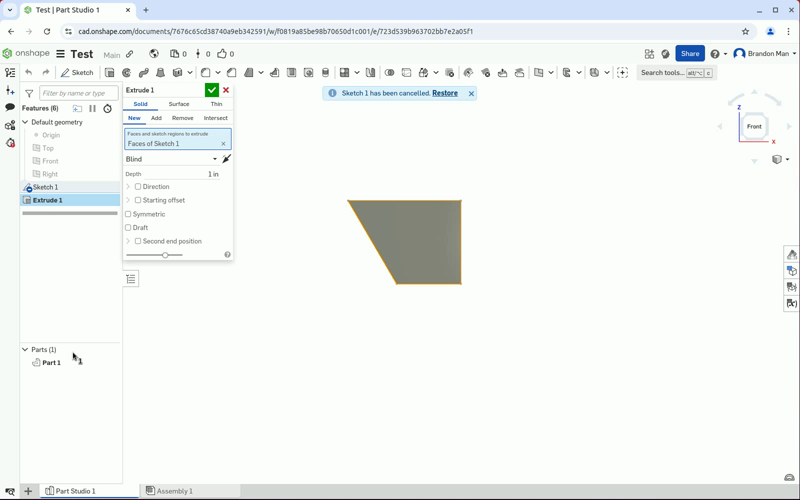
mouse_move(143, 106)
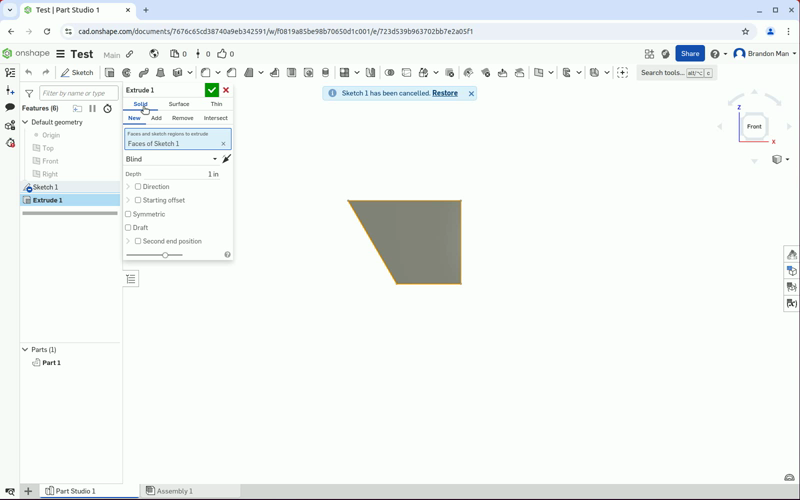
click(143, 106)
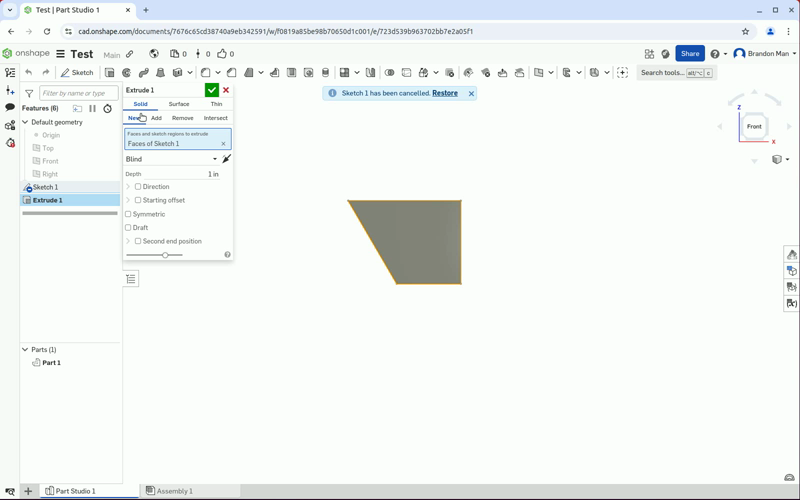
mouse_move(137, 120)
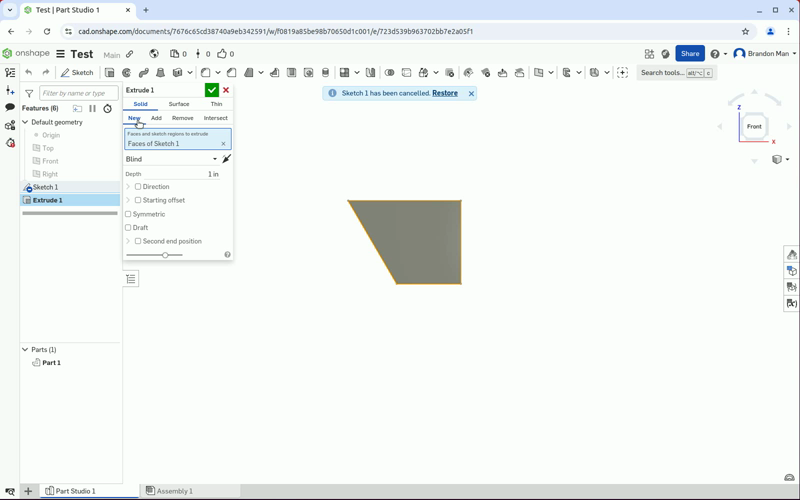
click(137, 120)
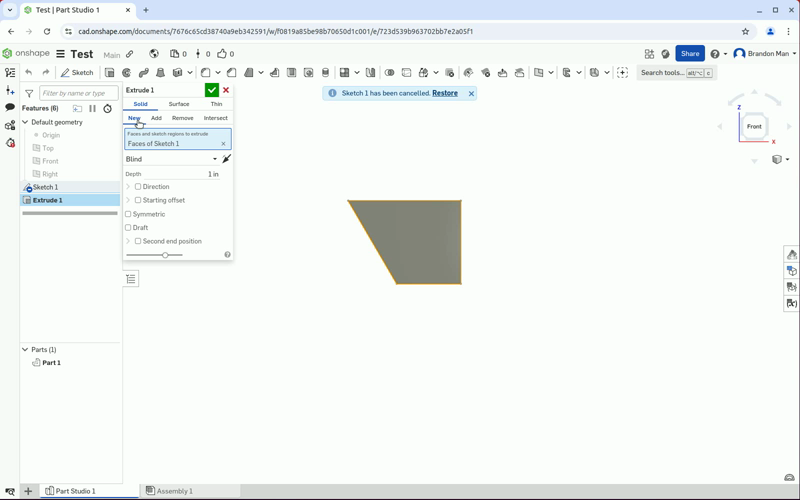
key(tab, 4)
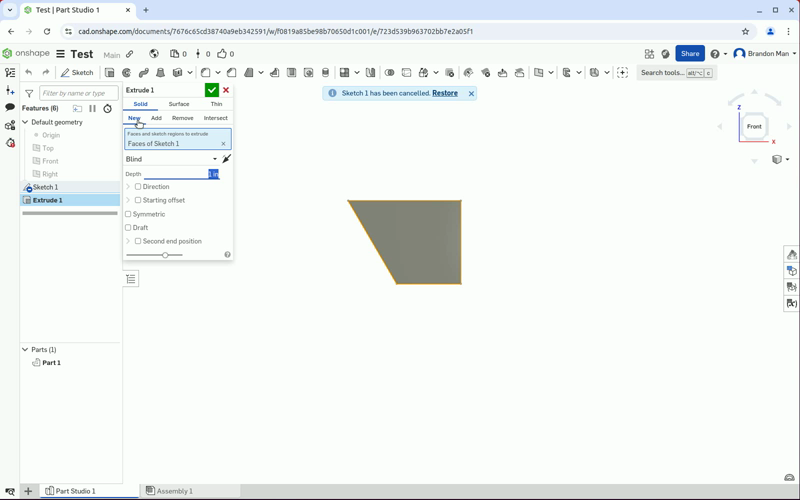
text(9.869)
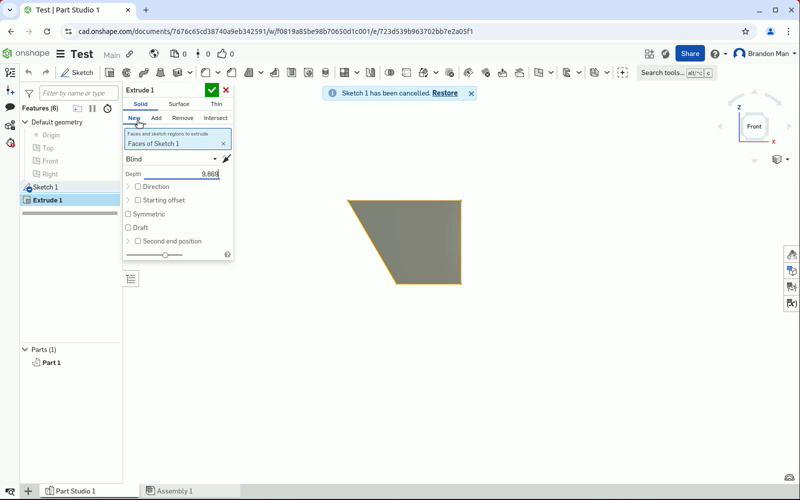
key(enter)
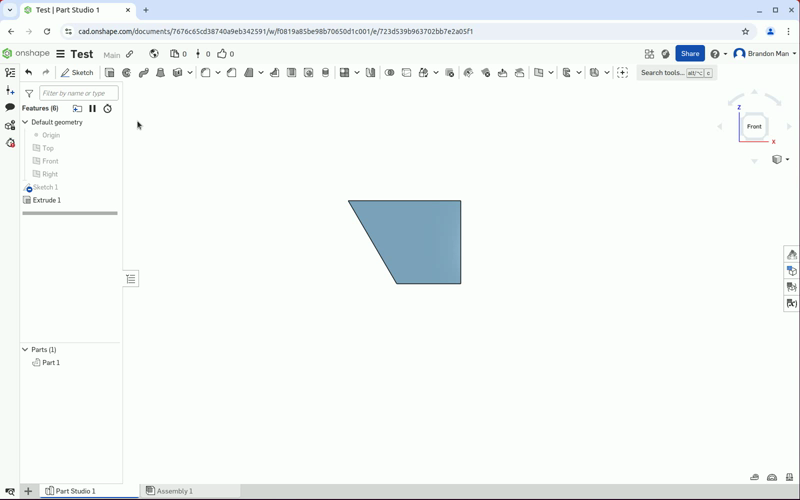
key(shift+h)
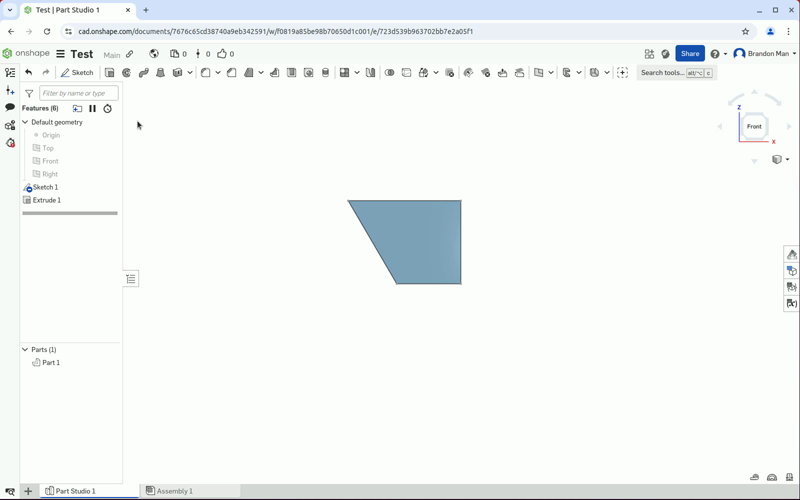
key(shift+h)
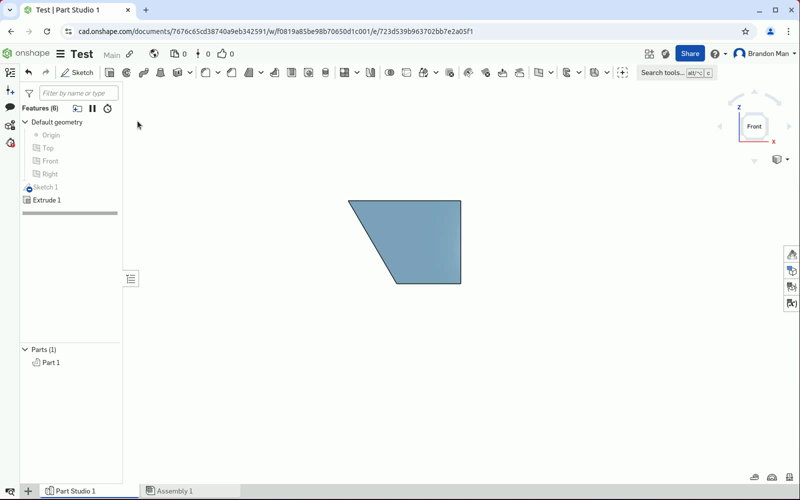
mouse_move(73, 189)
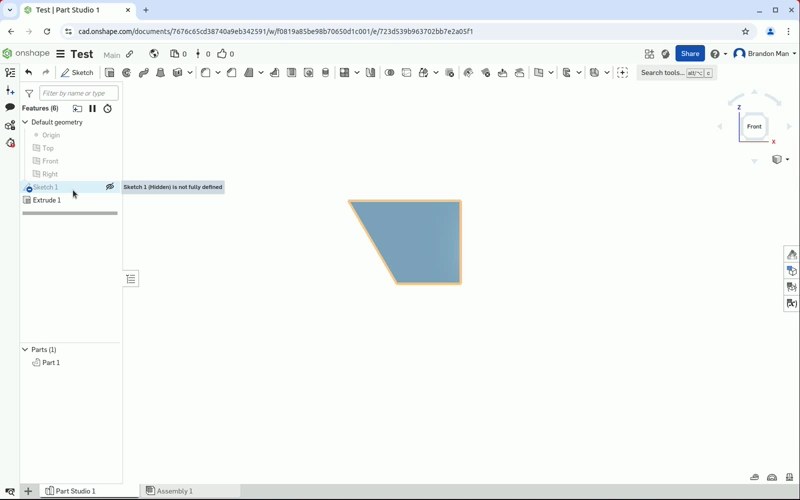
click(73, 189)
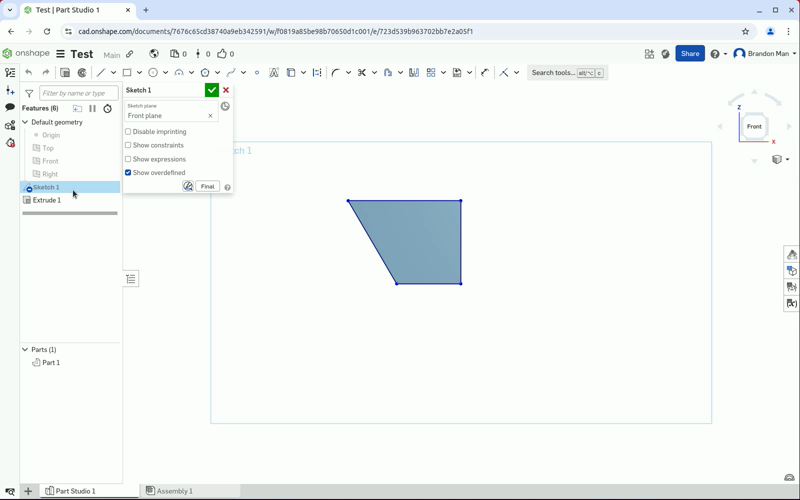
mouse_move(229, 92)
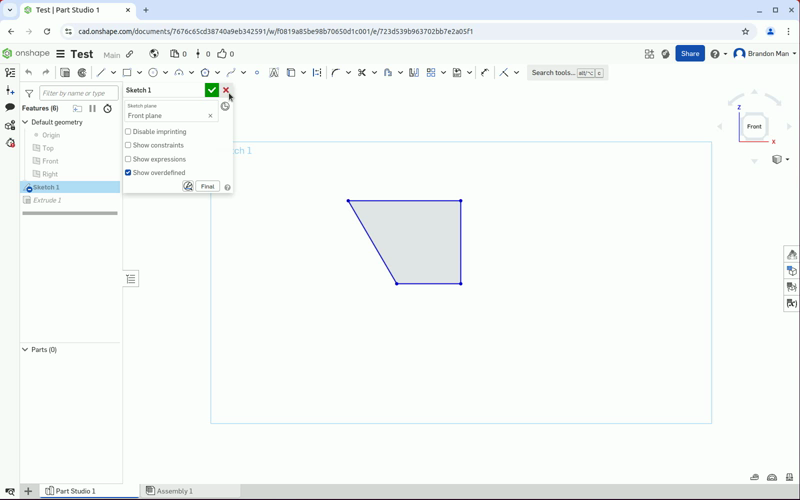
click(229, 92)
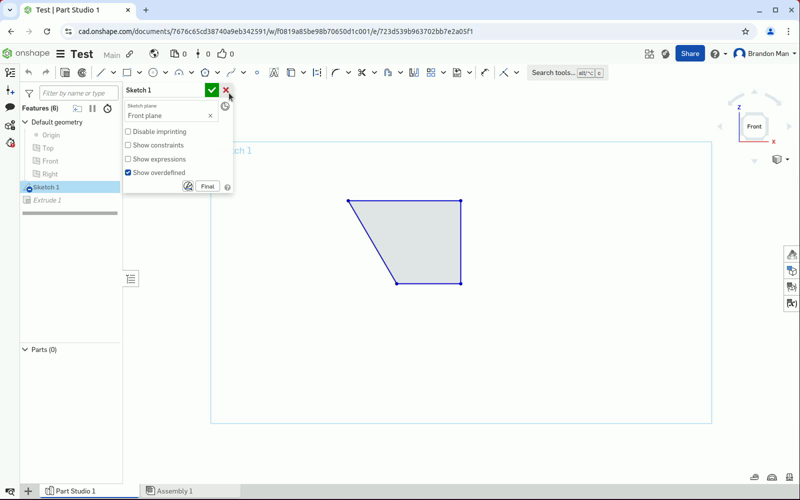
key(shift+s)
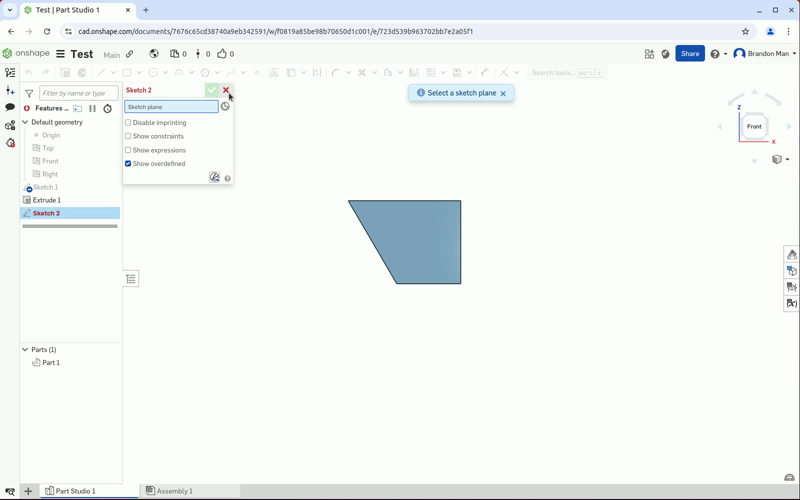
mouse_move(73, 163)
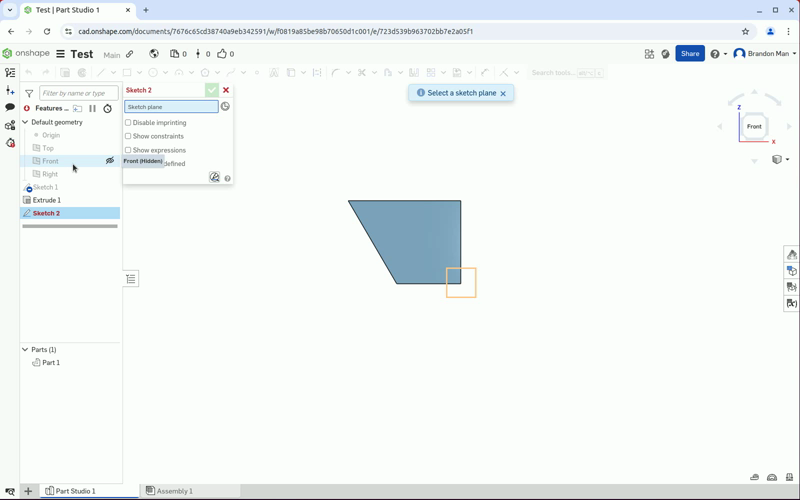
click(73, 163)
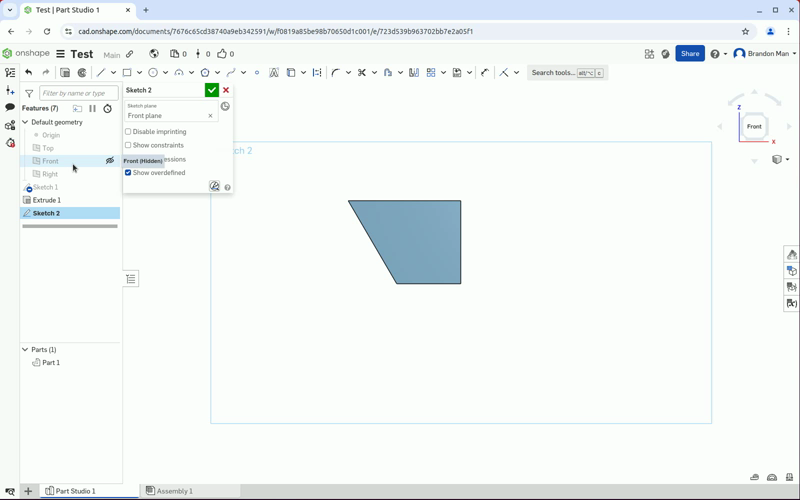
mouse_move(73, 352)
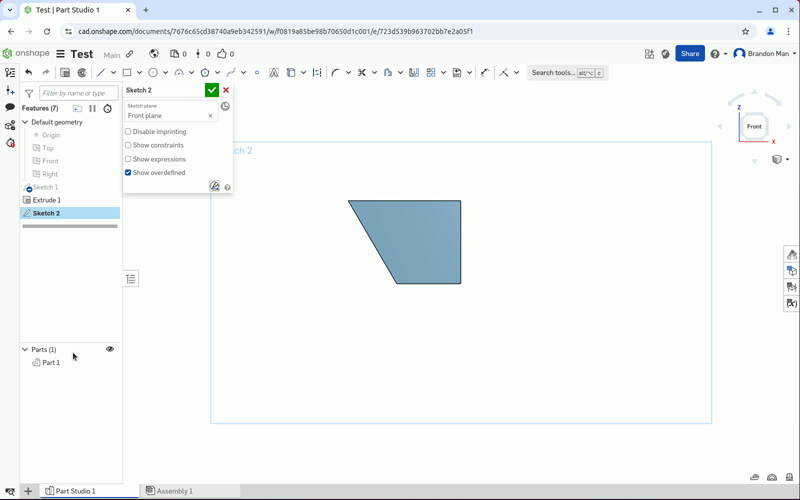
key(y)
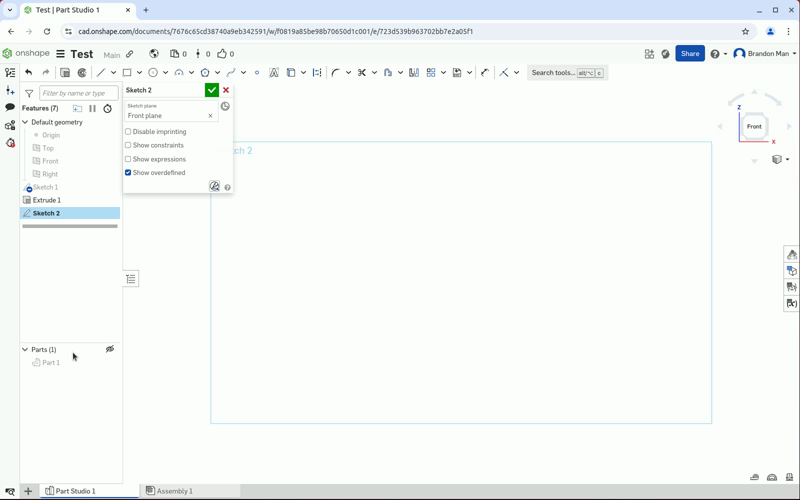
key(l)
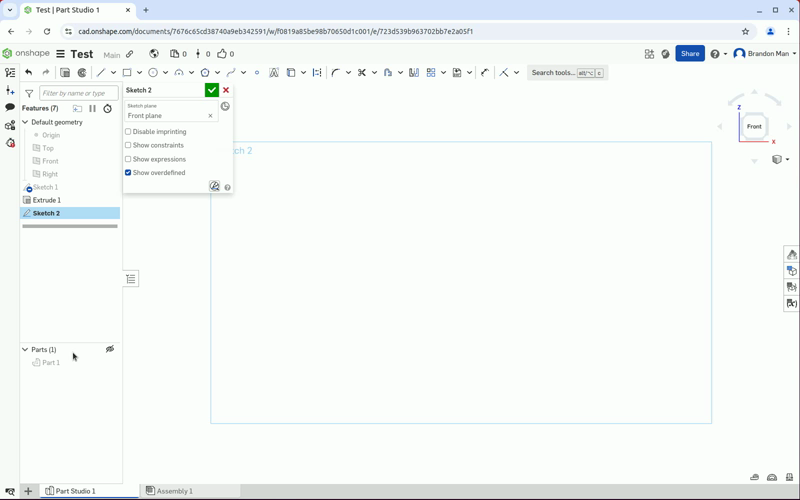
key_down(shift)
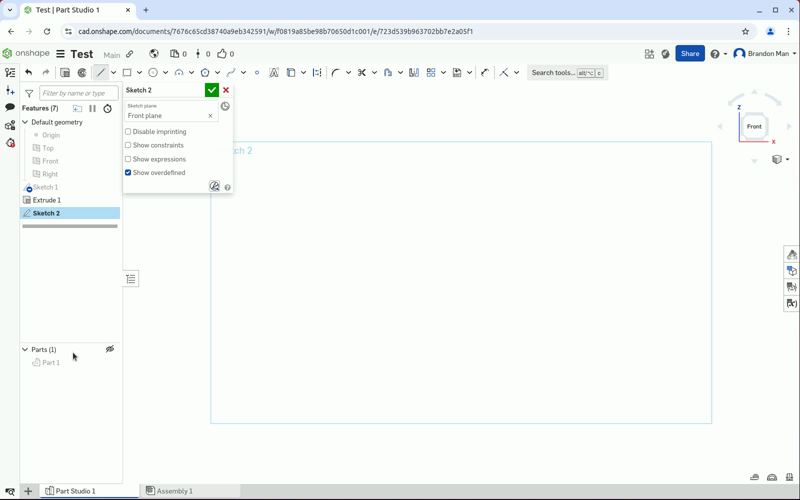
mouse_move(460, 282)
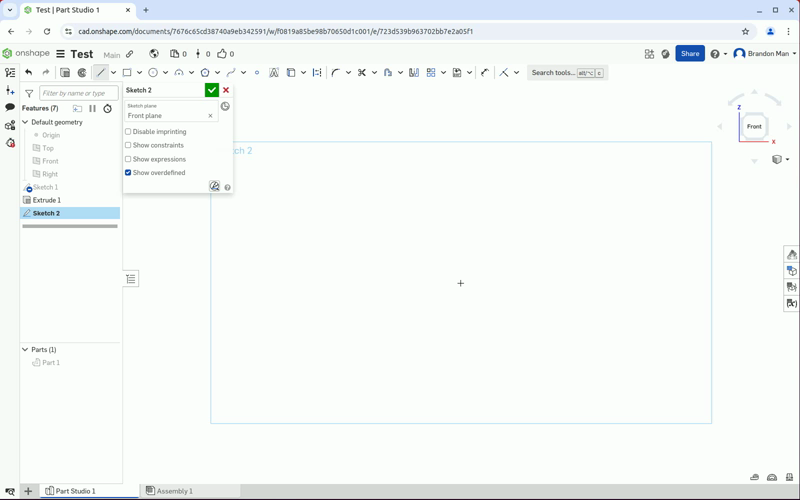
click(460, 282)
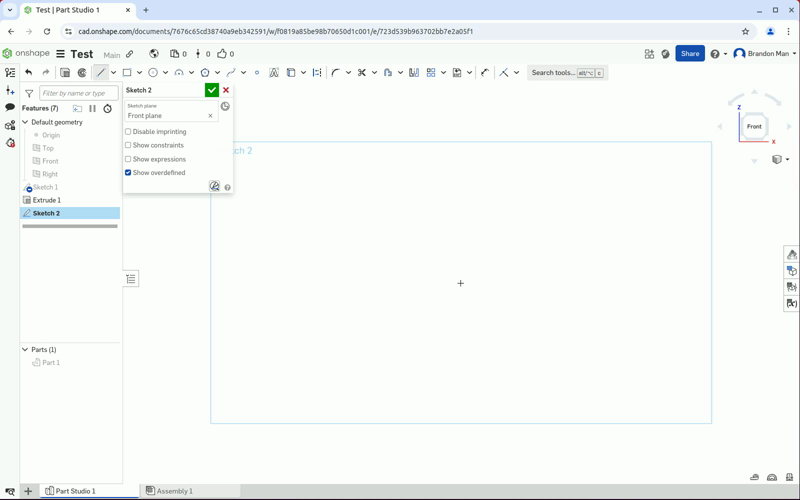
key_up(shift)
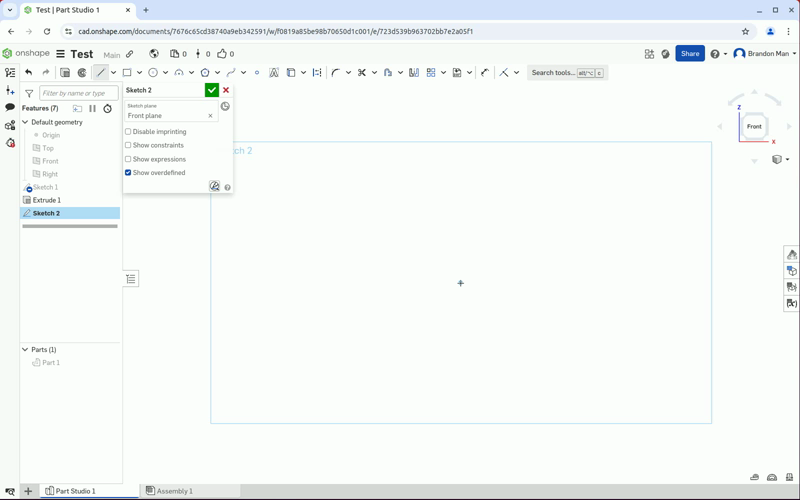
key_down(shift)
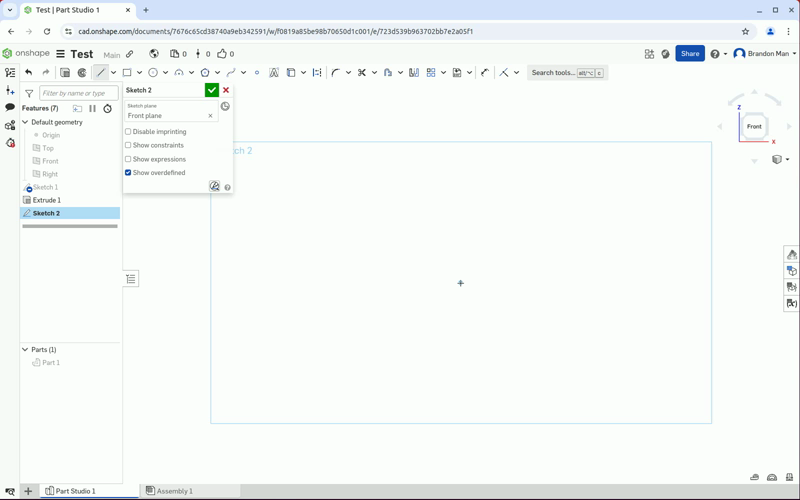
mouse_move(490, 282)
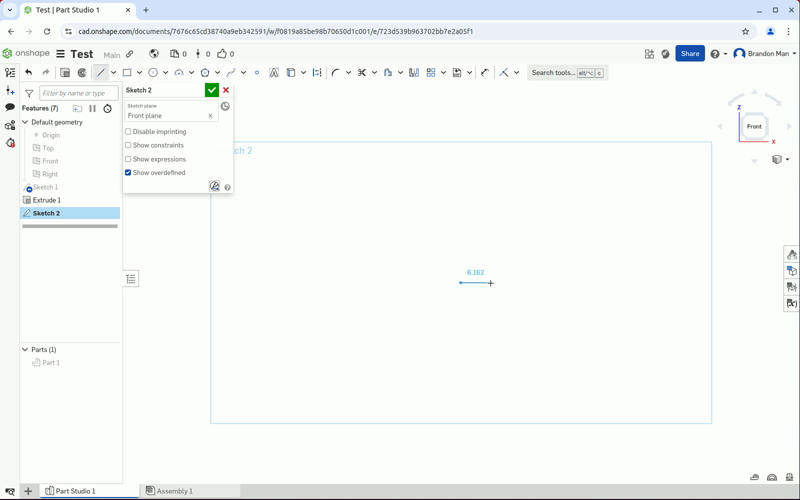
mouse_move(490, 282)
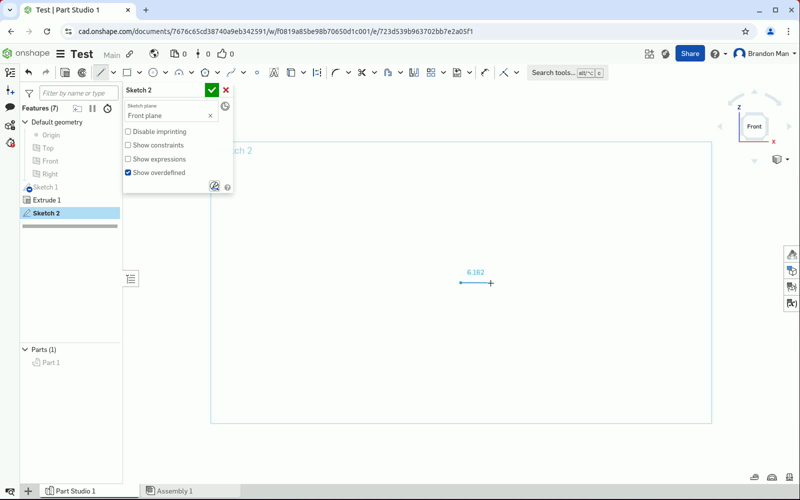
click(490, 282)
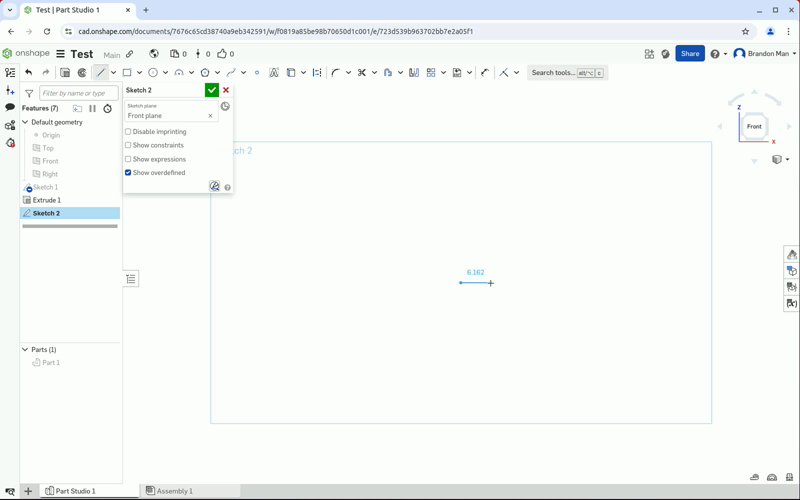
key_up(shift)
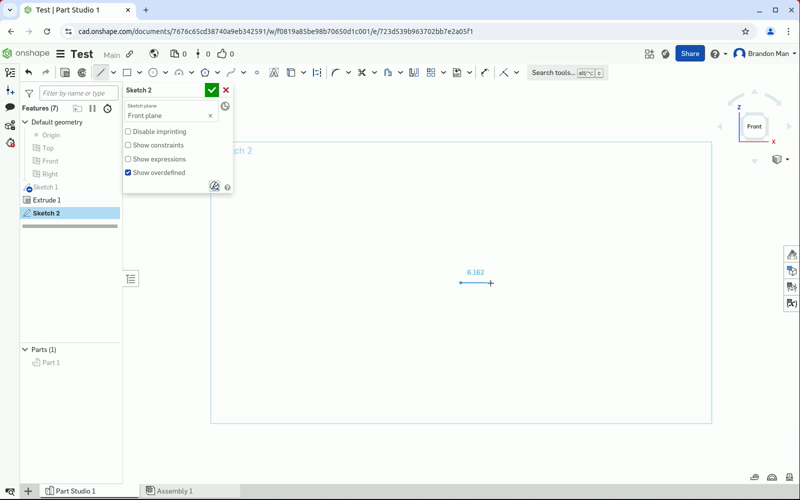
key_down(shift)
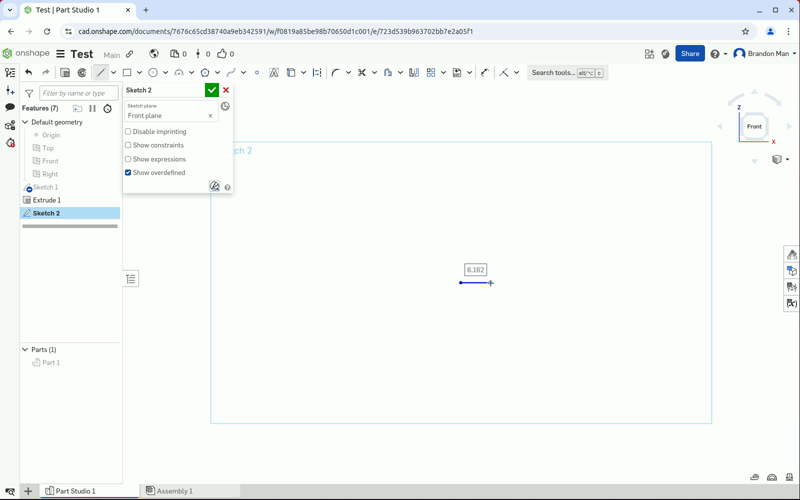
mouse_move(520, 282)
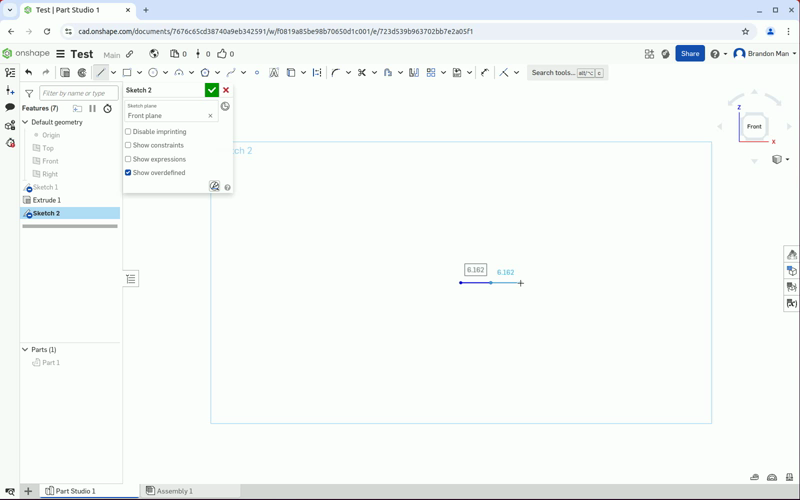
mouse_move(524, 282)
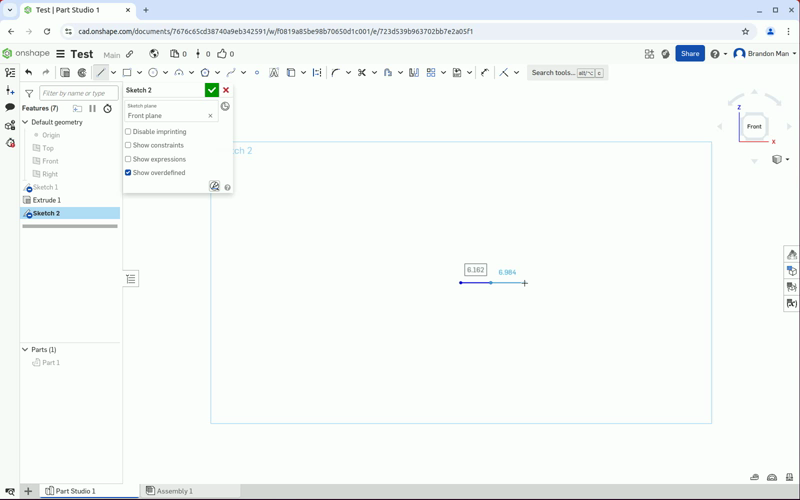
click(524, 282)
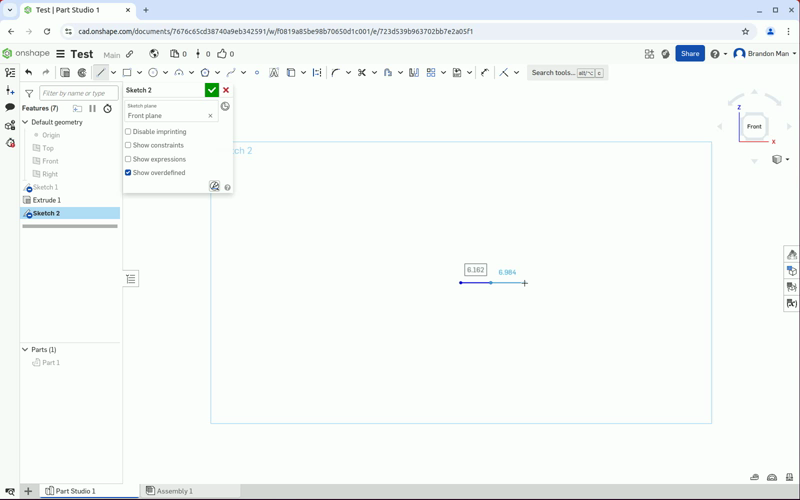
key_up(shift)
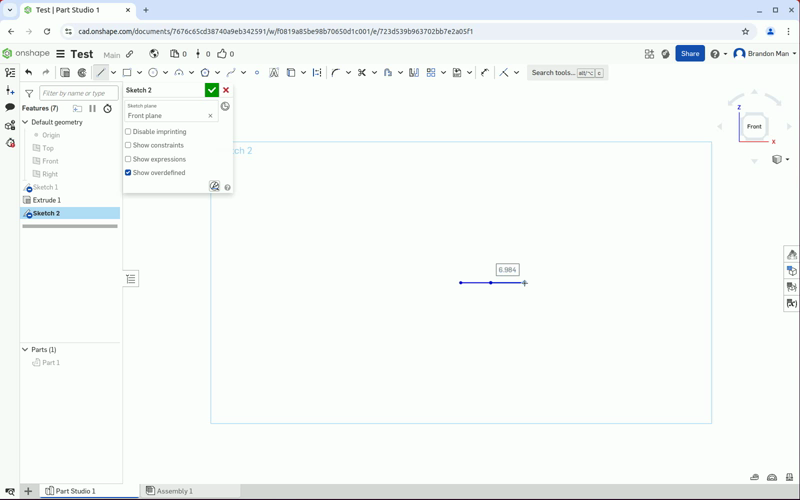
key_down(shift)
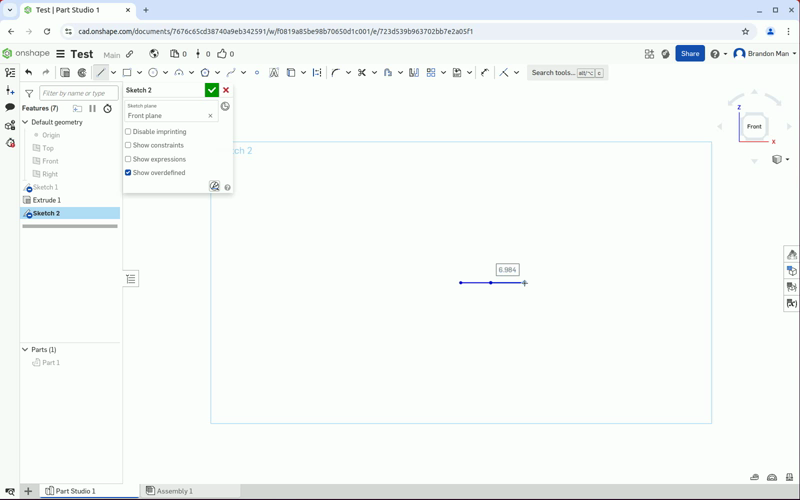
mouse_move(573, 200)
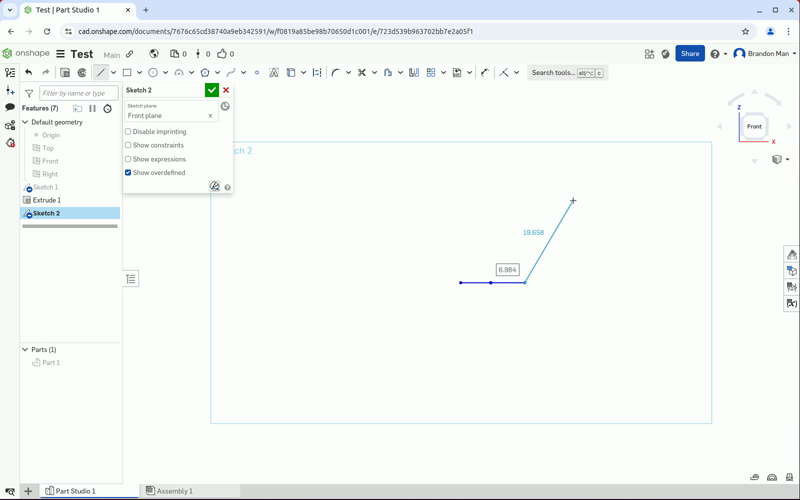
click(573, 200)
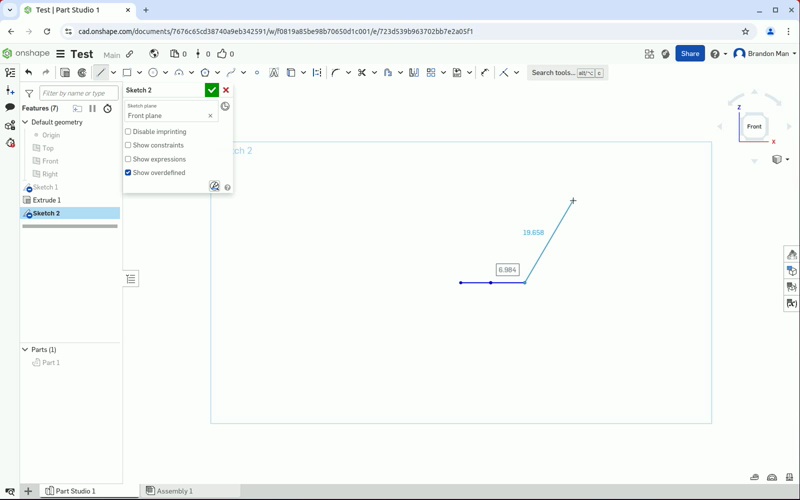
key_up(shift)
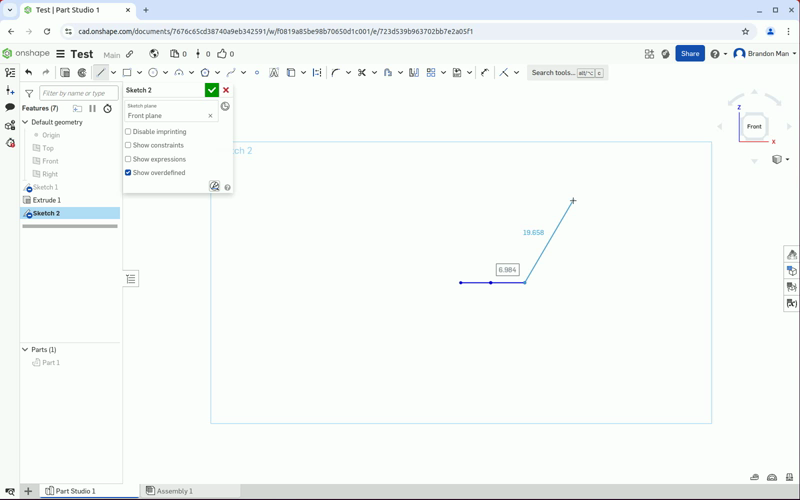
key_down(shift)
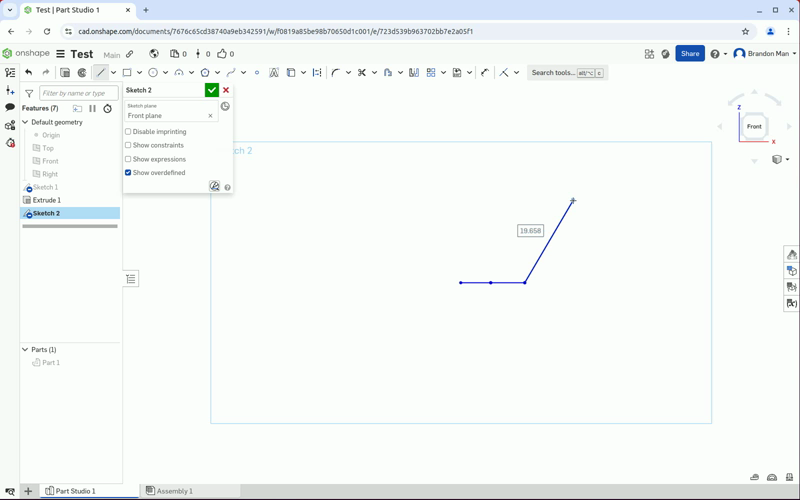
mouse_move(460, 200)
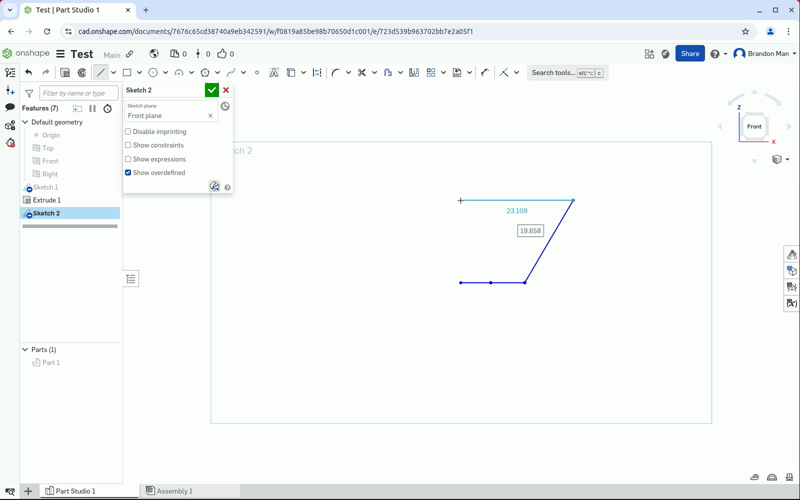
click(460, 200)
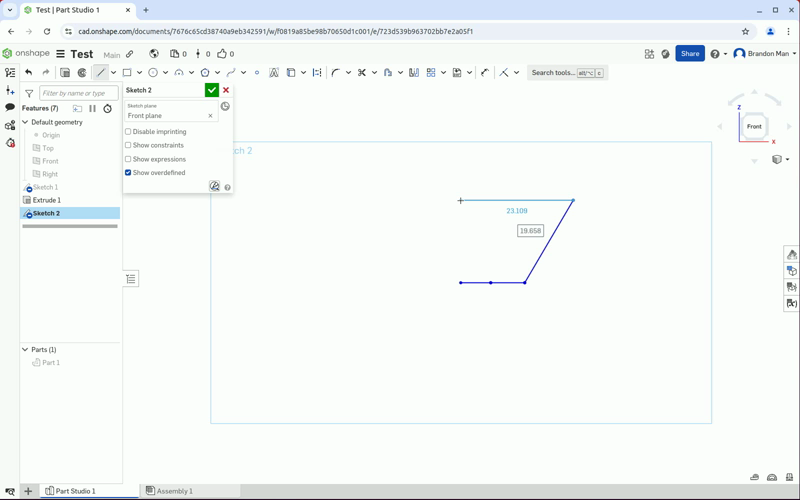
key_up(shift)
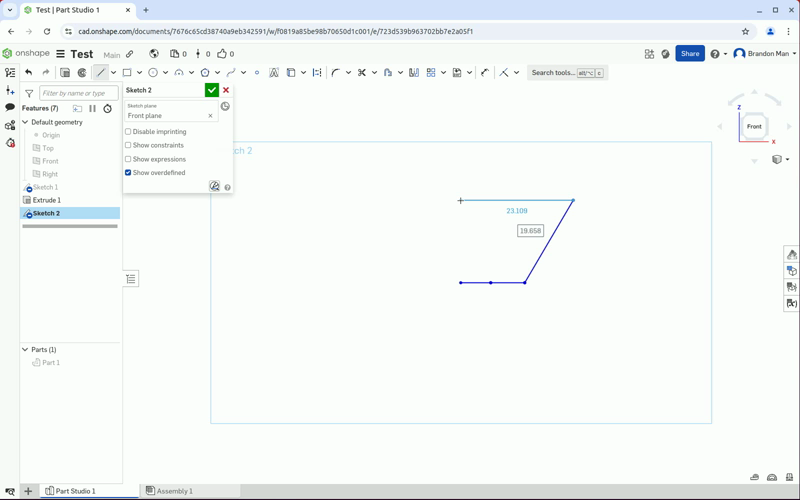
key_down(shift)
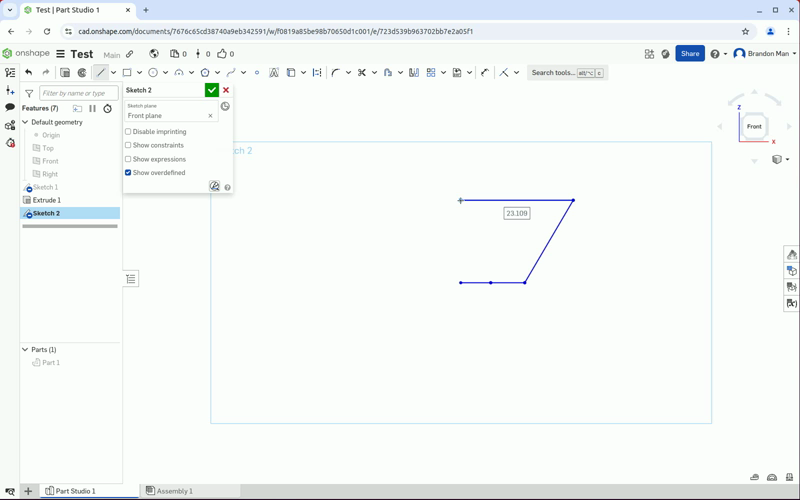
mouse_move(460, 282)
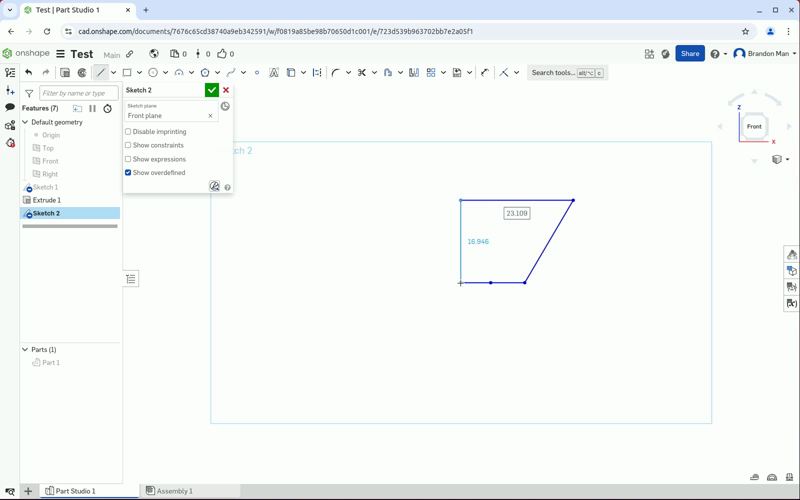
key_up(shift)
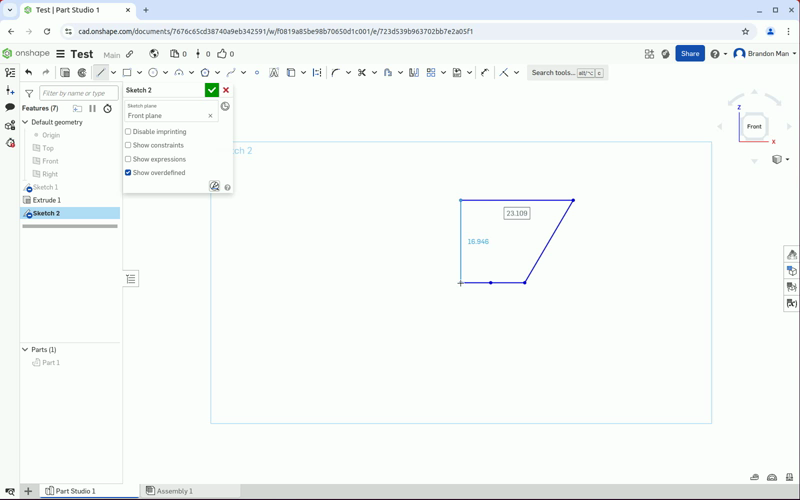
click(460, 282)
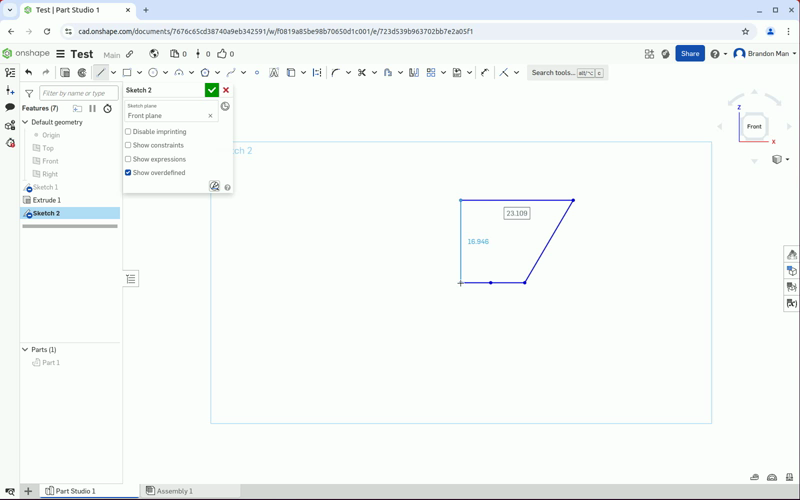
key(esc)
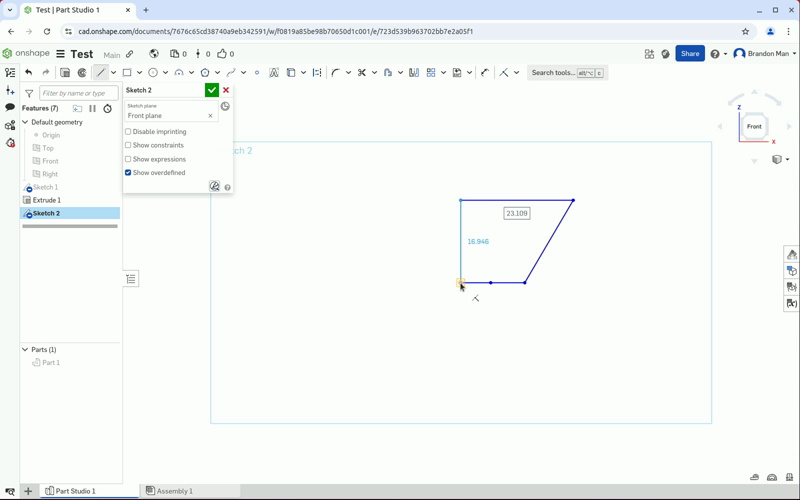
mouse_move(514, 217)
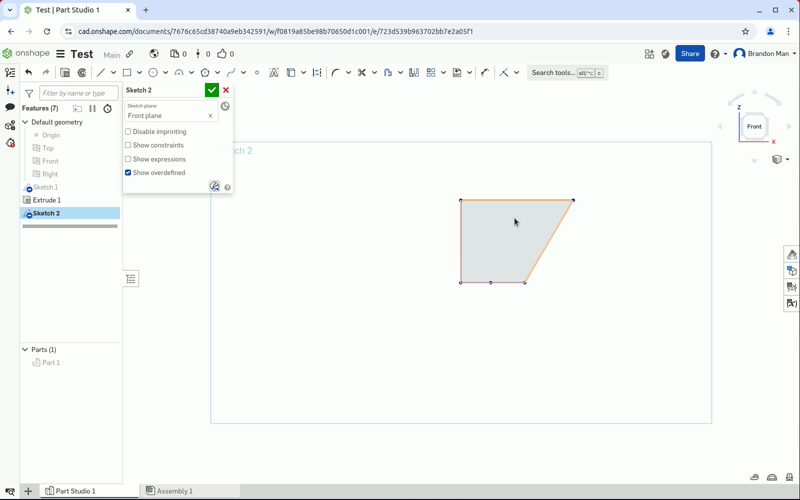
click(514, 217)
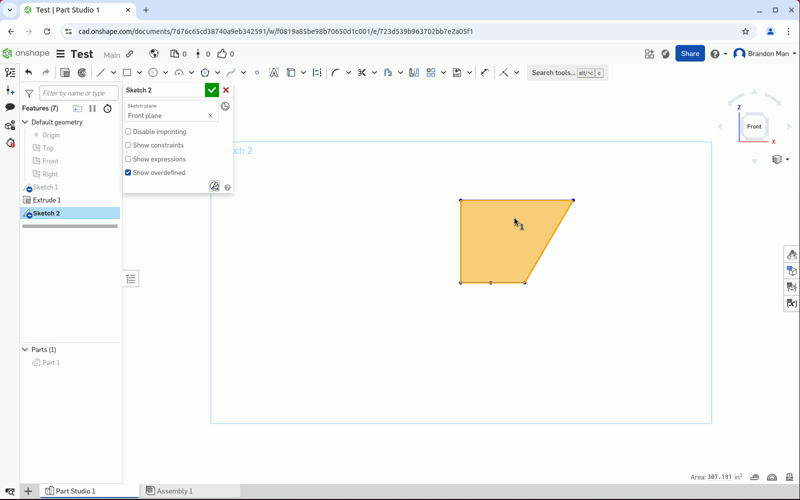
mouse_move(73, 352)
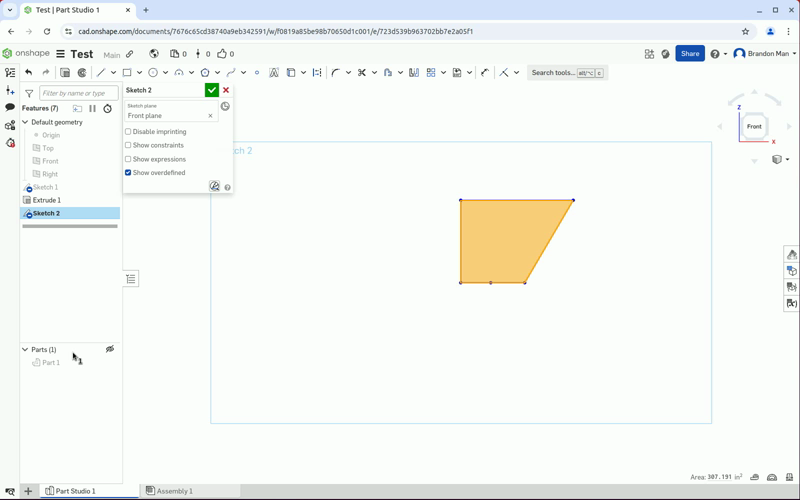
key(shift+y)
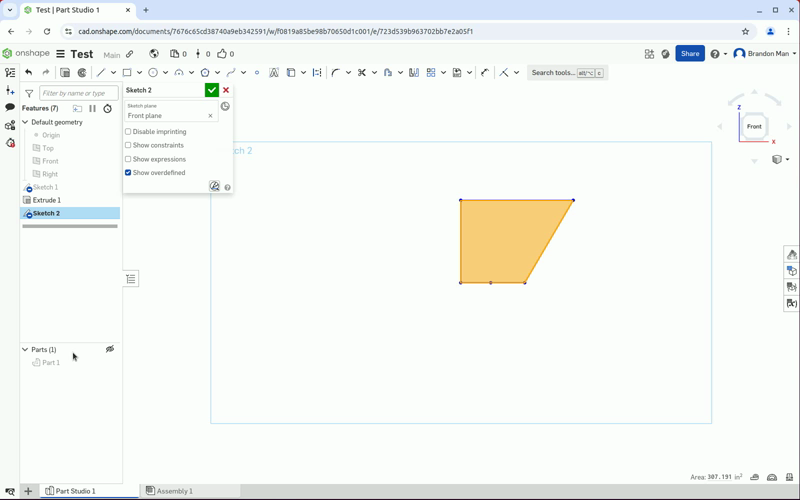
key(shift+e)
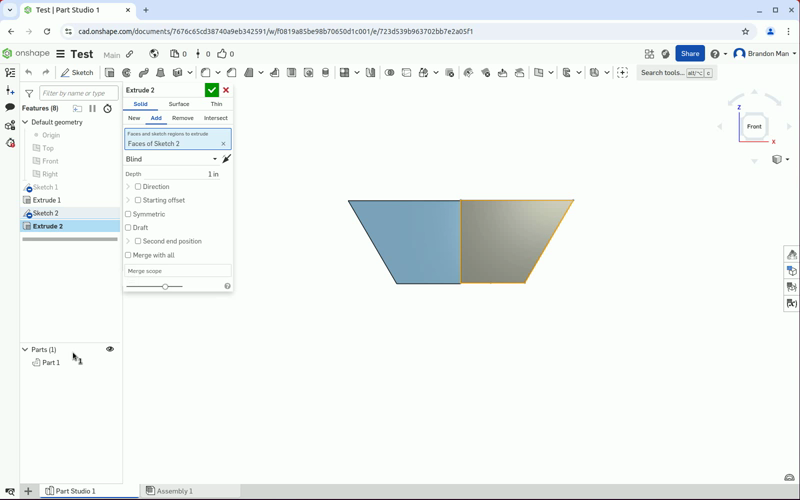
mouse_move(143, 106)
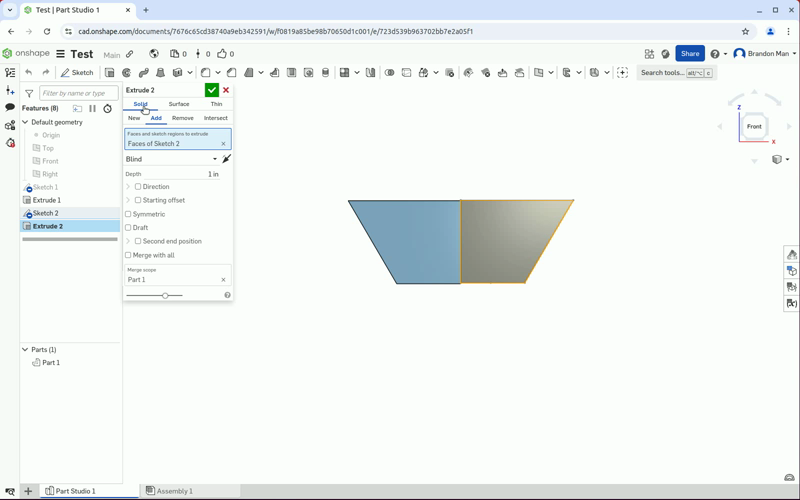
click(143, 106)
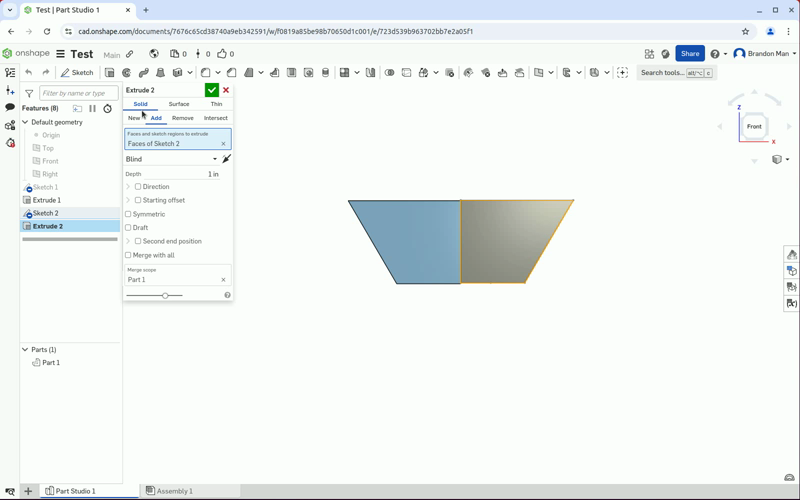
mouse_move(137, 120)
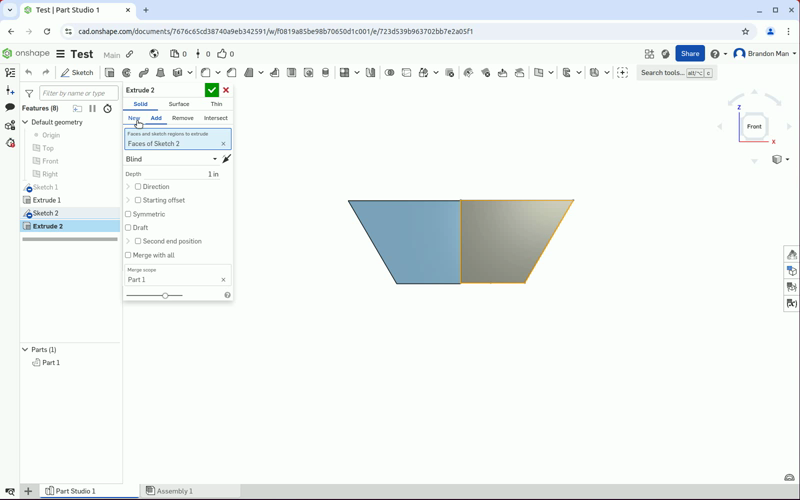
click(137, 120)
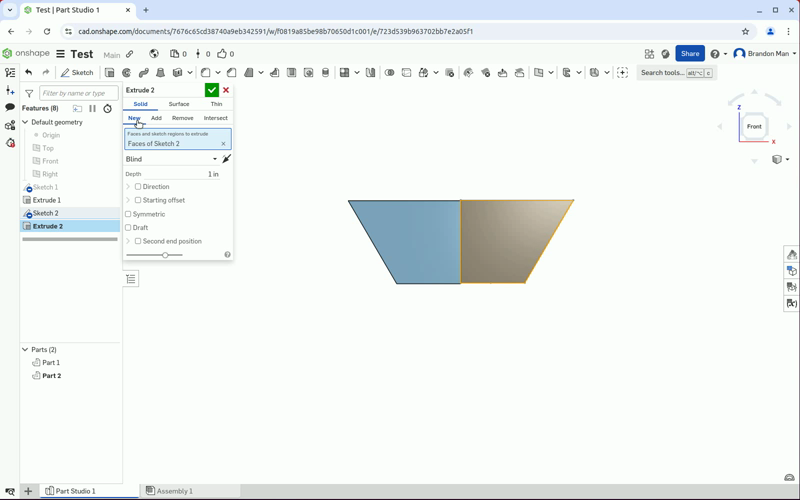
key(tab, 4)
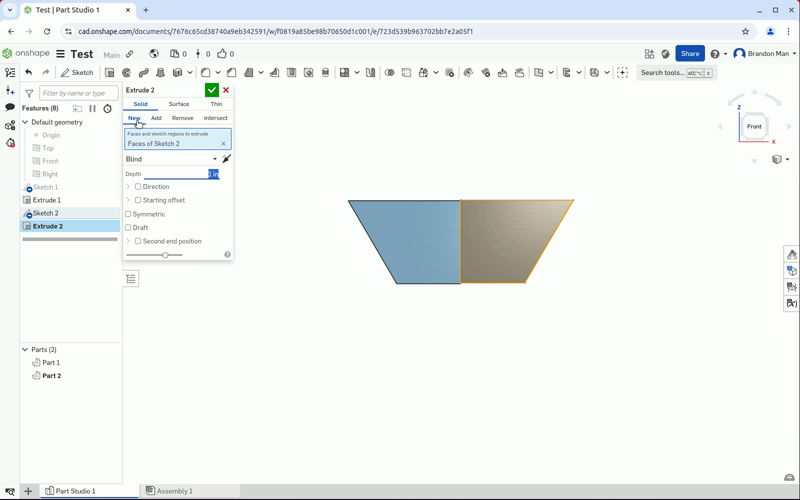
text(9.869)
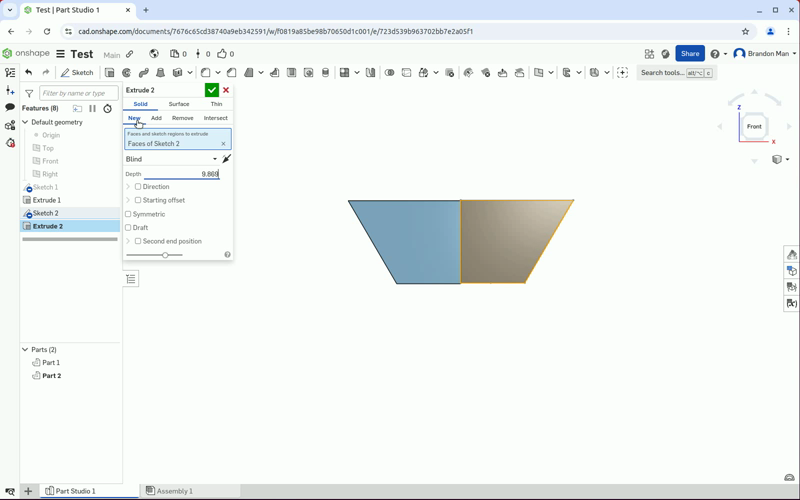
key(enter)
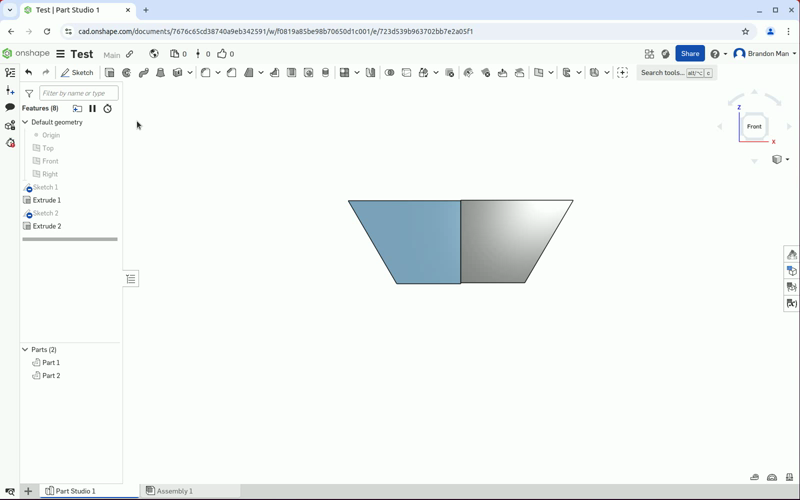
key(shift+h)
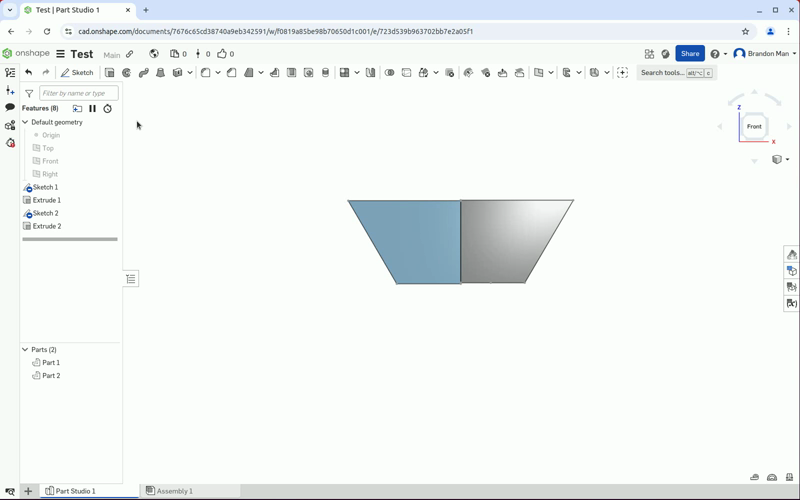
key(shift+h)
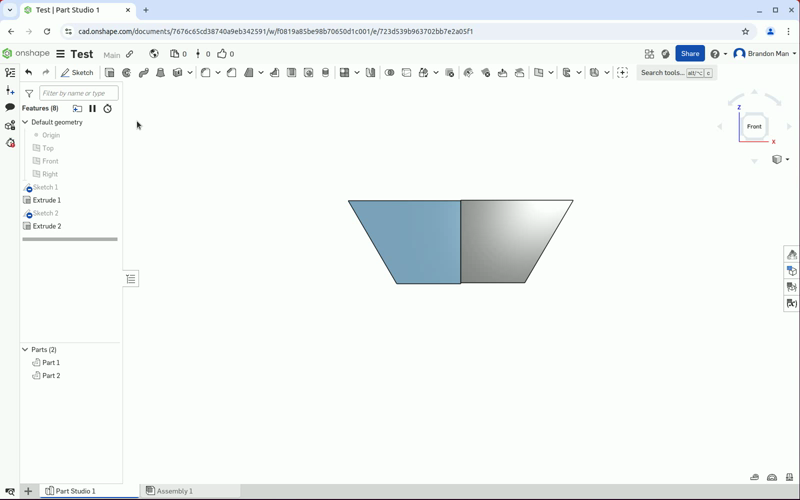
mouse_move(73, 189)
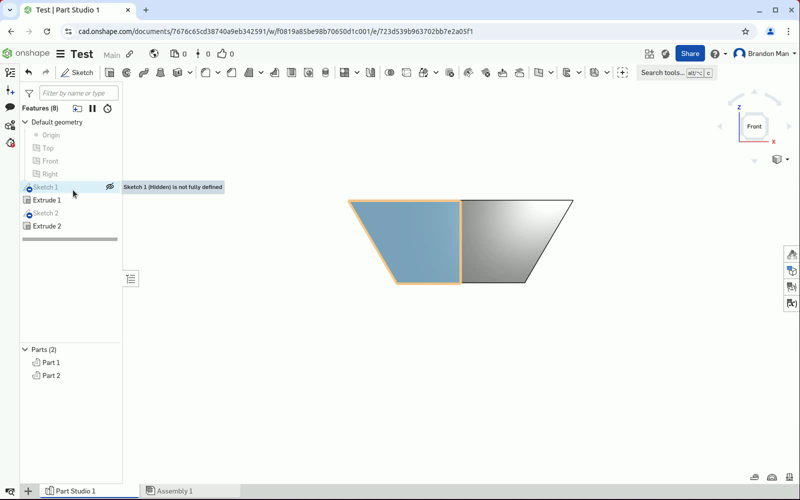
click(73, 189)
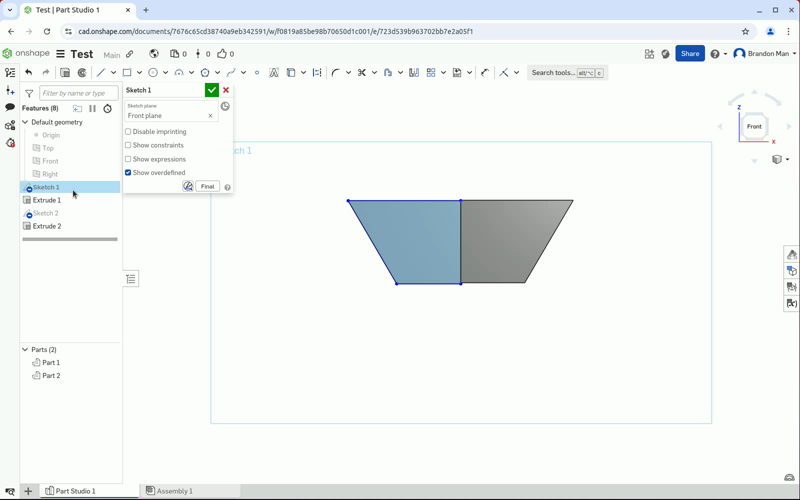
mouse_move(229, 92)
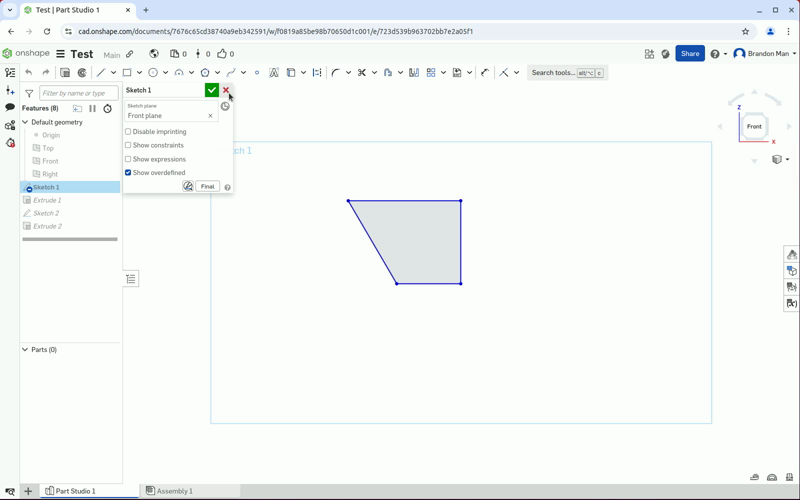
click(229, 92)
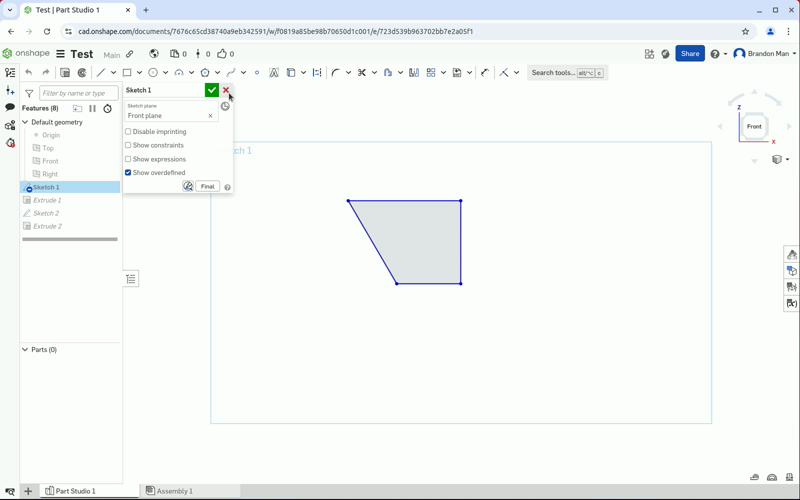
key(shift+s)
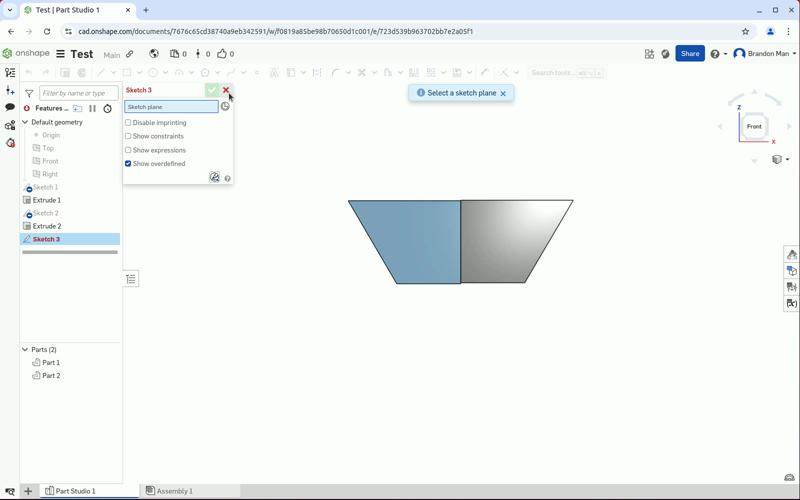
mouse_move(73, 163)
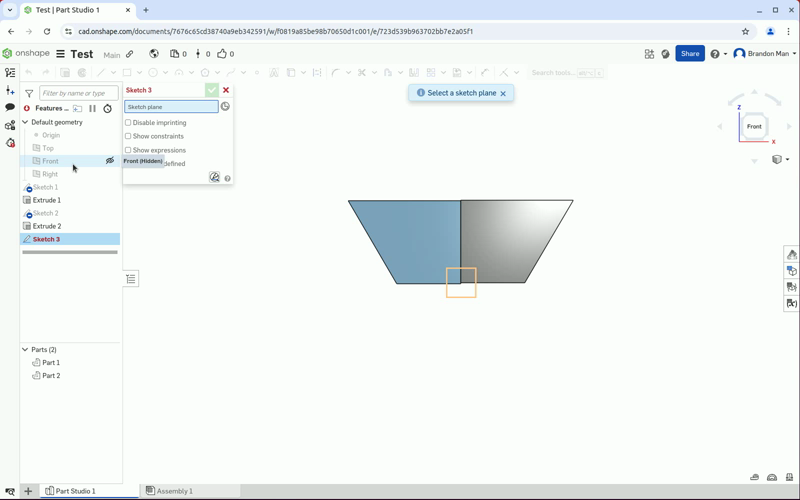
click(73, 163)
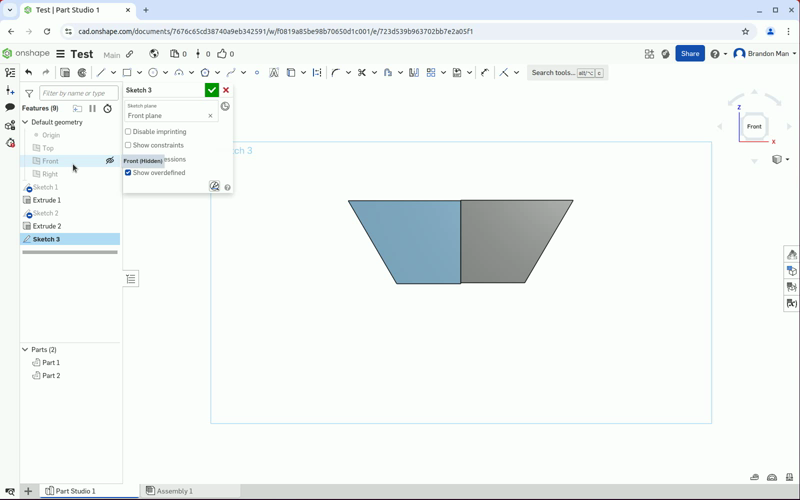
mouse_move(73, 352)
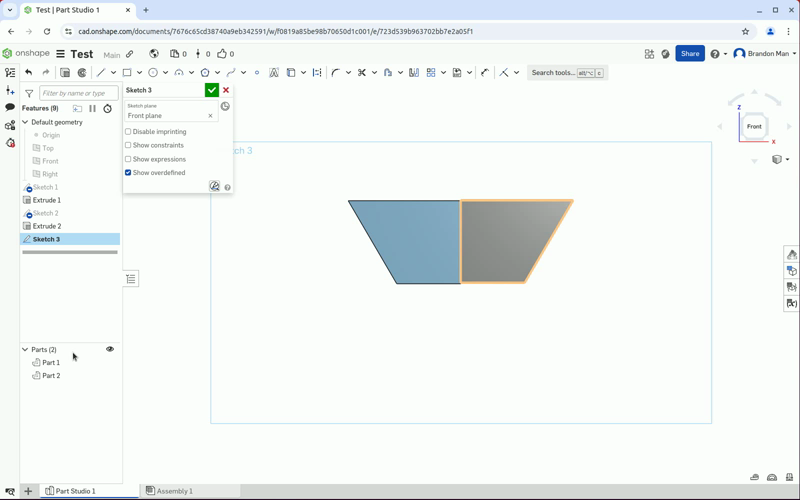
key(y)
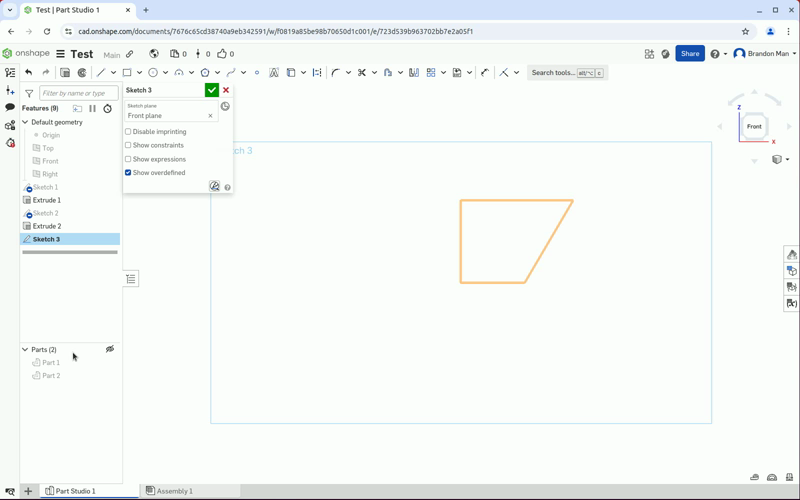
key(l)
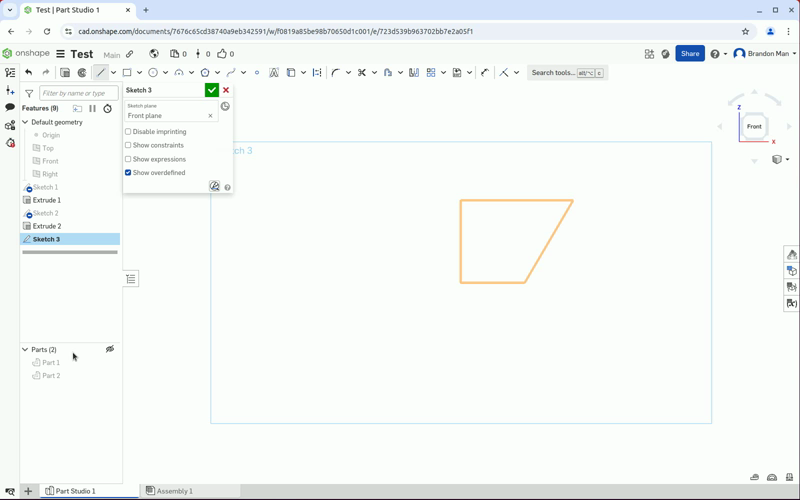
key_down(shift)
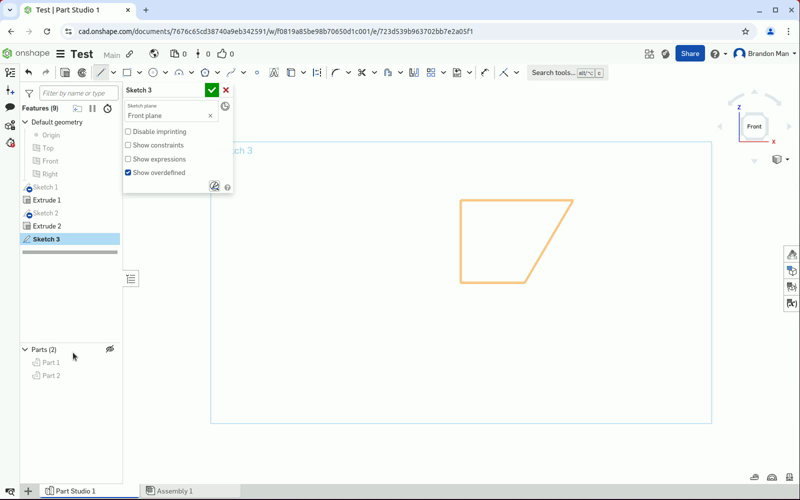
mouse_move(460, 393)
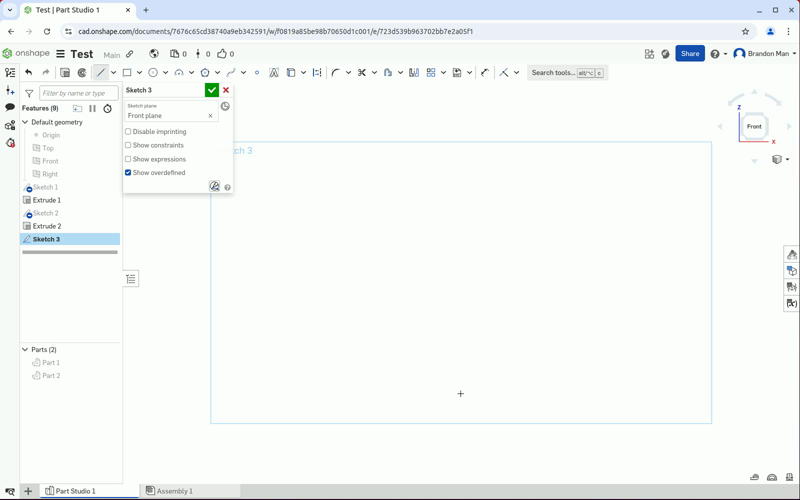
click(460, 393)
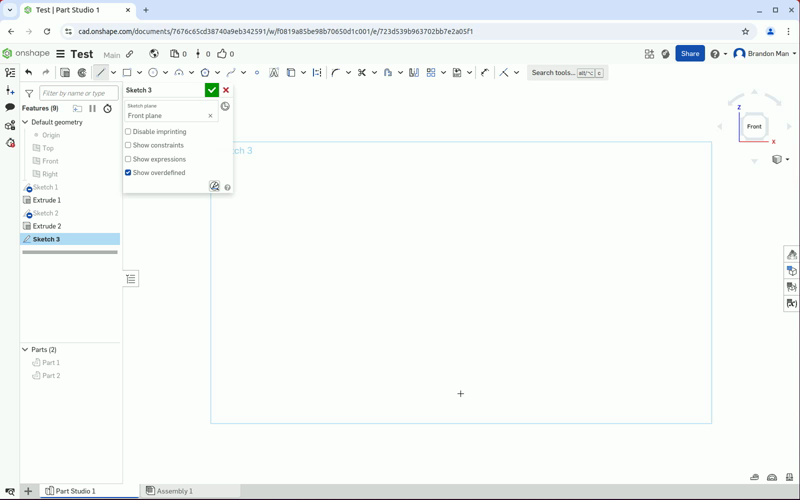
key_up(shift)
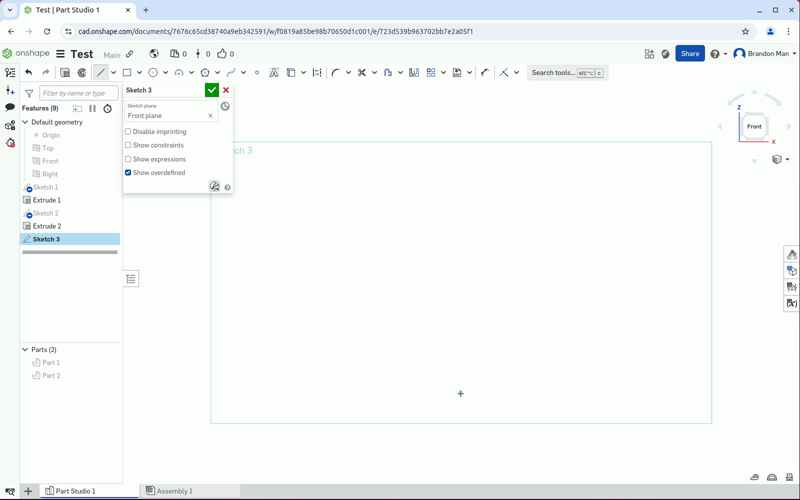
key_down(shift)
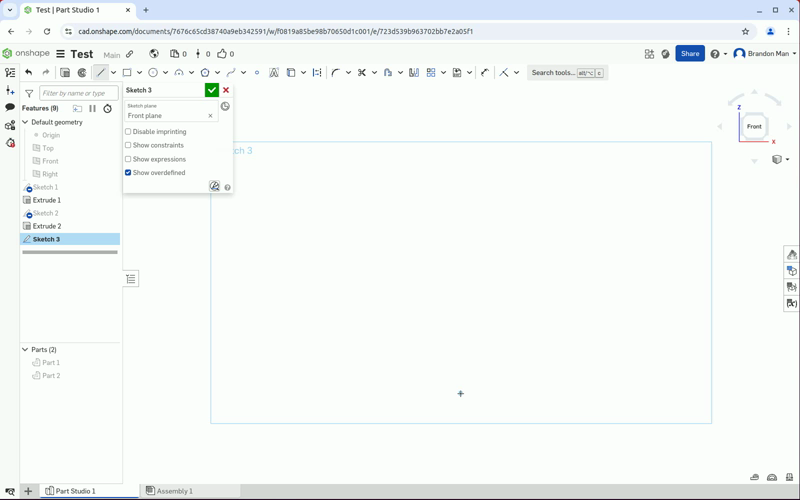
mouse_move(524, 282)
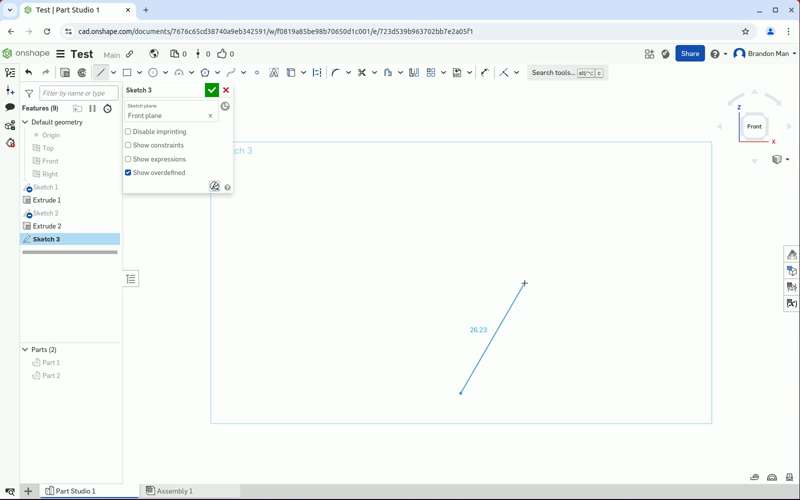
click(524, 282)
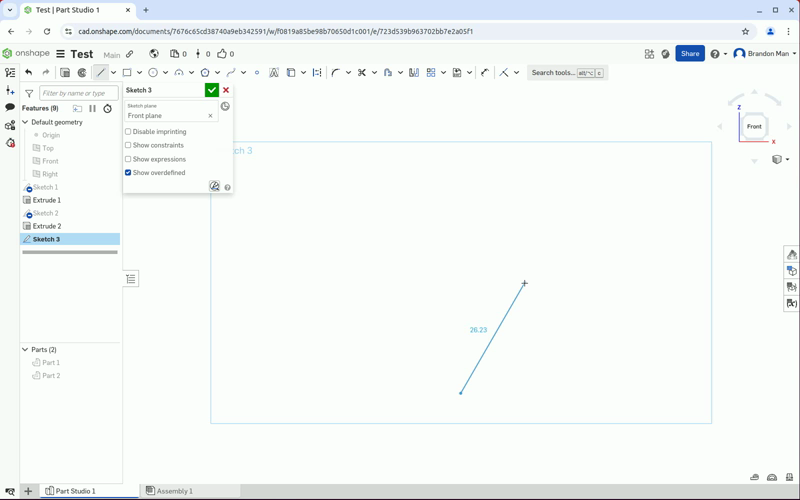
key_up(shift)
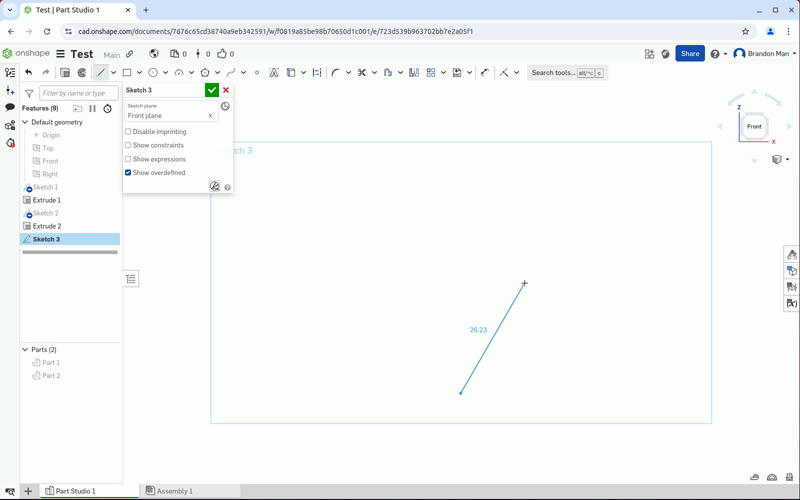
key_down(shift)
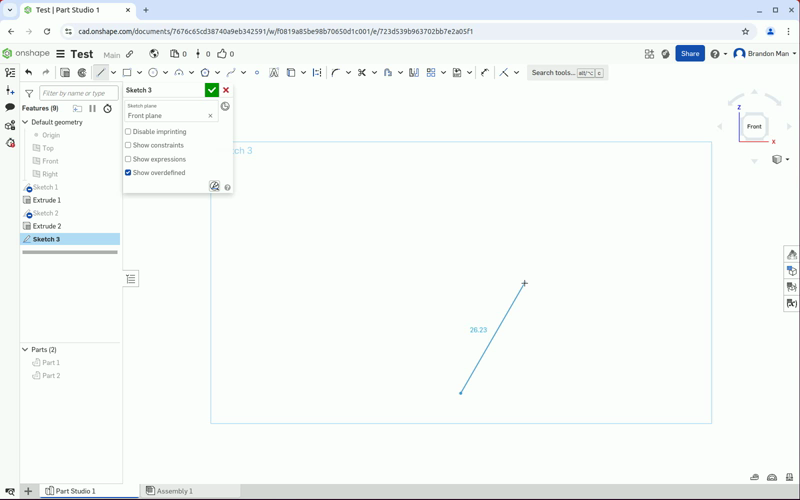
mouse_move(554, 282)
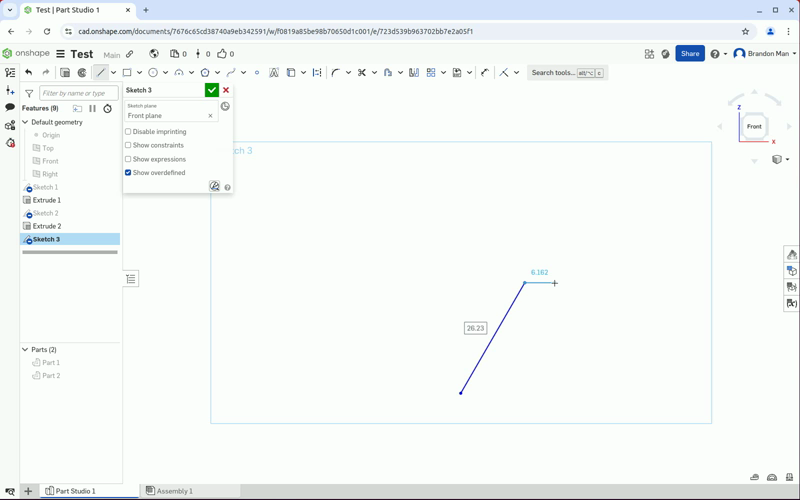
mouse_move(489, 282)
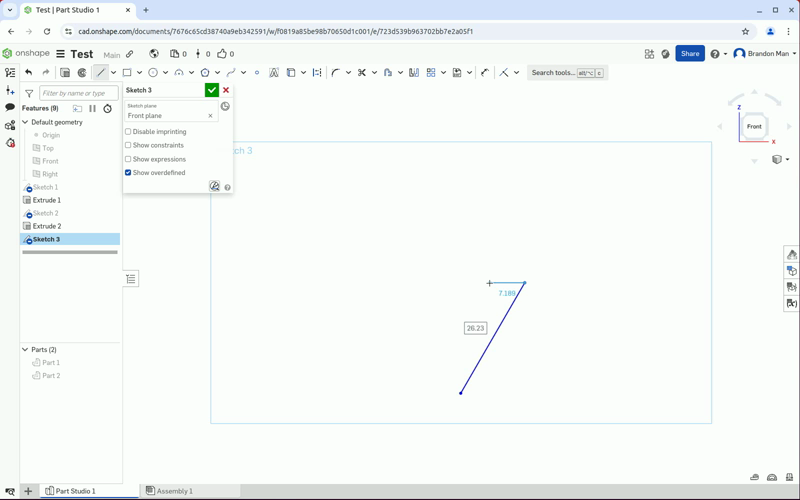
click(489, 282)
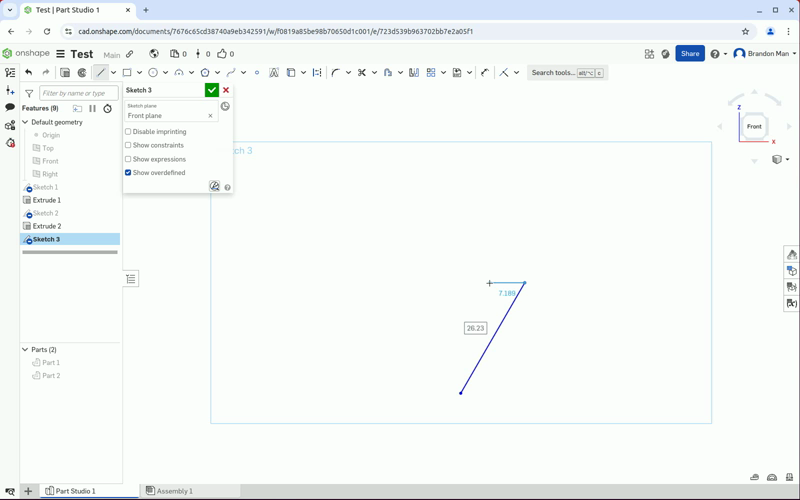
key_up(shift)
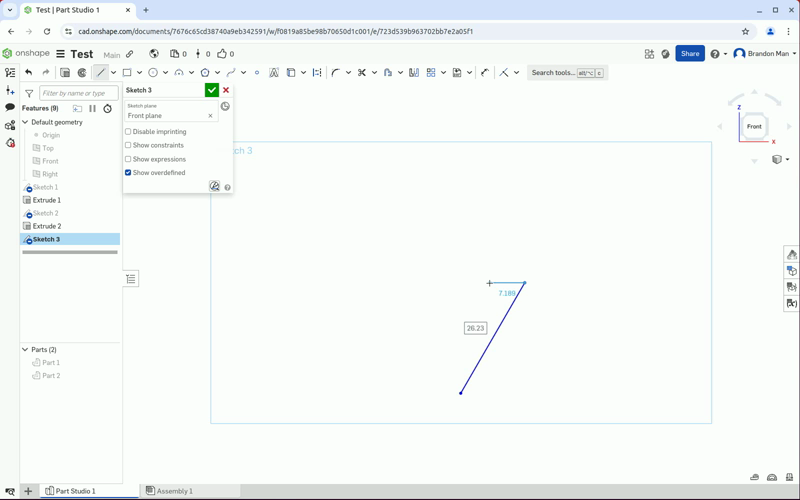
key_down(shift)
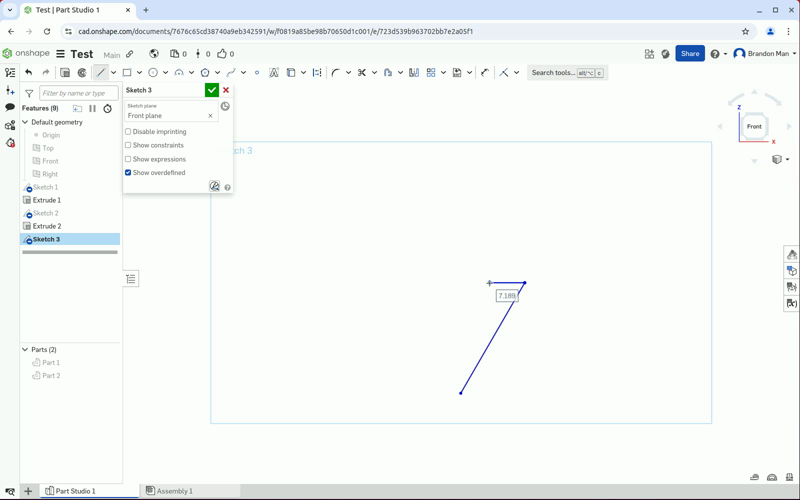
mouse_move(519, 282)
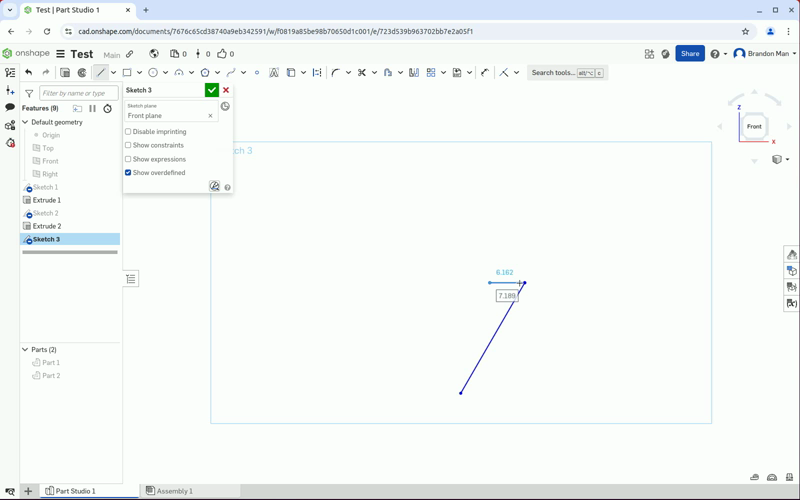
mouse_move(460, 282)
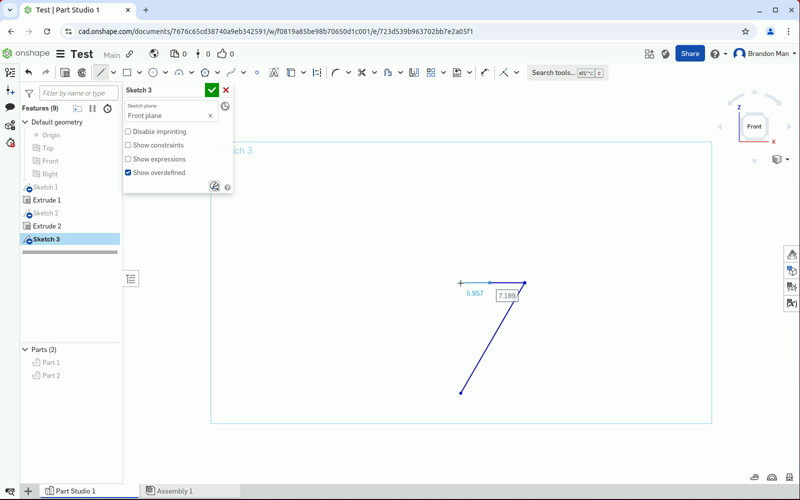
click(460, 282)
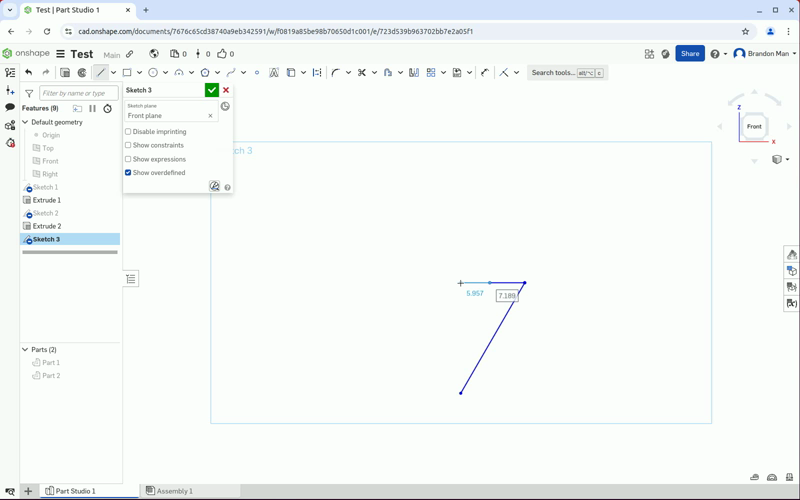
key_up(shift)
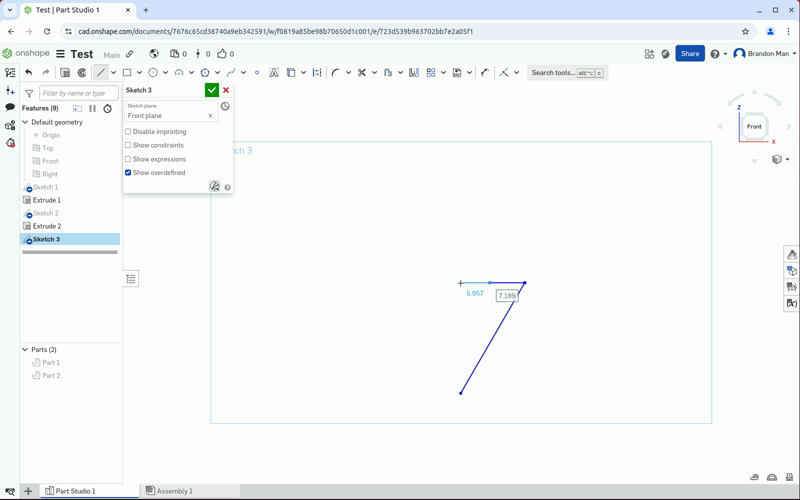
key_down(shift)
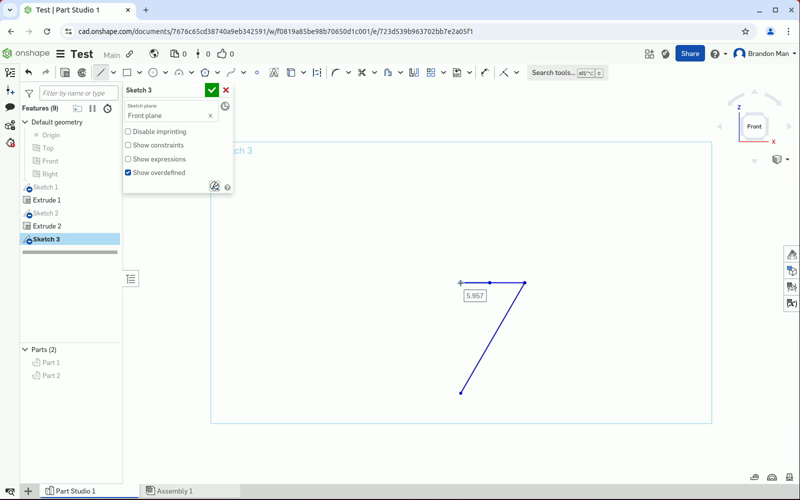
mouse_move(460, 393)
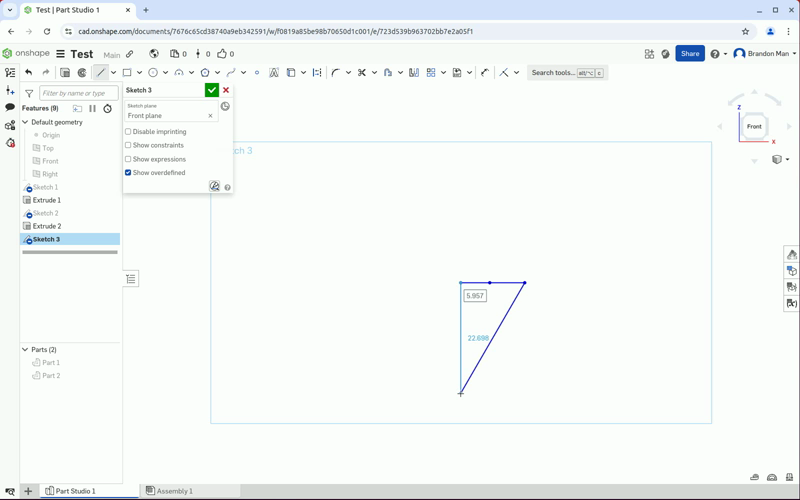
key_up(shift)
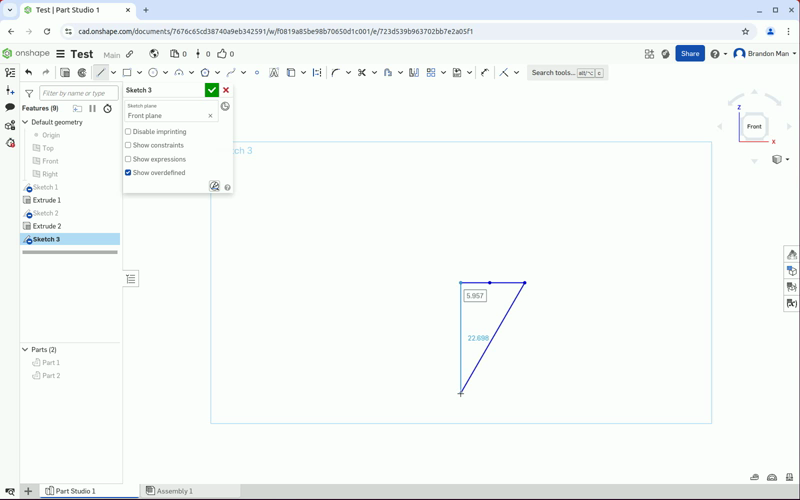
click(460, 393)
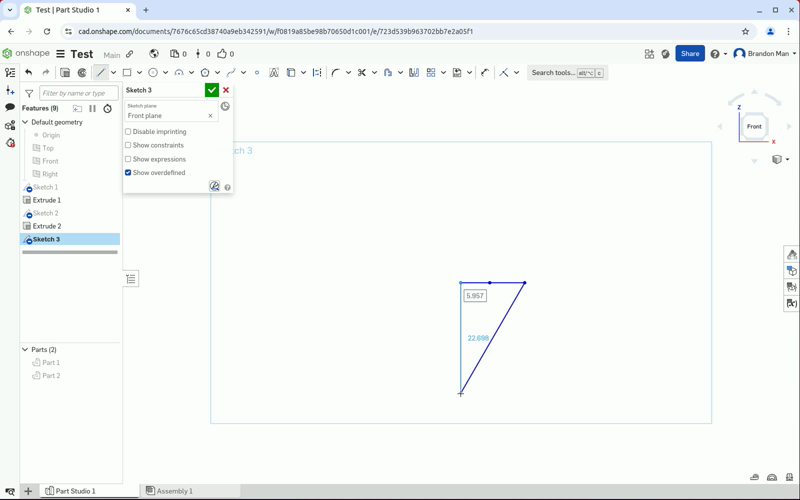
key(esc)
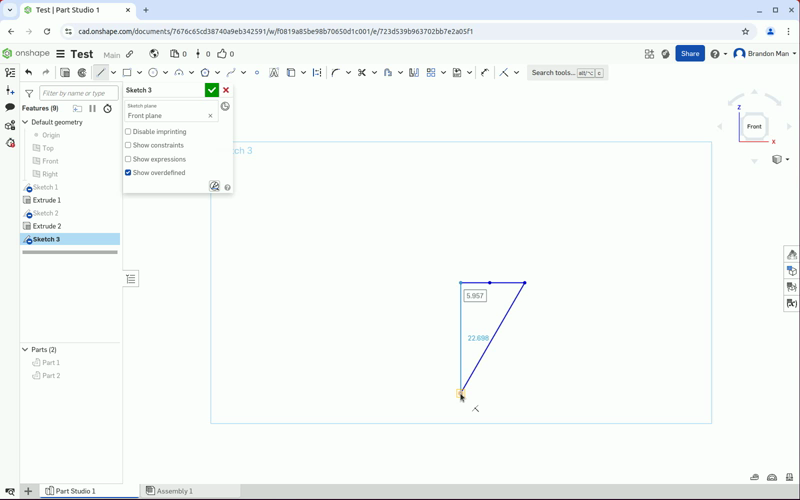
mouse_move(488, 307)
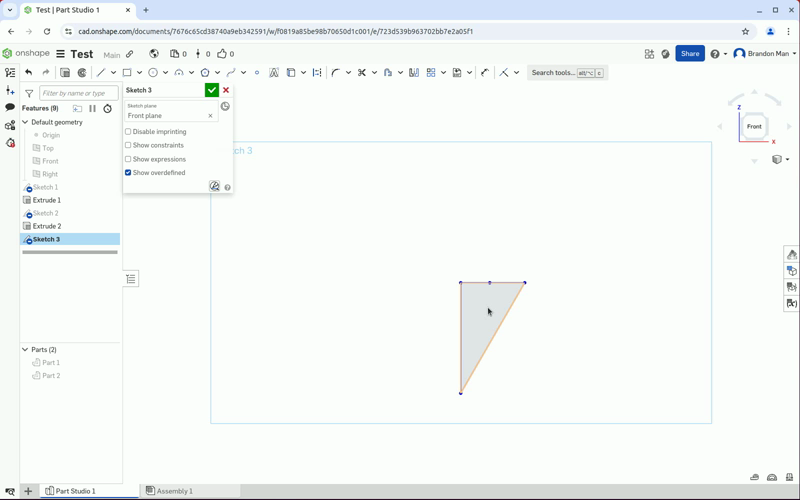
click(488, 307)
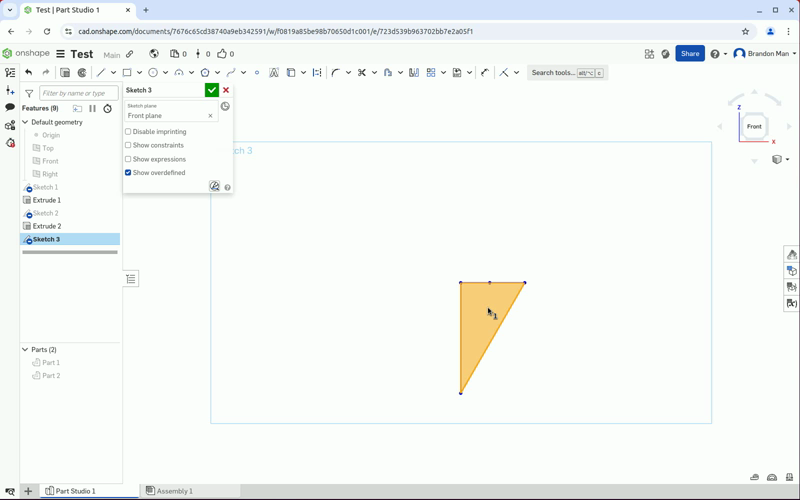
mouse_move(73, 352)
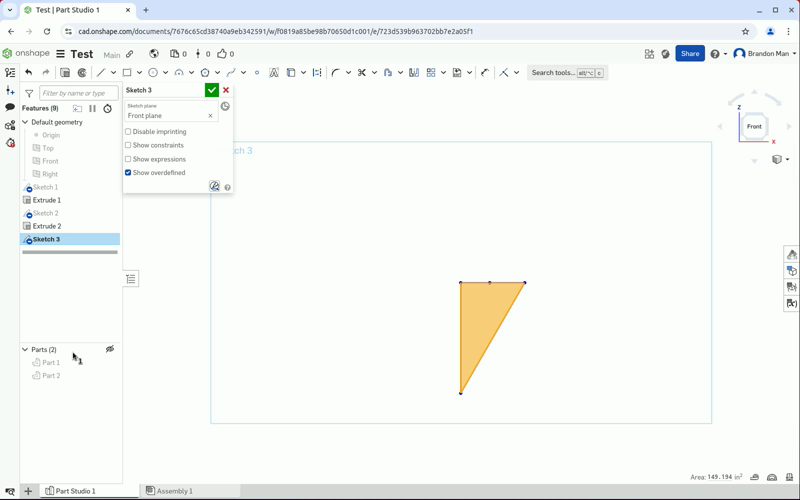
key(shift+y)
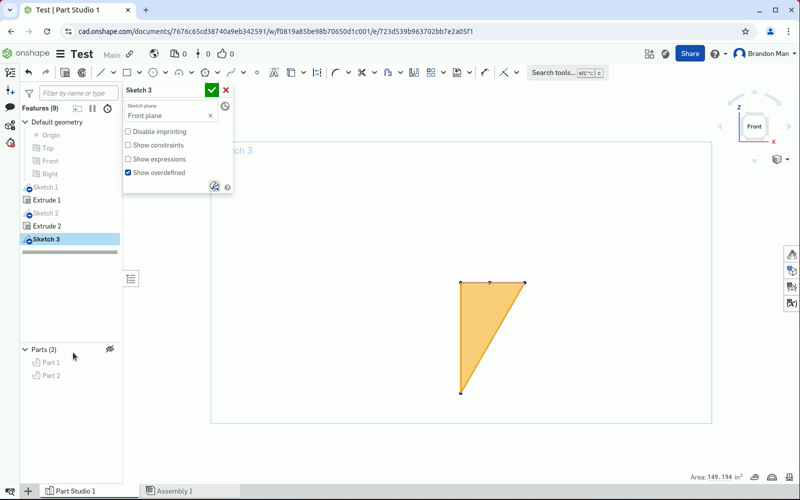
key(shift+e)
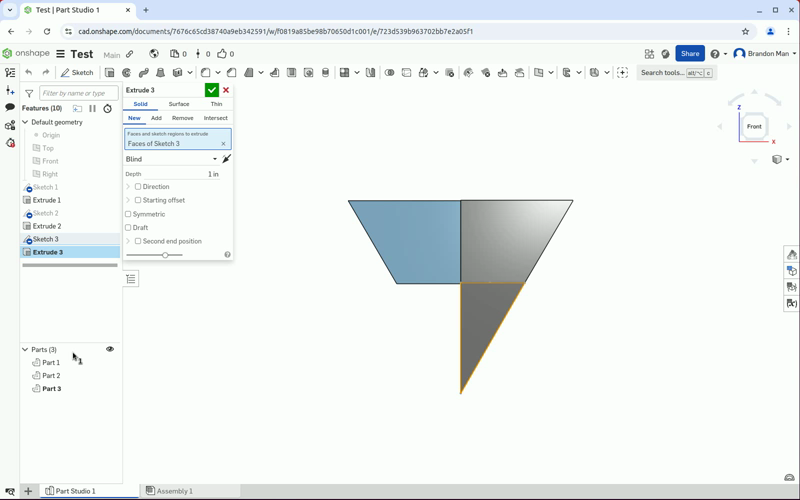
mouse_move(143, 106)
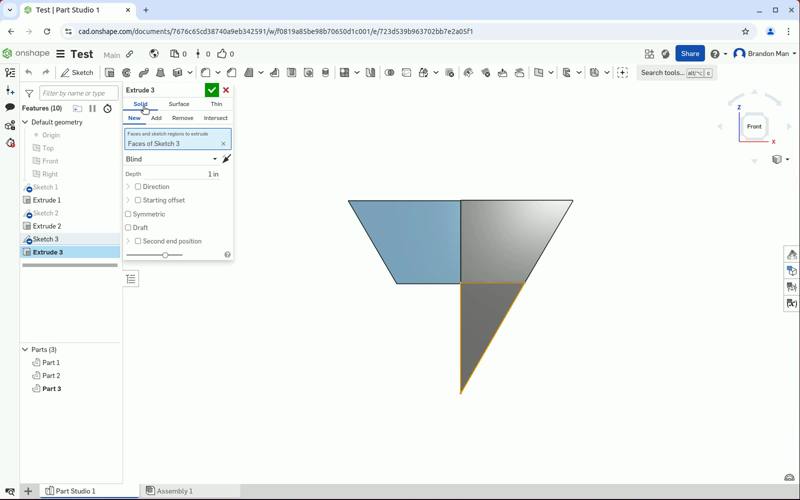
click(143, 106)
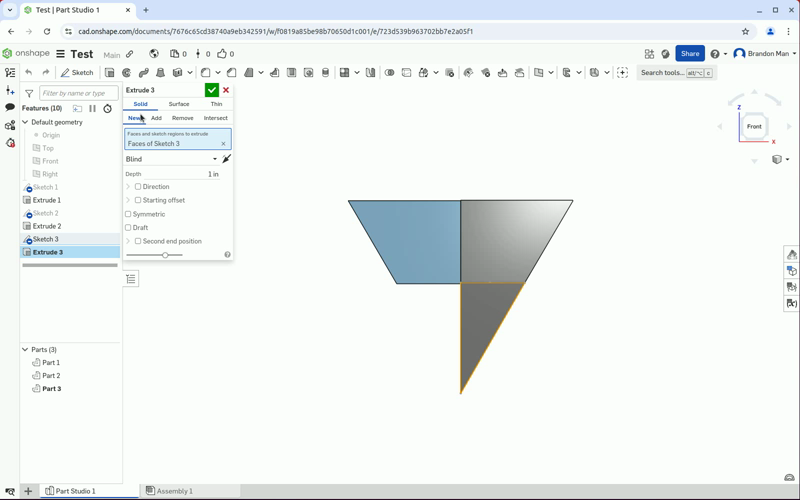
mouse_move(137, 120)
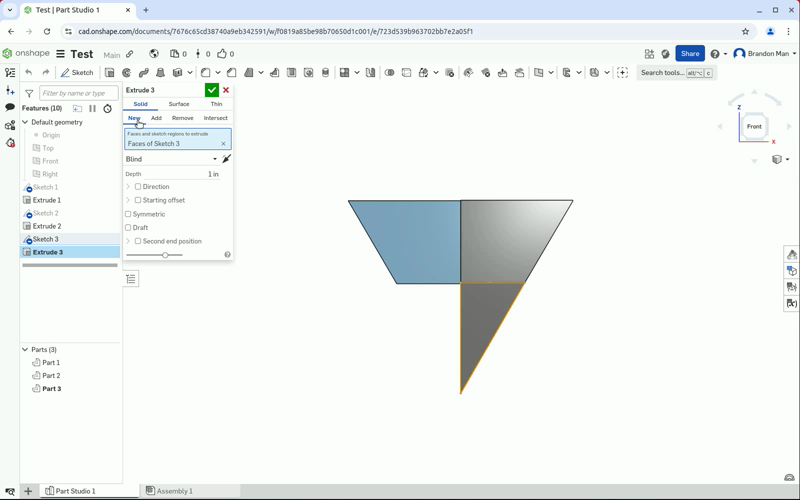
click(137, 120)
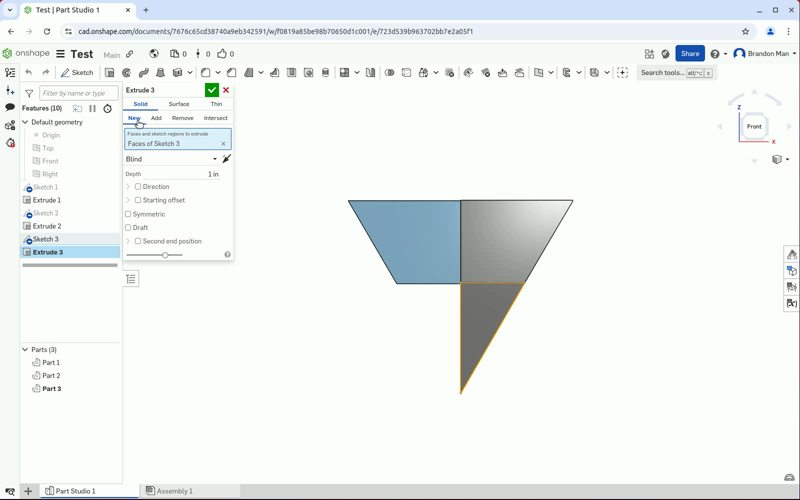
key(tab, 4)
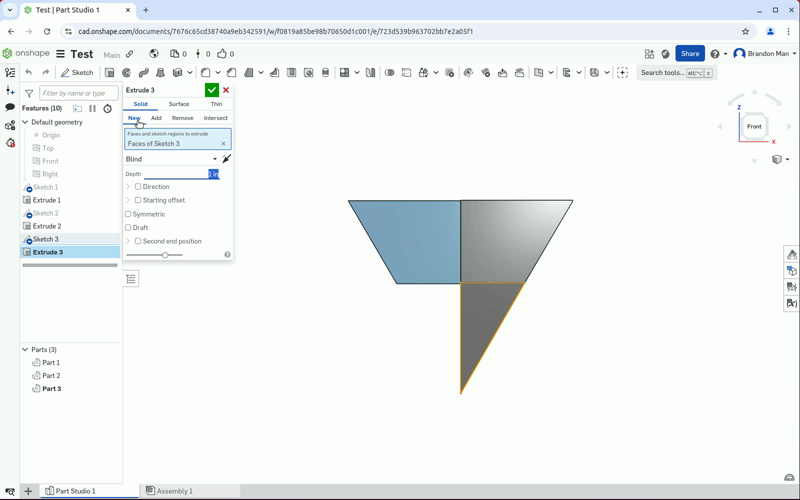
text(9.869)
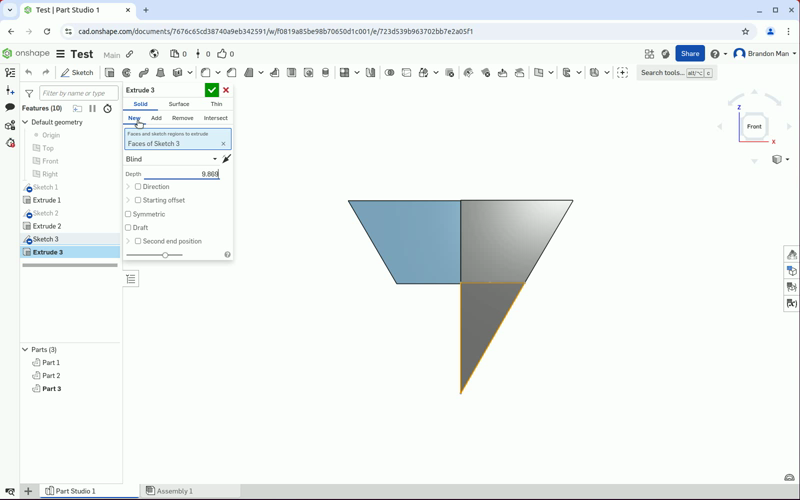
key(enter)
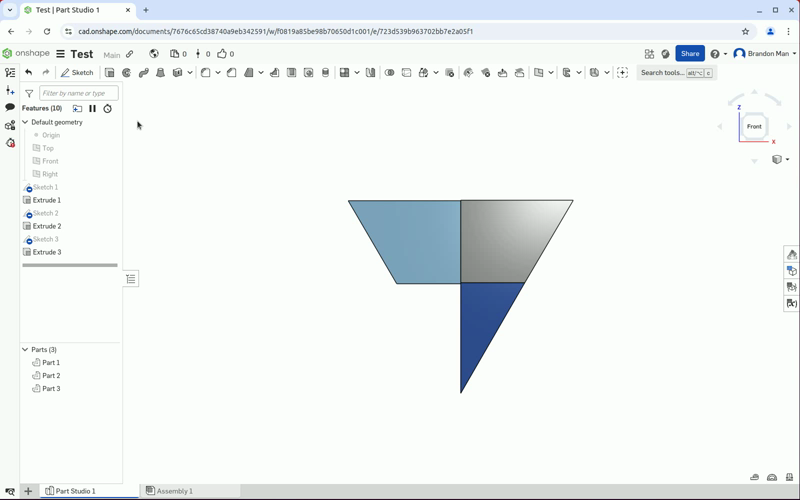
key(shift+h)
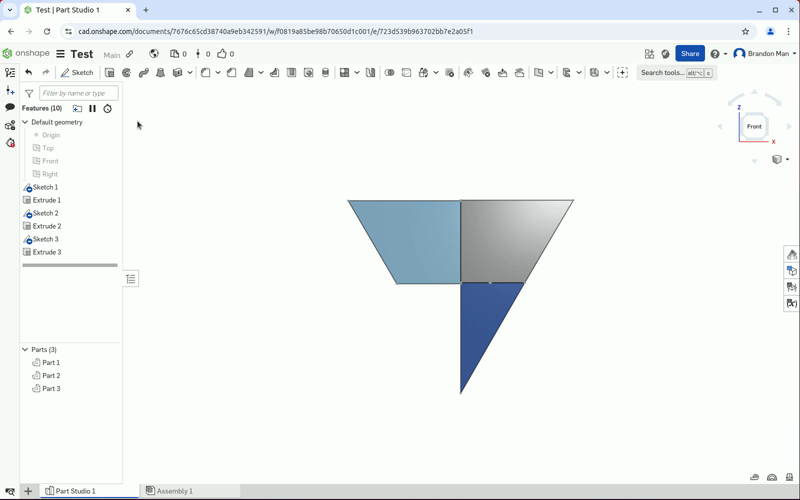
key(shift+h)
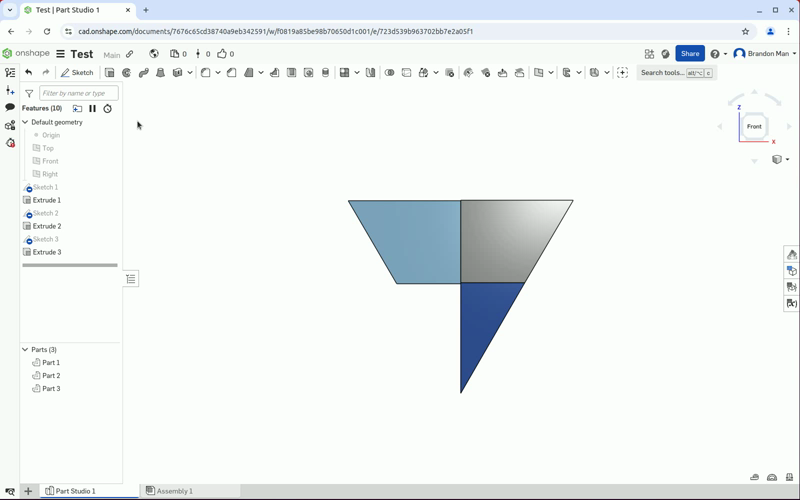
mouse_move(73, 189)
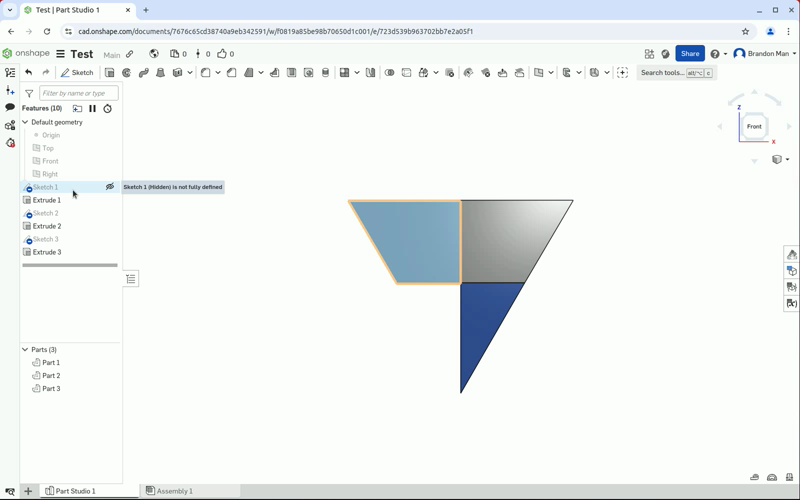
click(73, 189)
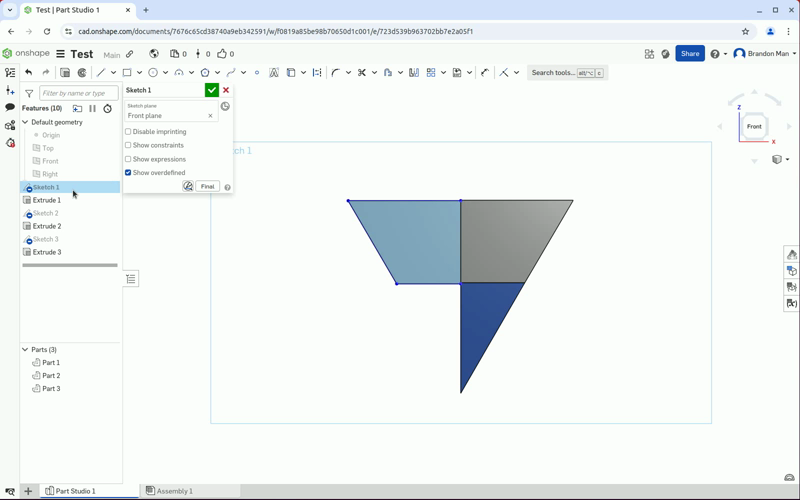
mouse_move(229, 92)
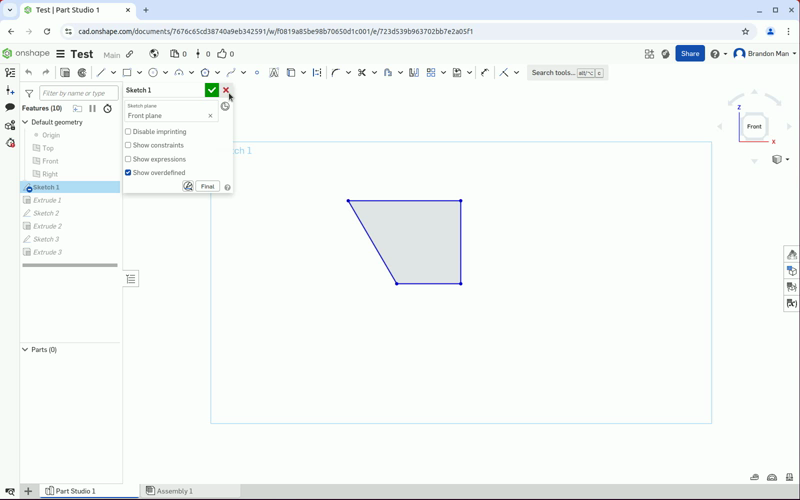
click(229, 92)
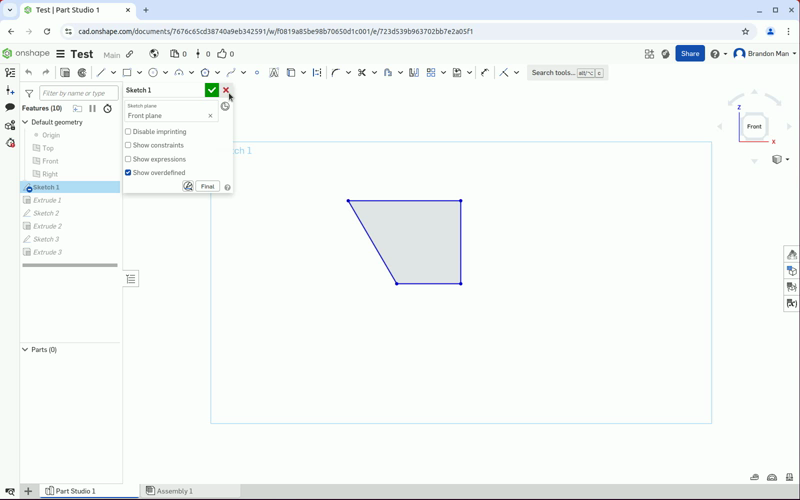
key(shift+s)
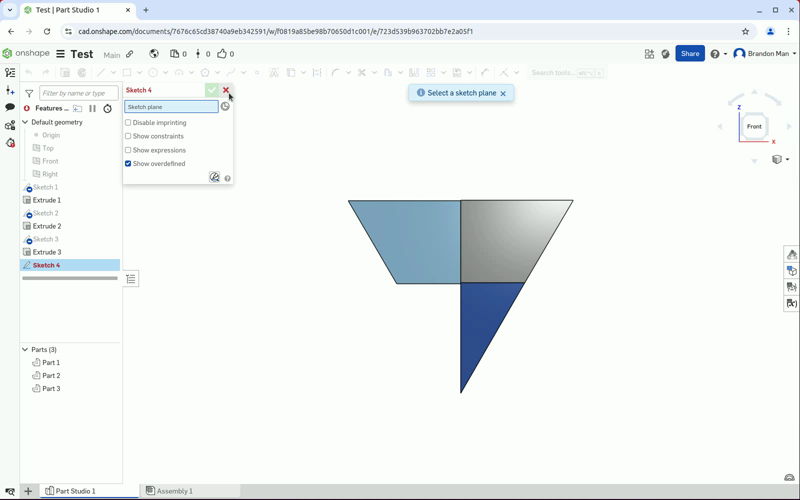
mouse_move(73, 163)
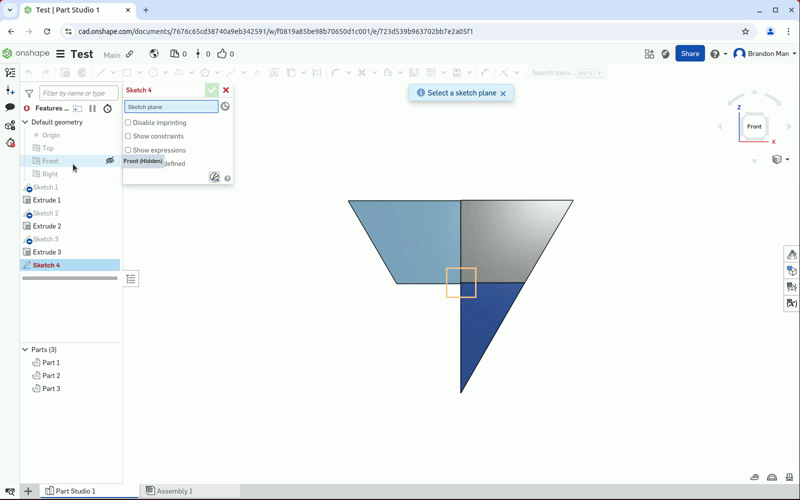
click(73, 163)
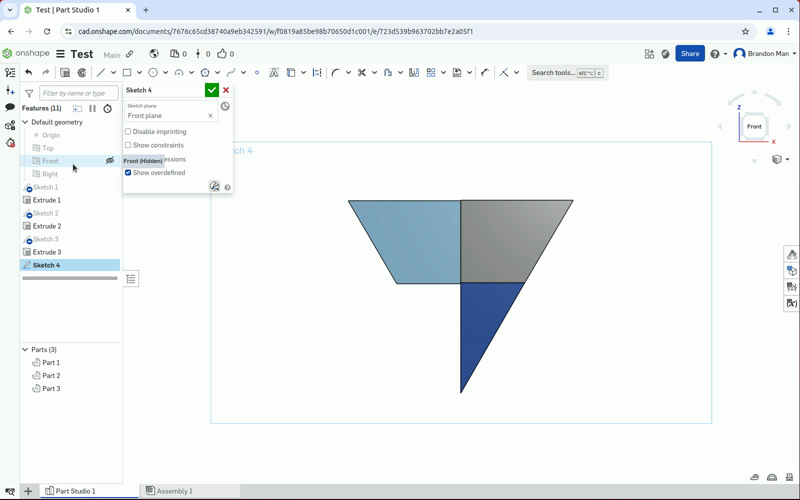
mouse_move(73, 352)
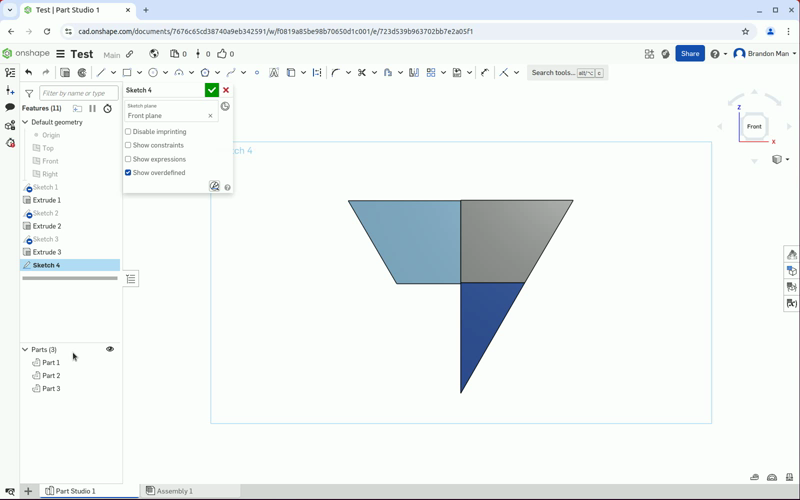
key(y)
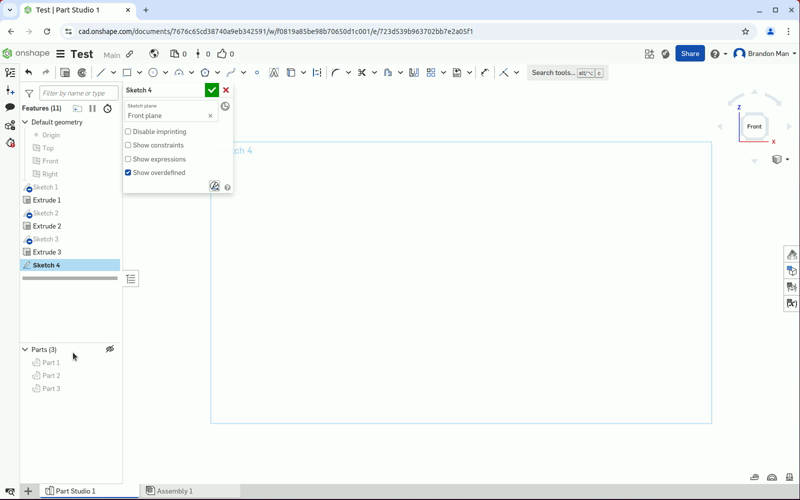
key(l)
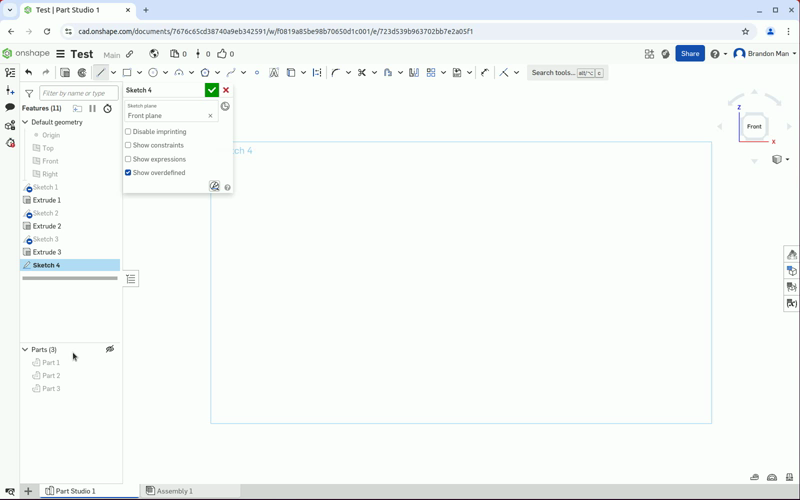
key_down(shift)
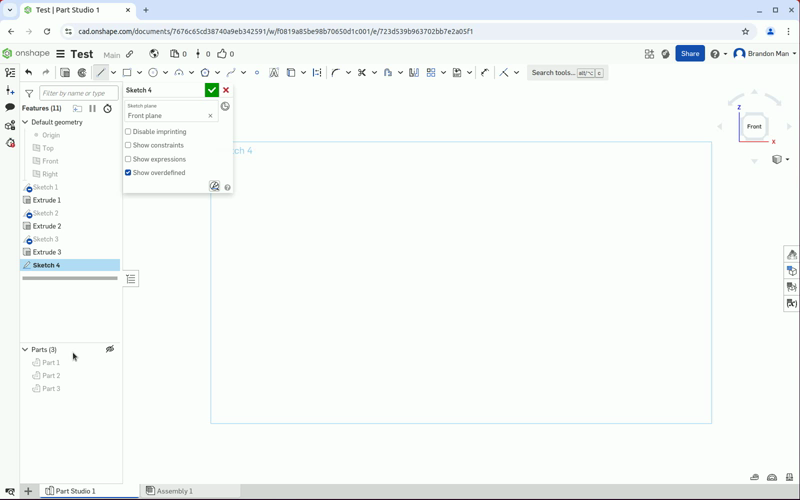
mouse_move(396, 282)
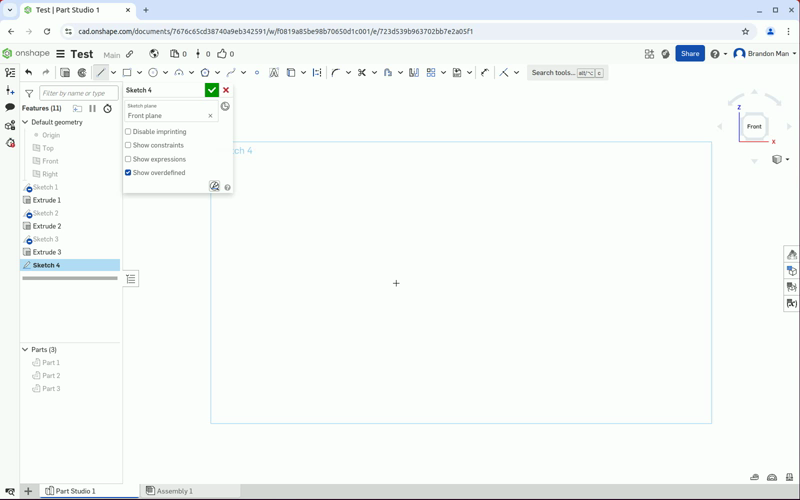
click(396, 282)
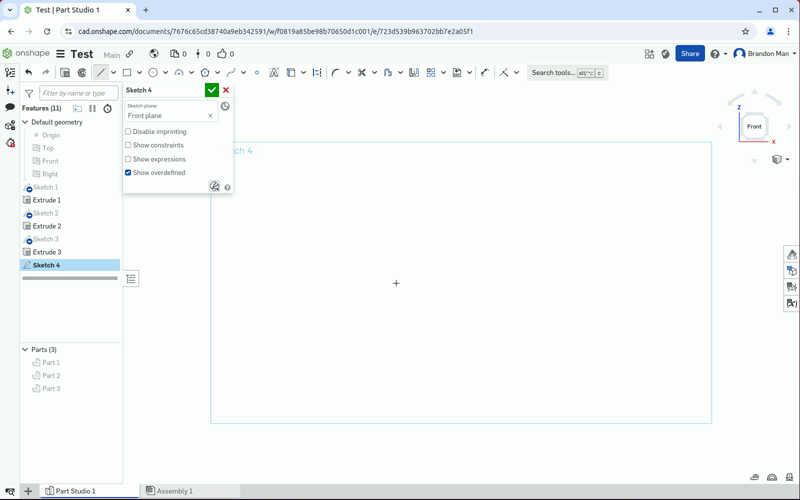
key_up(shift)
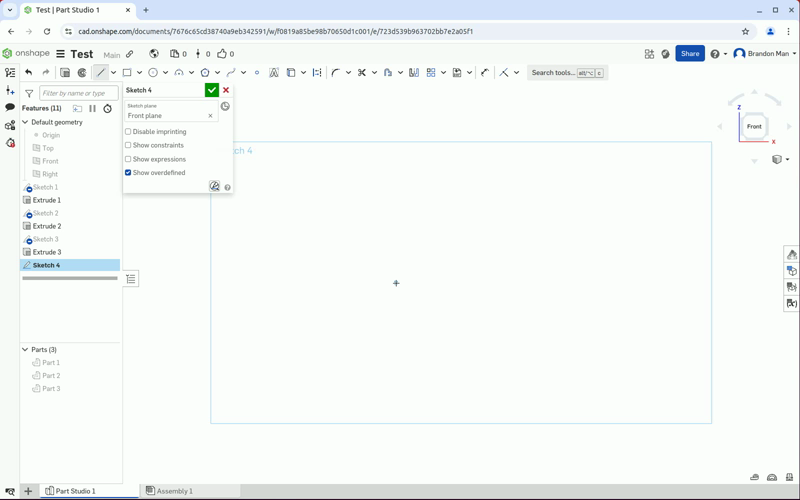
key_down(shift)
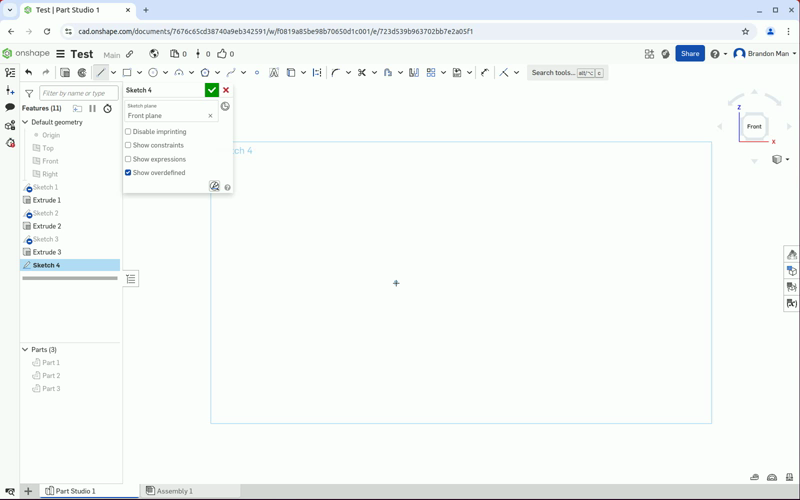
mouse_move(461, 393)
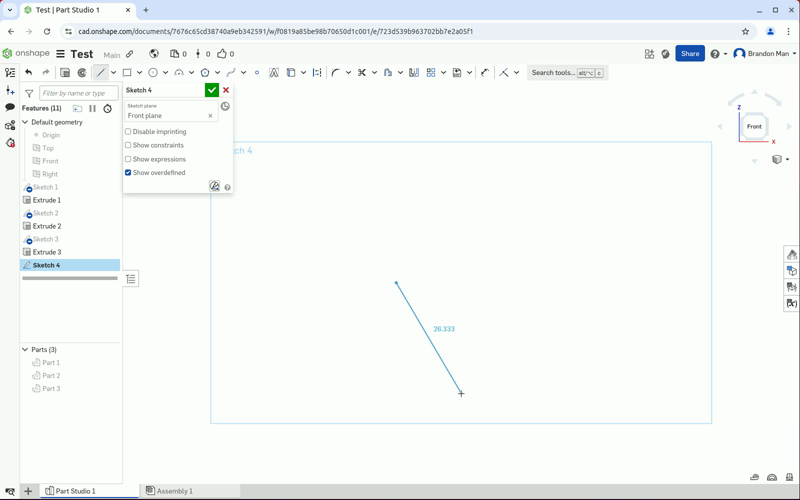
click(461, 393)
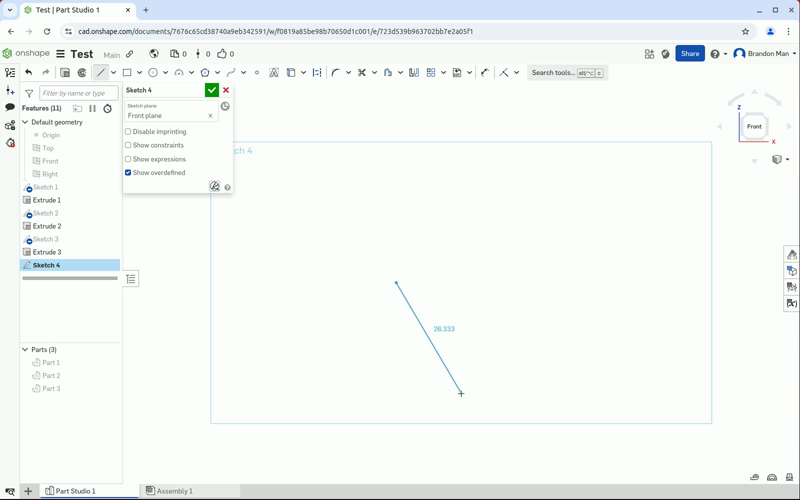
key_up(shift)
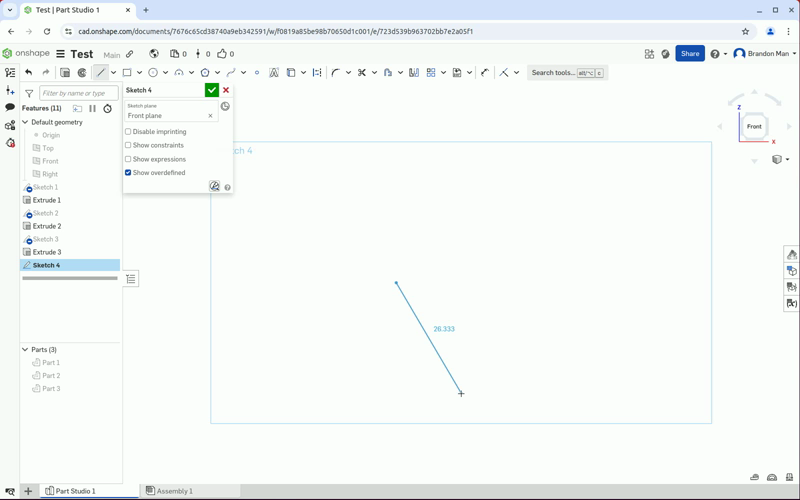
key_down(shift)
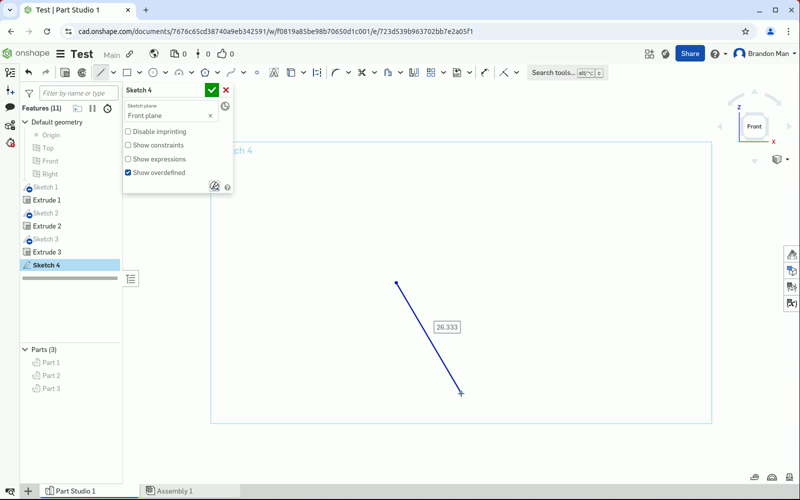
mouse_move(461, 282)
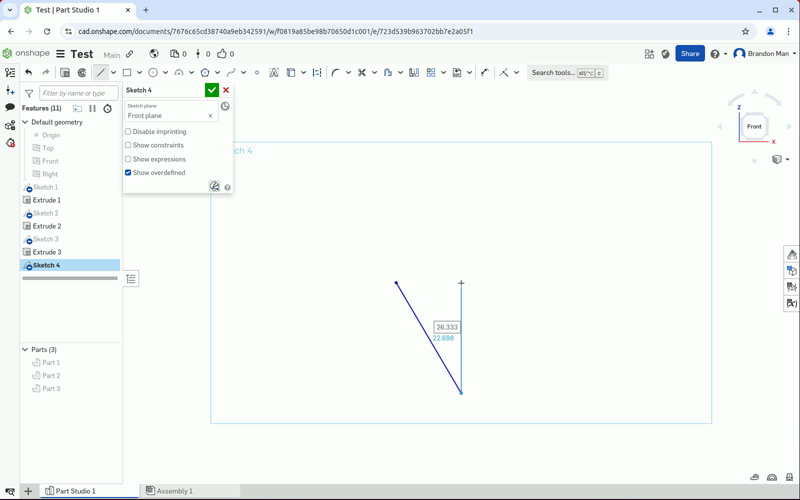
click(461, 282)
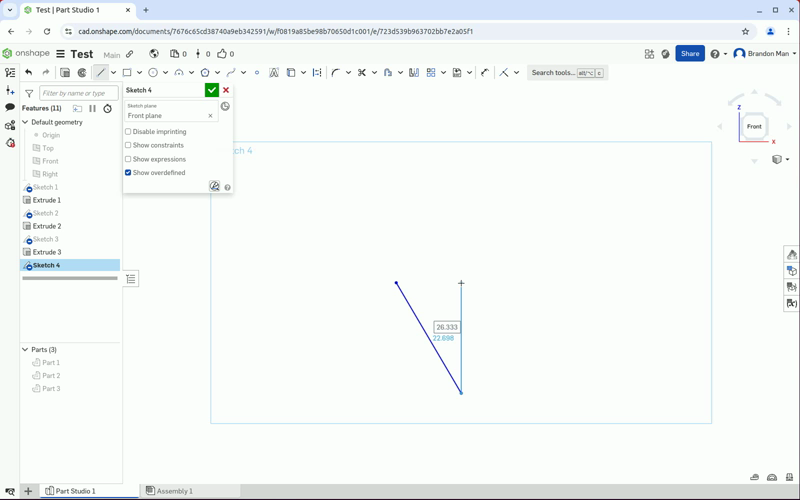
key_up(shift)
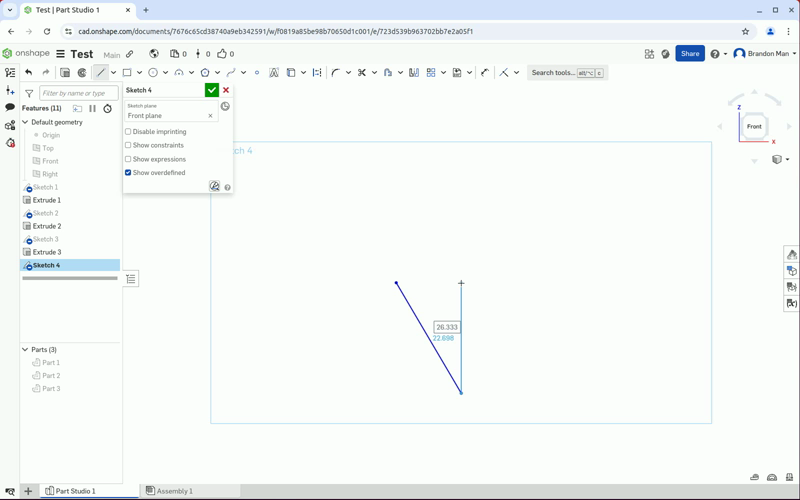
key_down(shift)
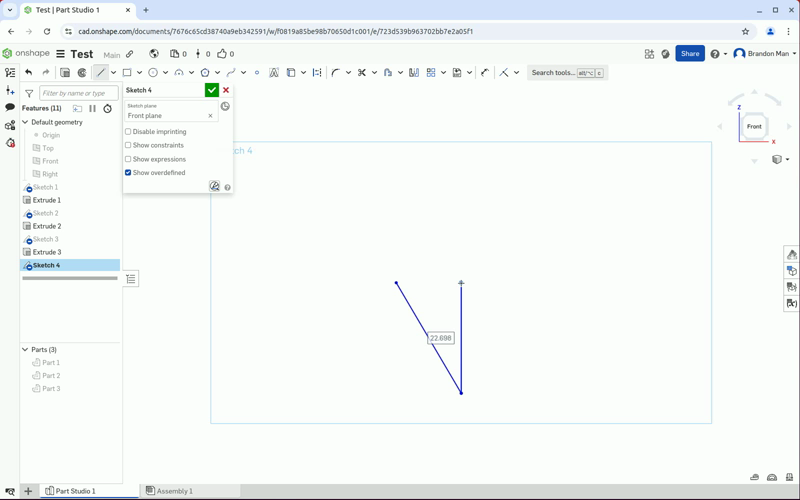
mouse_move(396, 282)
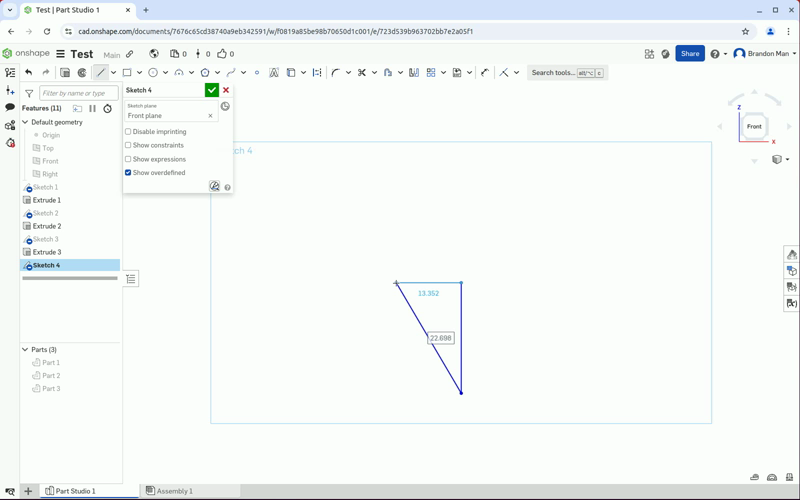
key_up(shift)
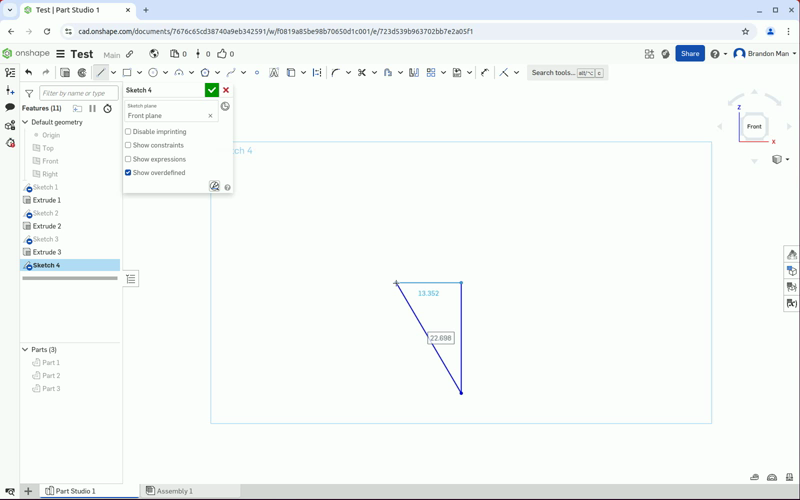
click(396, 282)
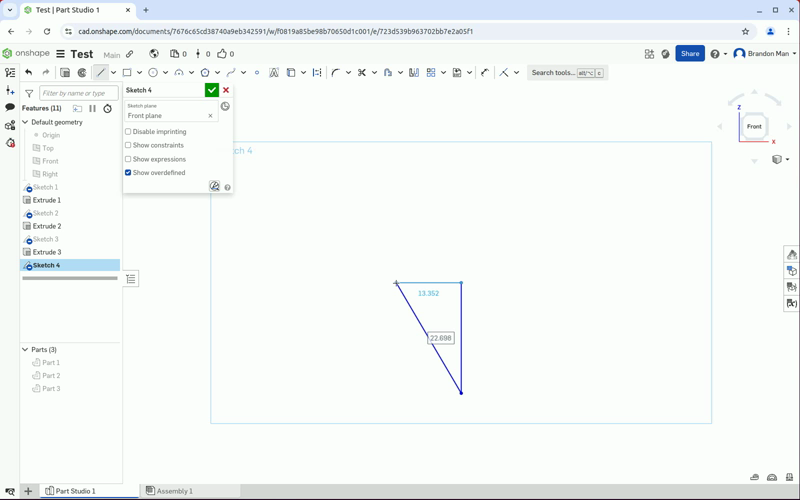
key(esc)
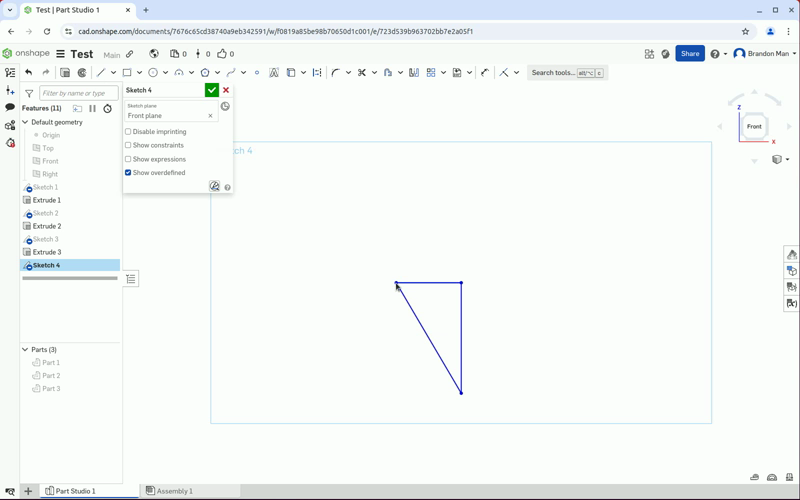
mouse_move(451, 345)
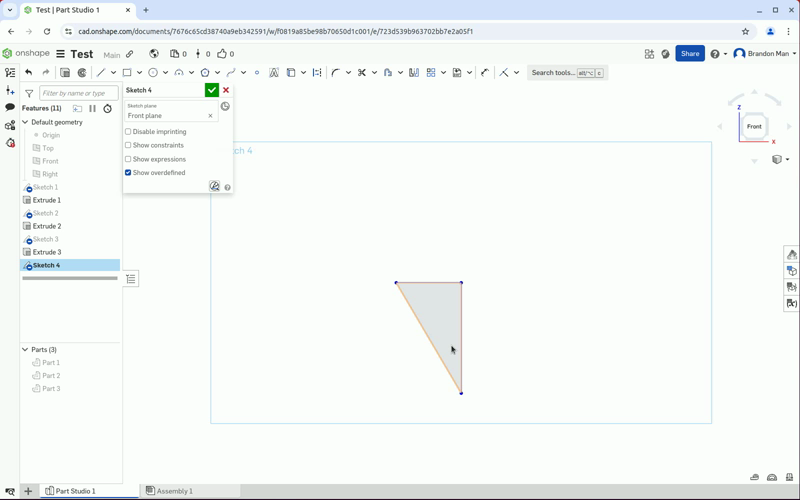
click(451, 345)
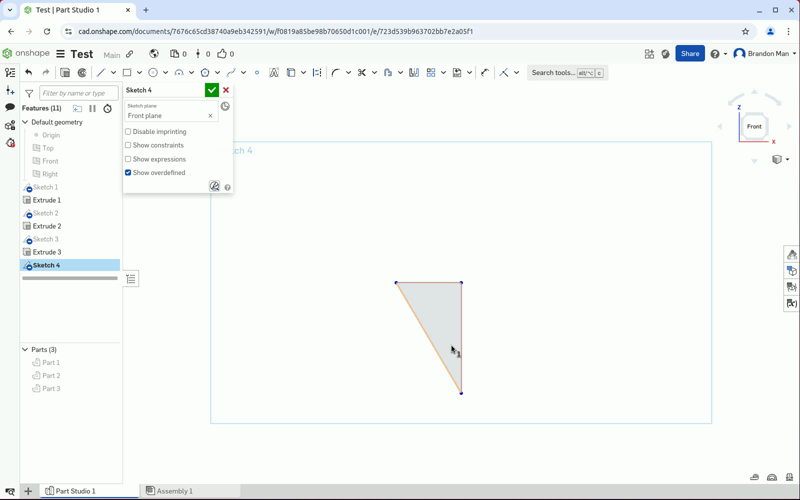
mouse_move(73, 352)
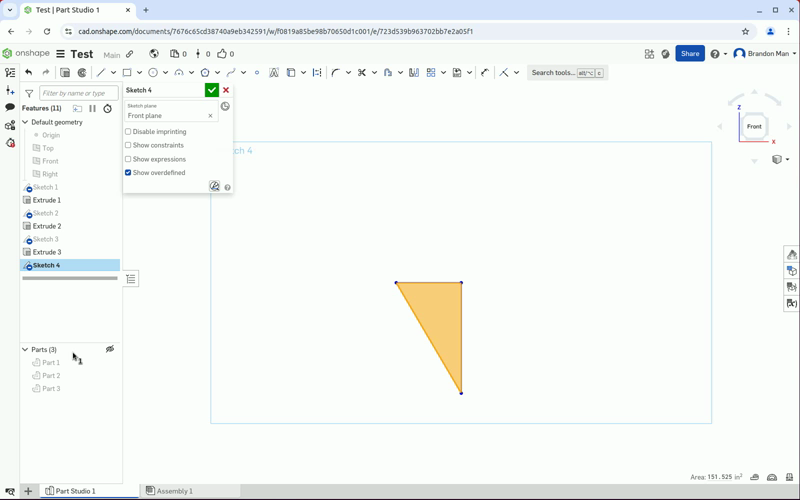
key(shift+y)
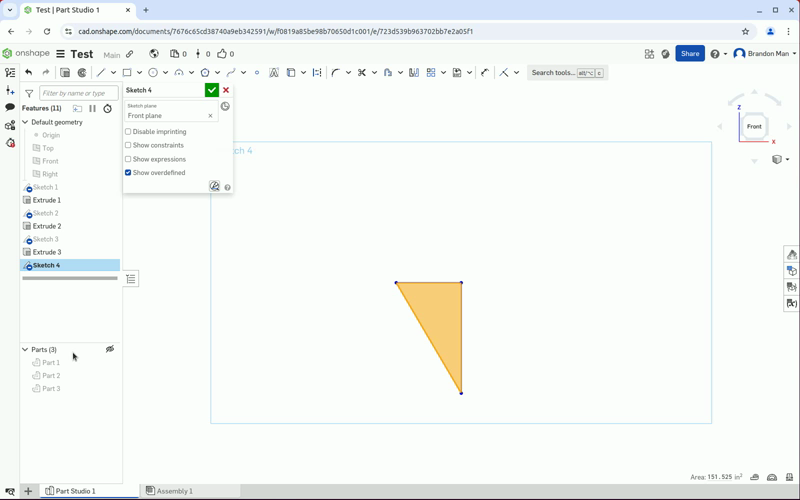
key(shift+e)
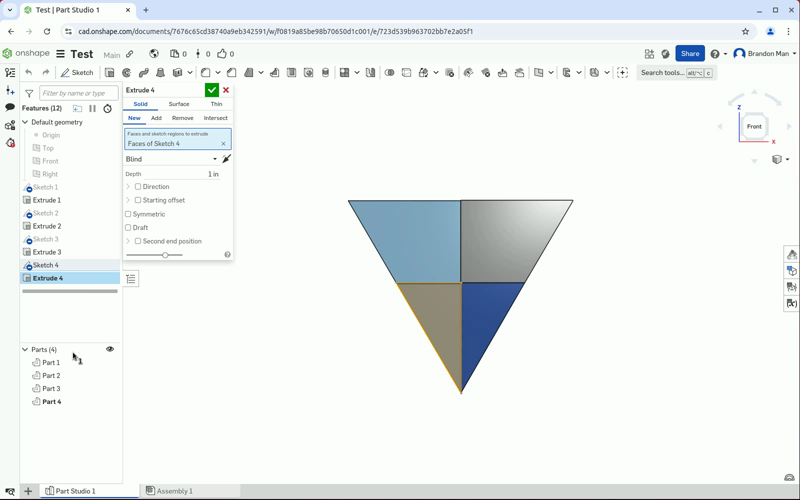
mouse_move(143, 106)
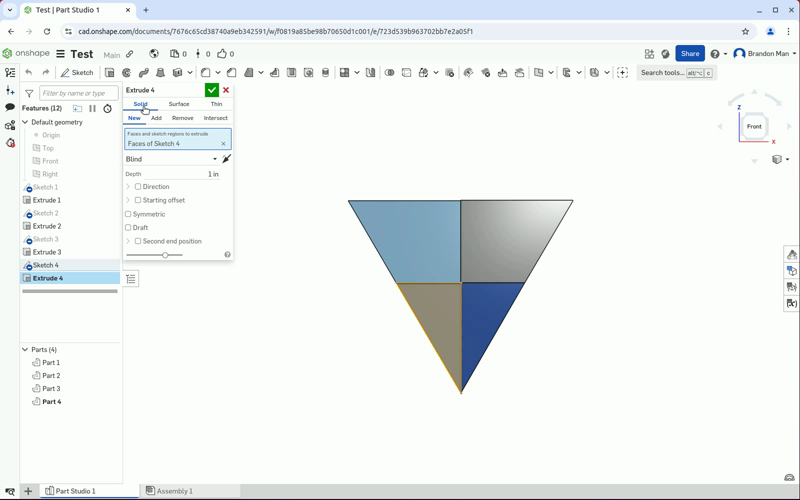
click(143, 106)
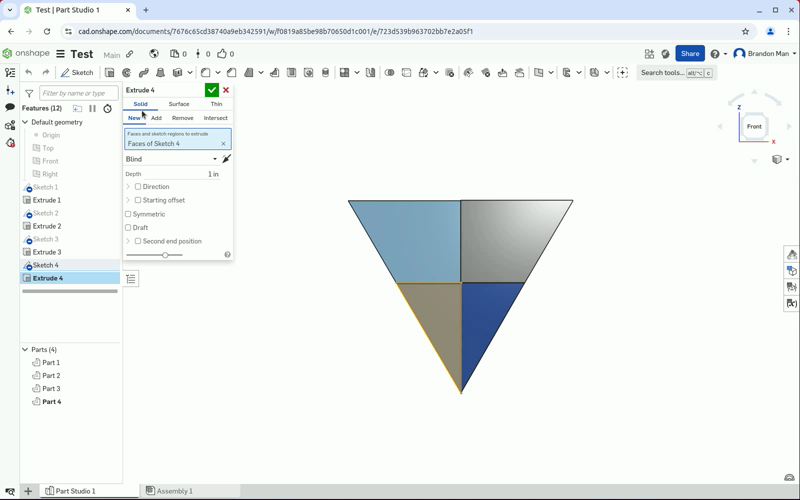
mouse_move(137, 120)
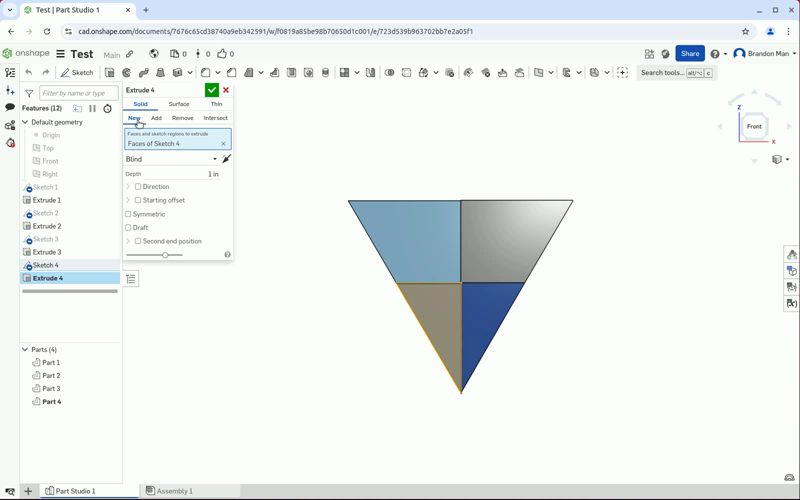
click(137, 120)
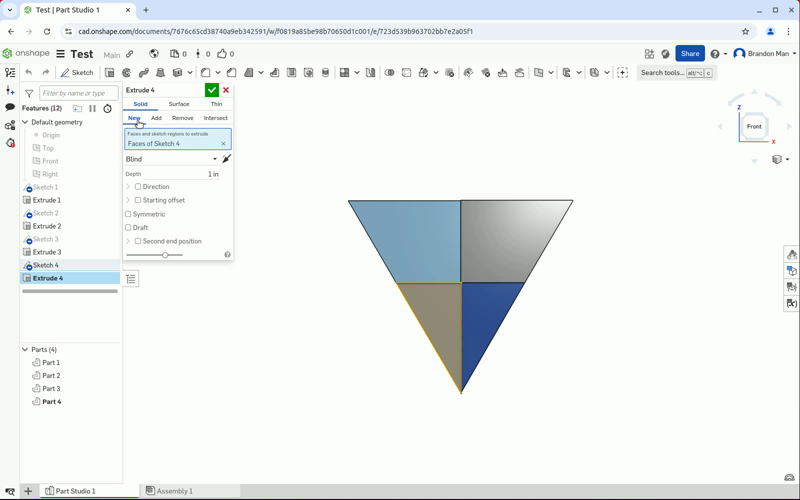
key(tab, 4)
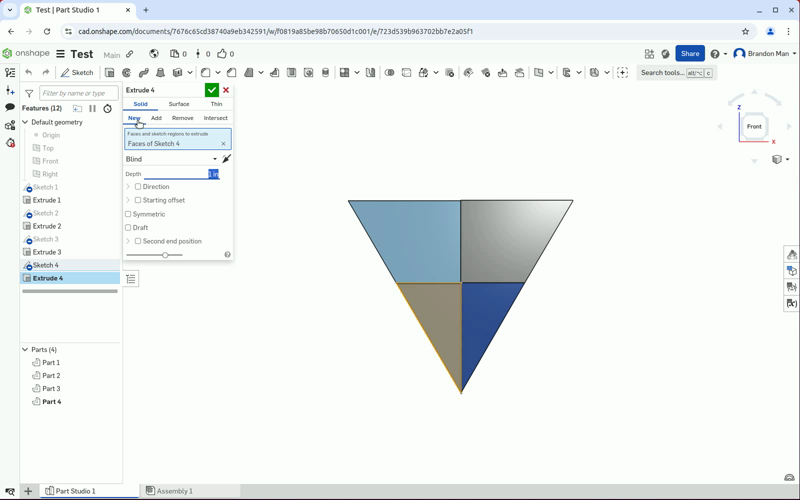
text(9.869)
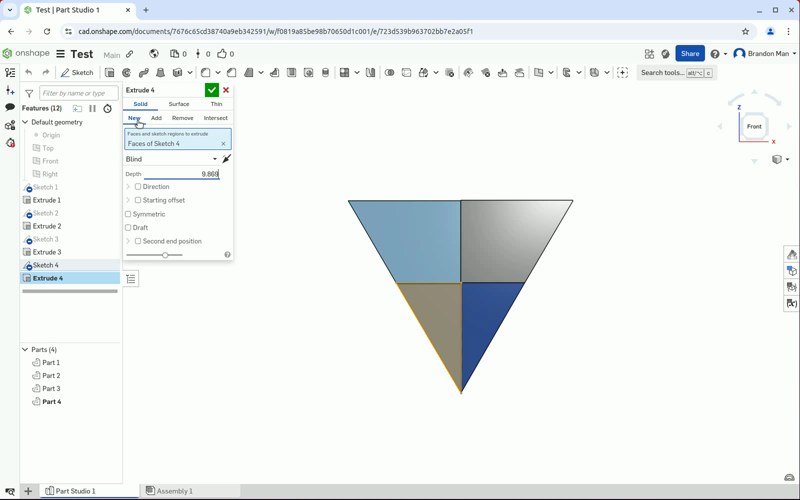
key(enter)
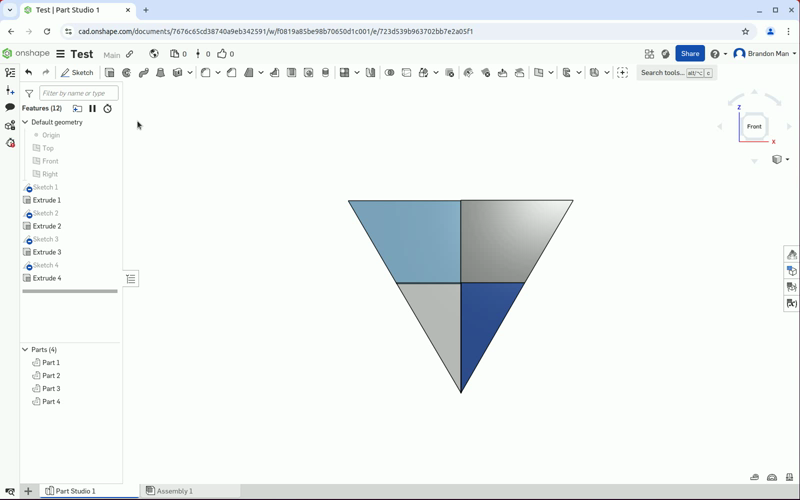
key(shift+h)
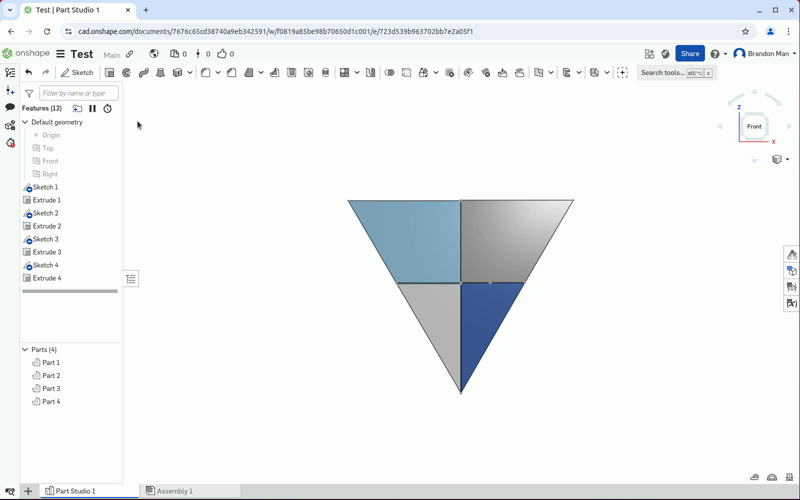
key(shift+h)
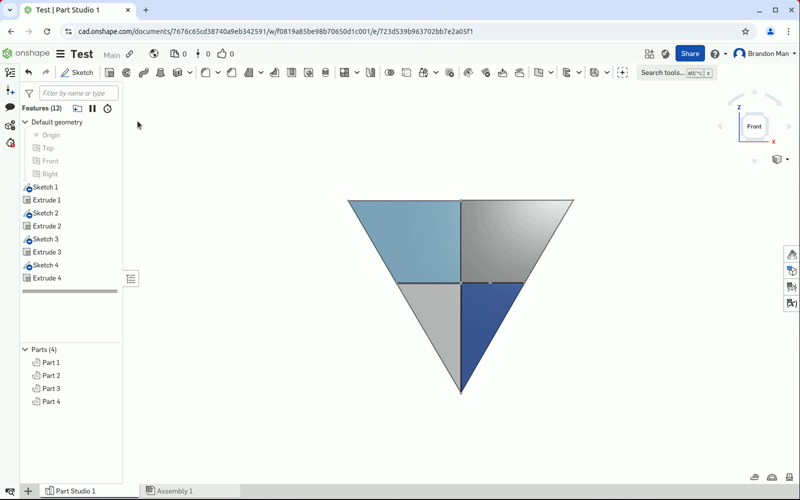
key(shift+7)
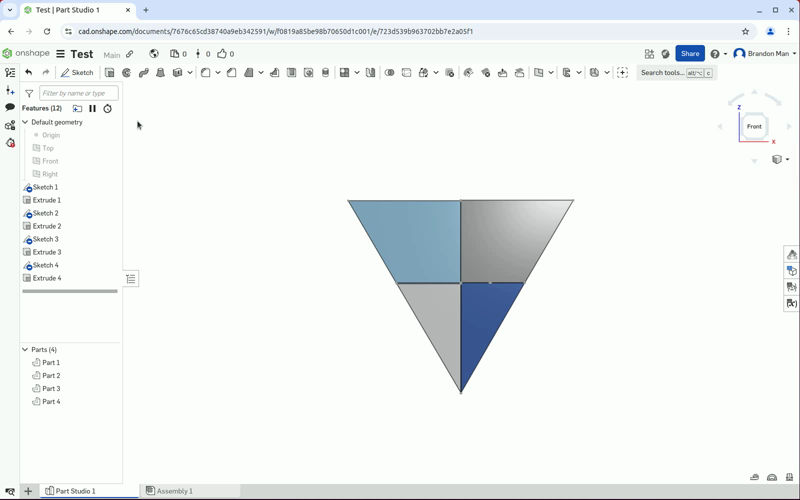
key(left, 2)
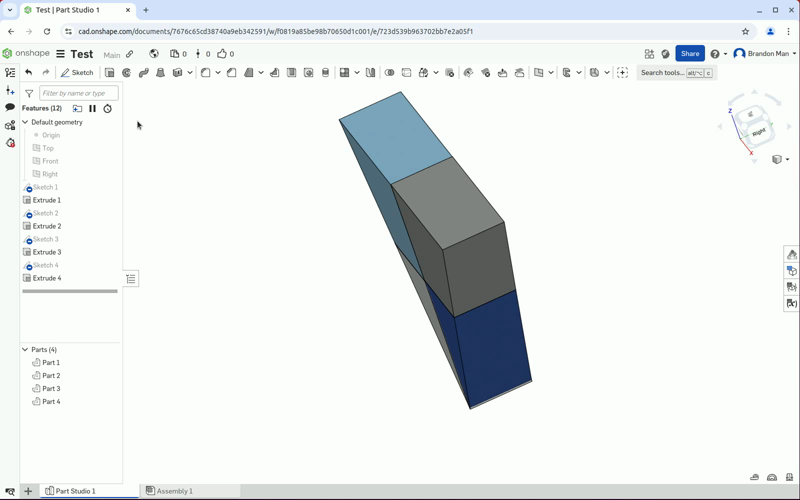
key(down, 2)
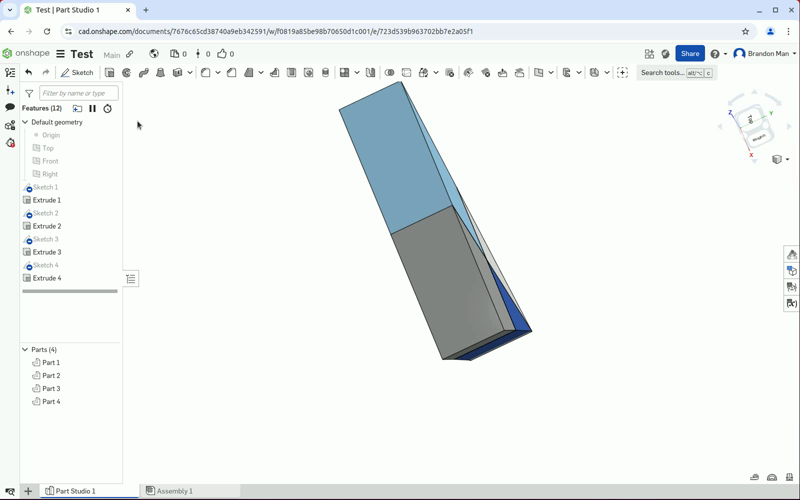
key(up, 2)
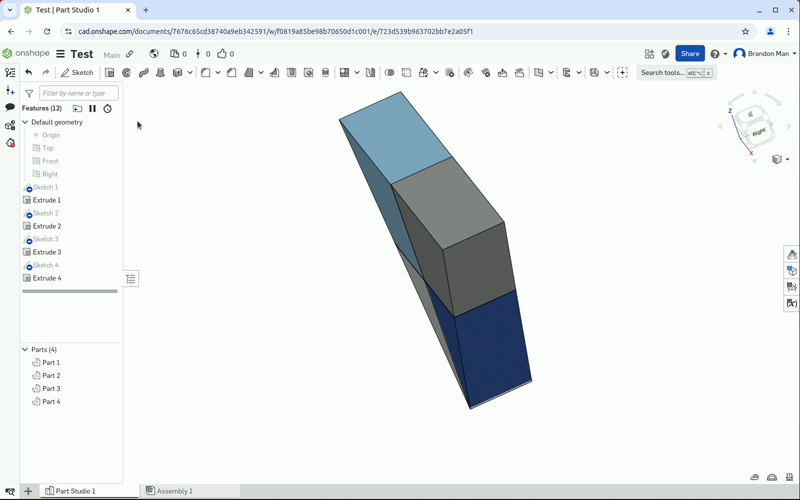
key(right, 2)
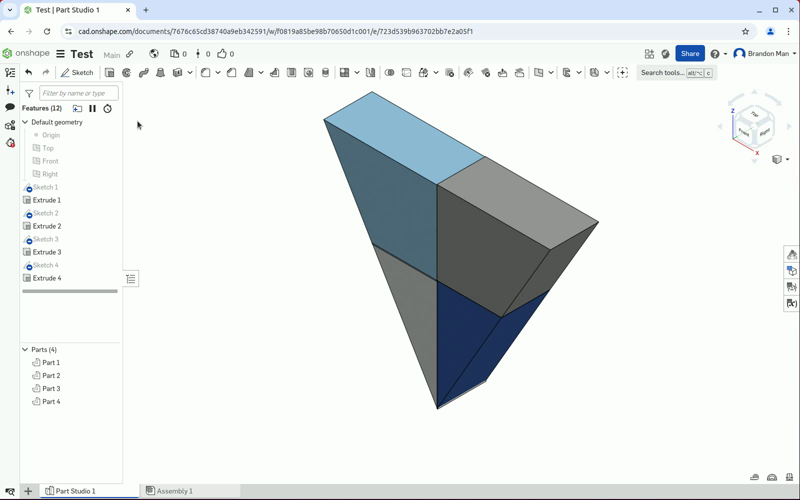
mouse_move(73, 189)
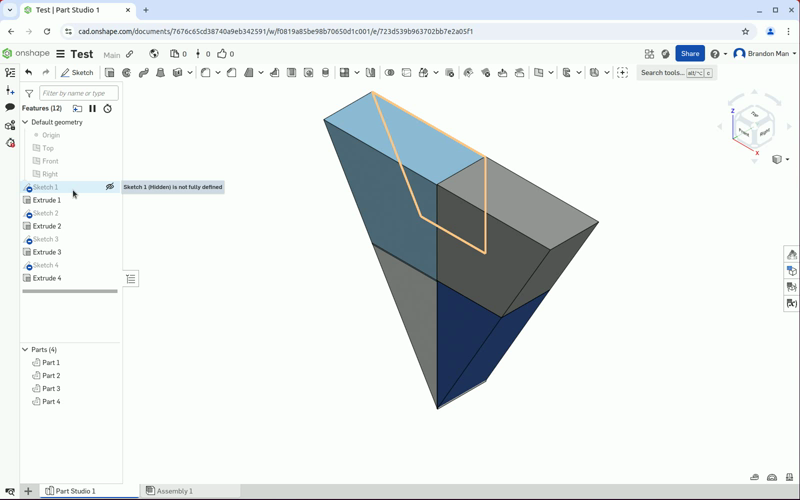
click(73, 189)